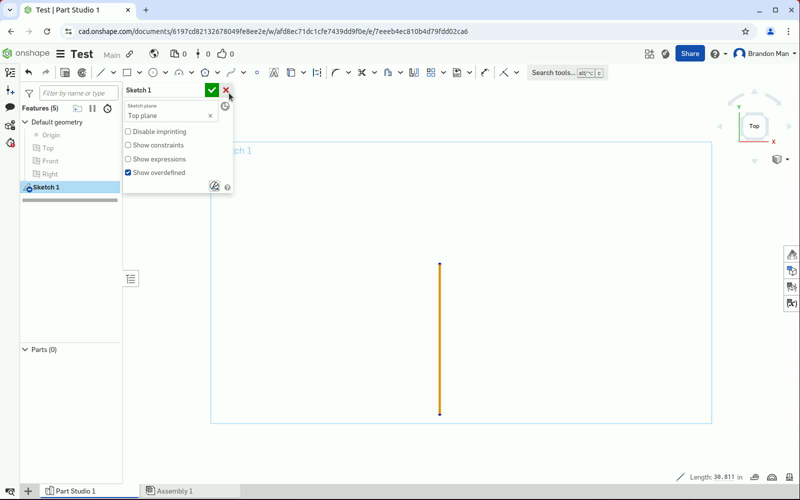
key(shift+h)
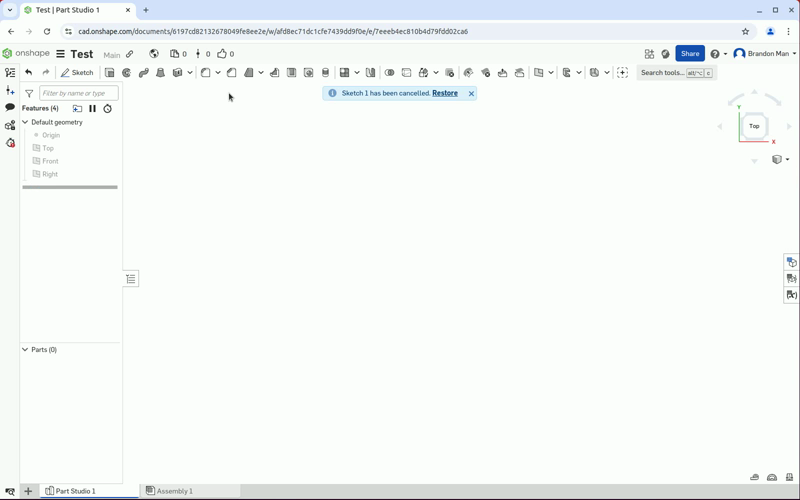
mouse_move(73, 352)
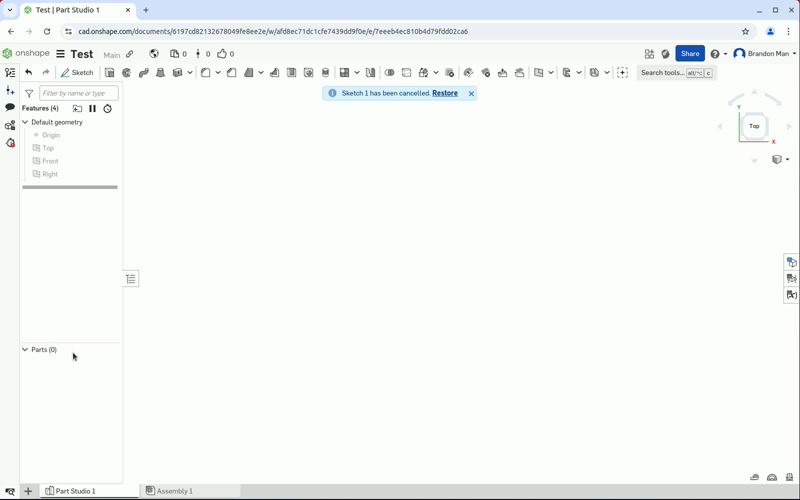
key(y)
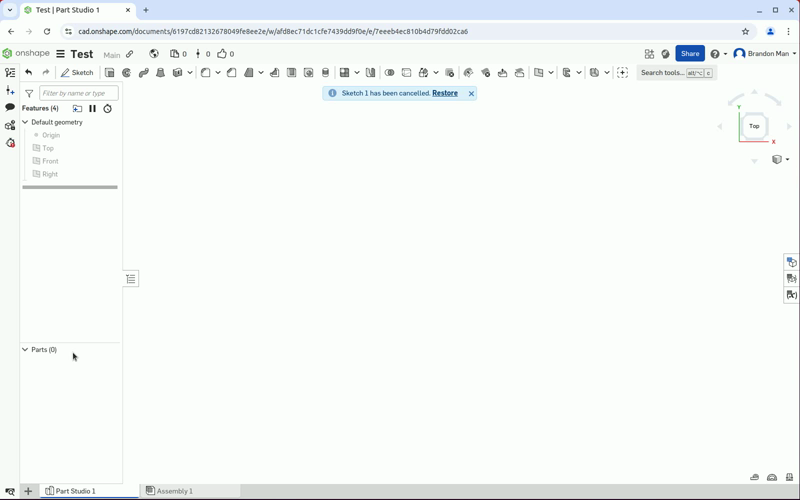
key(shift+p)
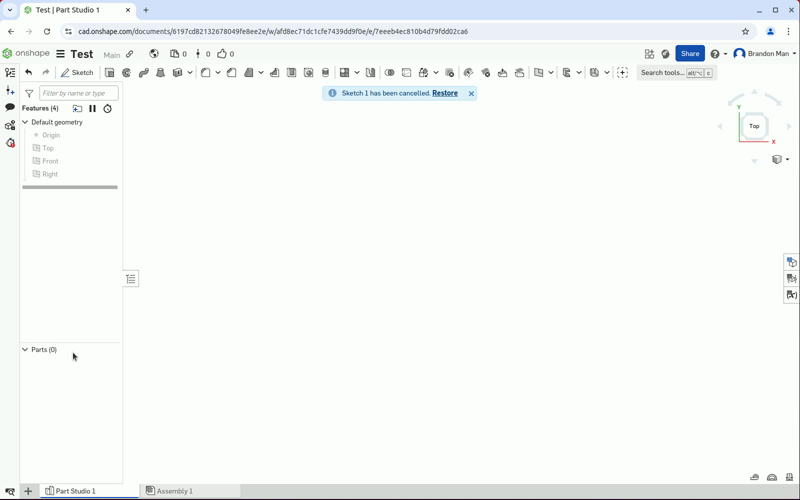
key(space)
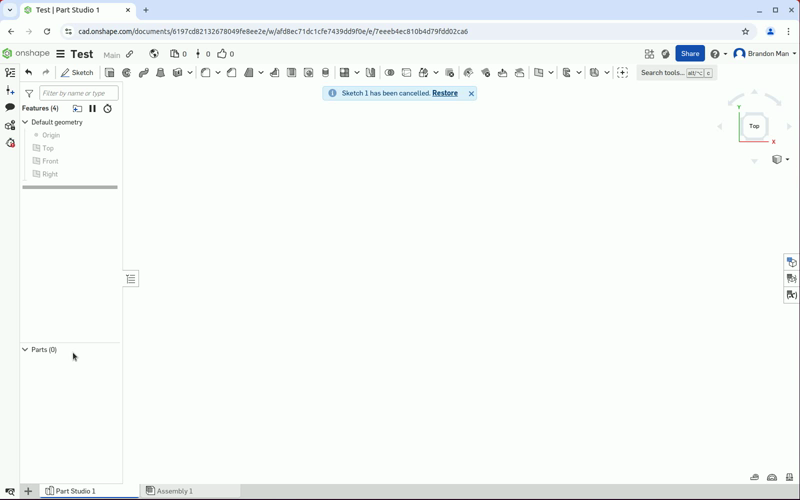
key_down(shift)
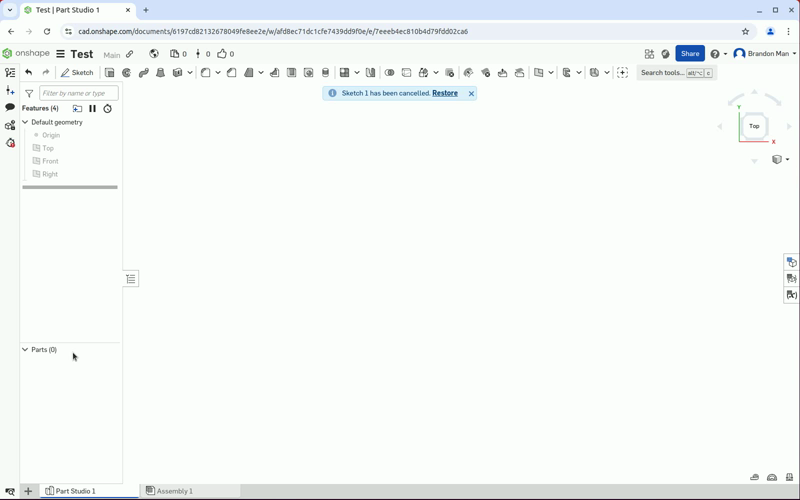
key(up)
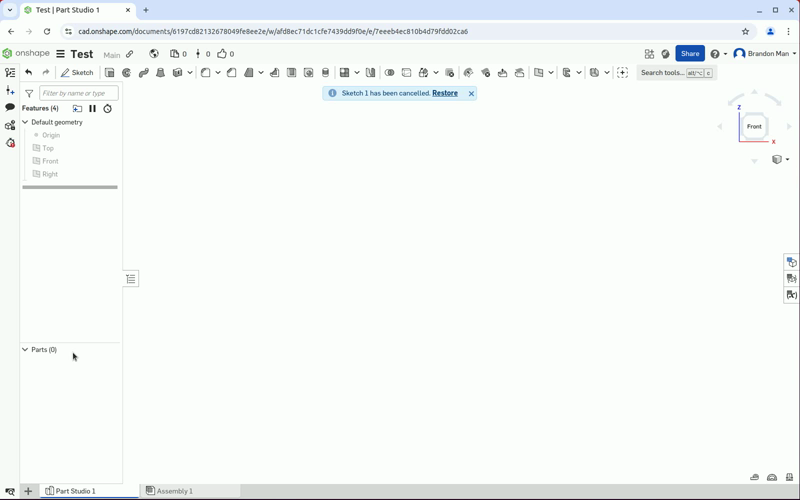
key_up(shift)
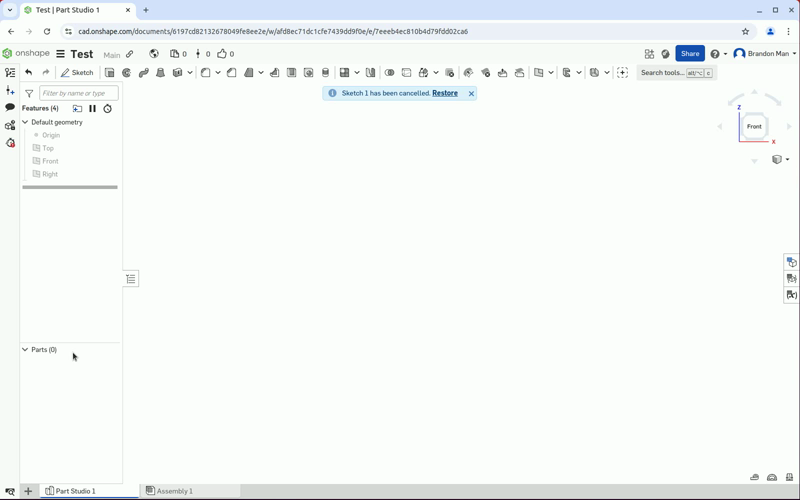
mouse_move(73, 352)
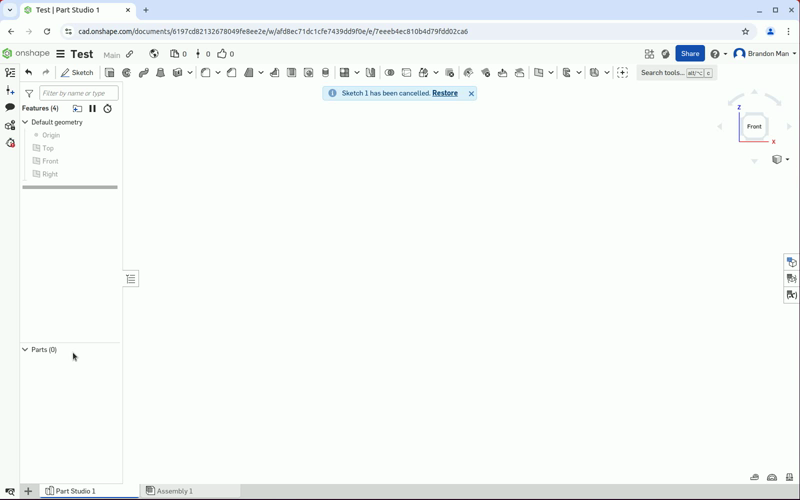
key(shift+y)
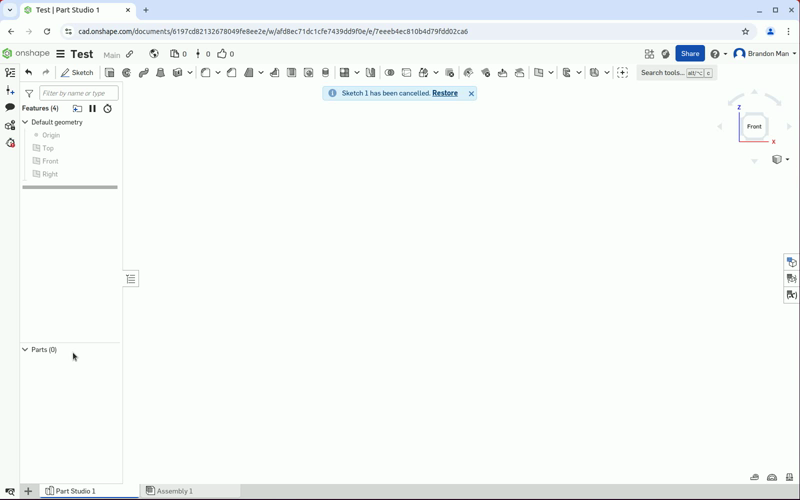
key(shift+s)
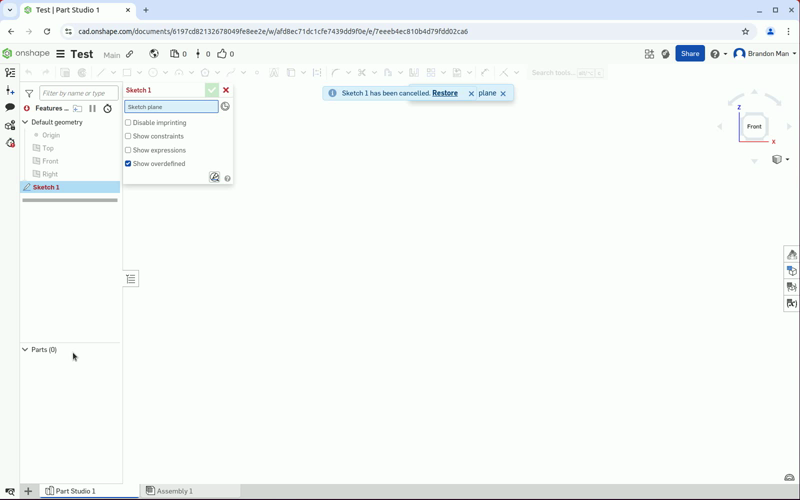
mouse_move(73, 163)
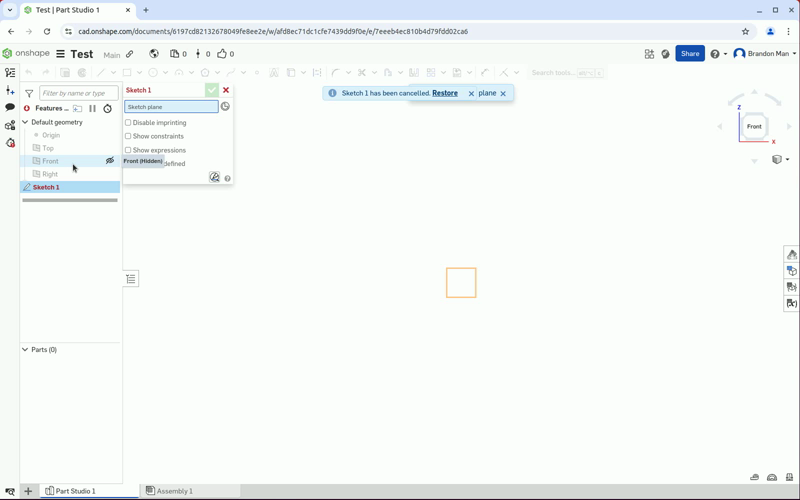
click(73, 163)
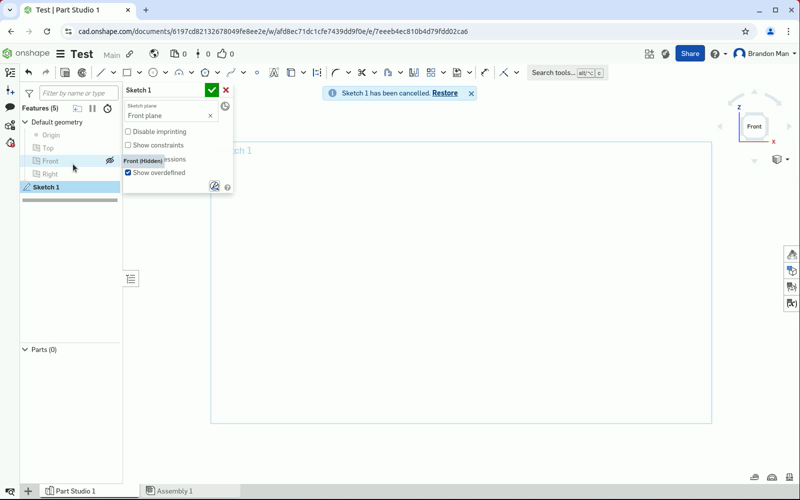
mouse_move(73, 352)
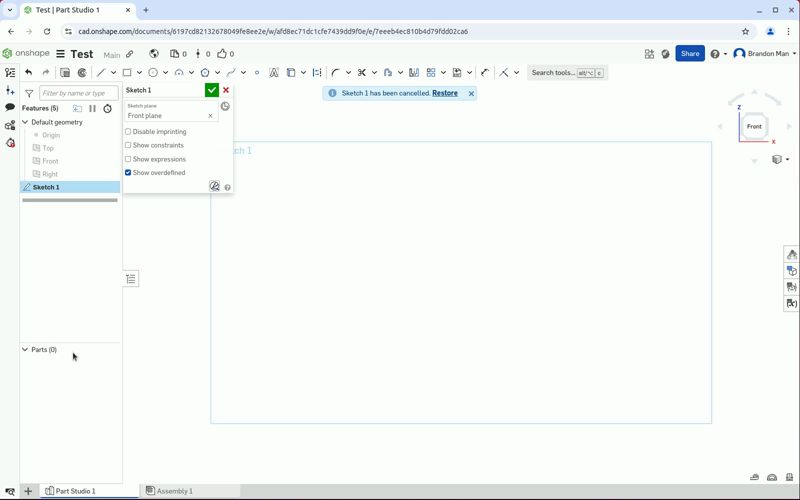
key(y)
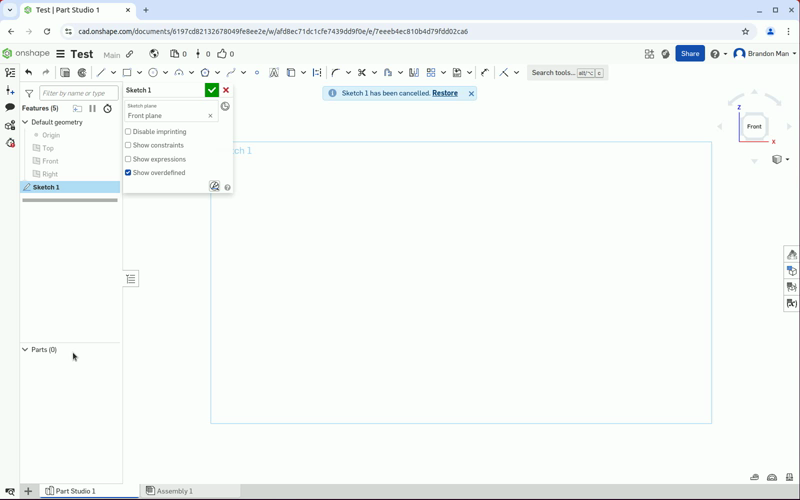
key(l)
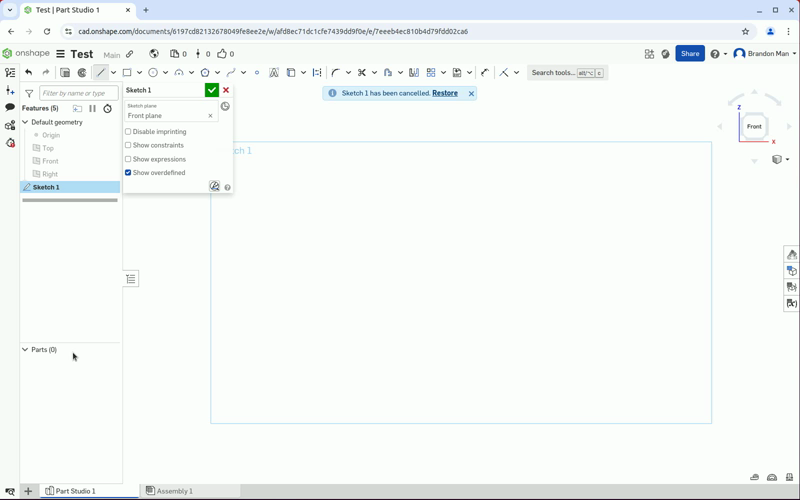
key_down(shift)
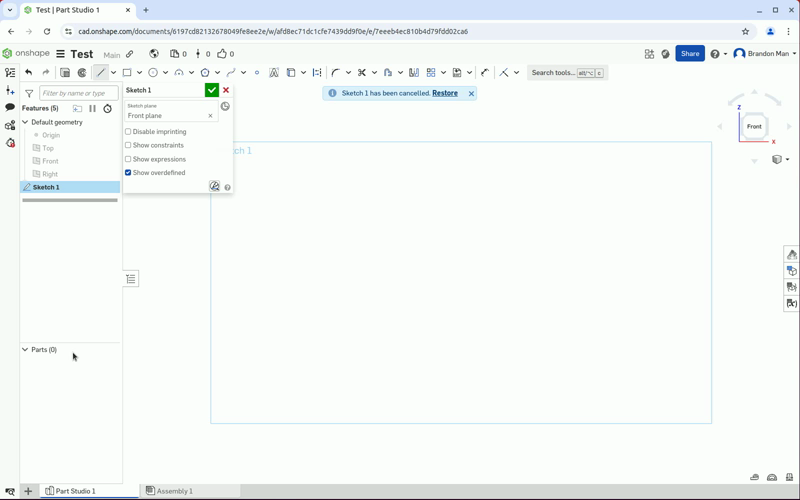
mouse_move(385, 329)
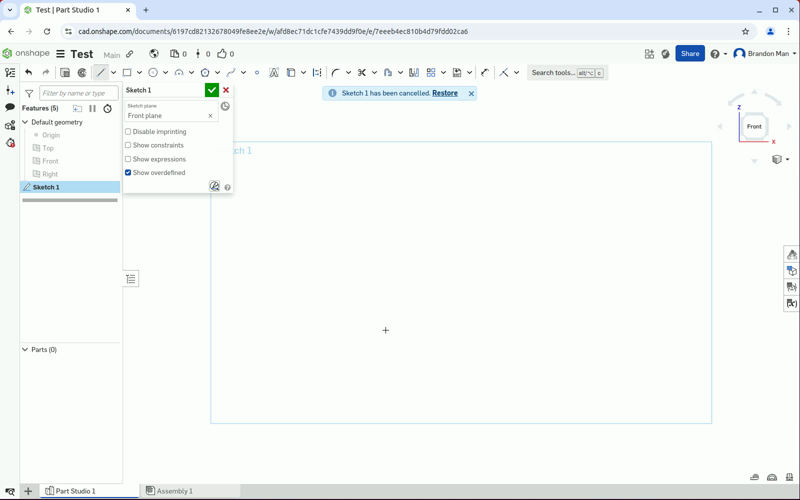
click(385, 329)
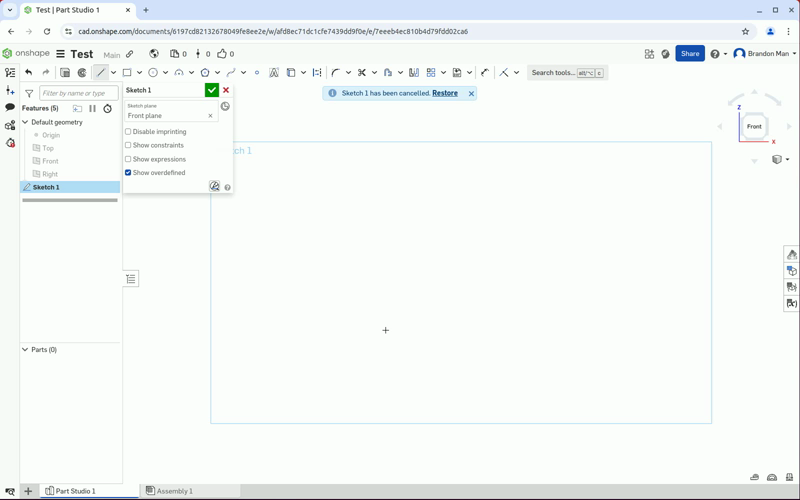
key_up(shift)
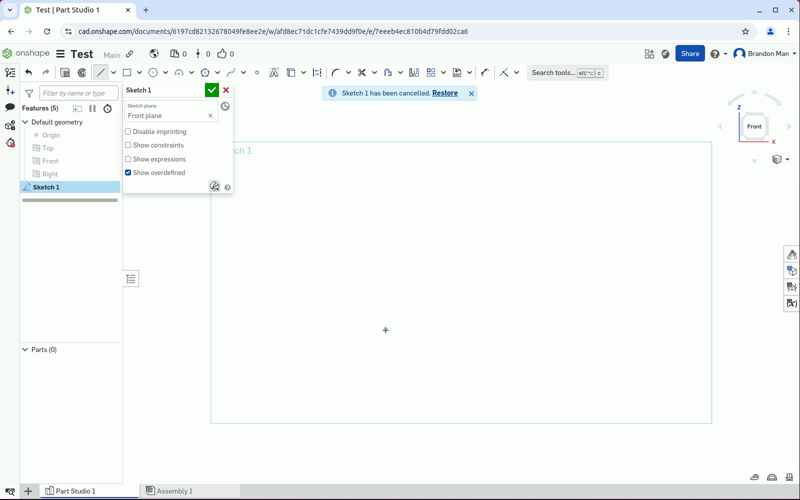
key_down(shift)
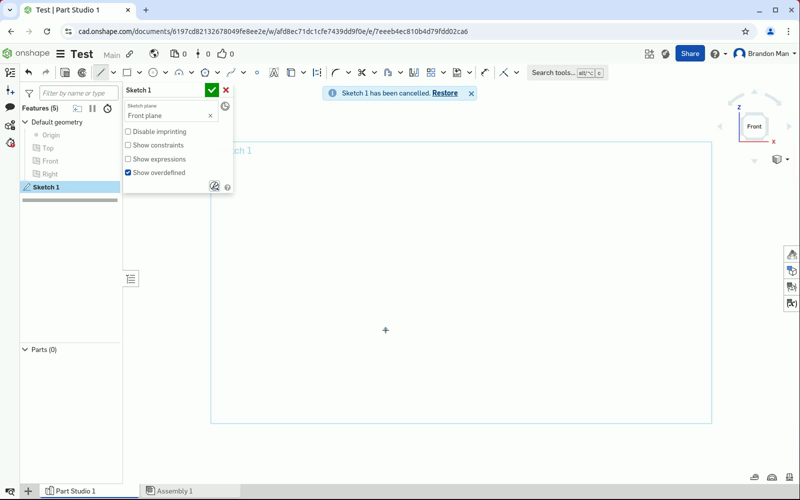
mouse_move(535, 329)
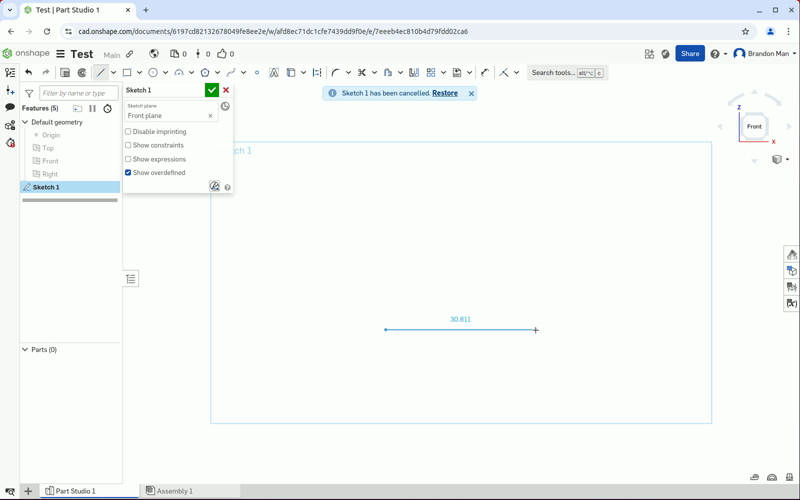
click(535, 329)
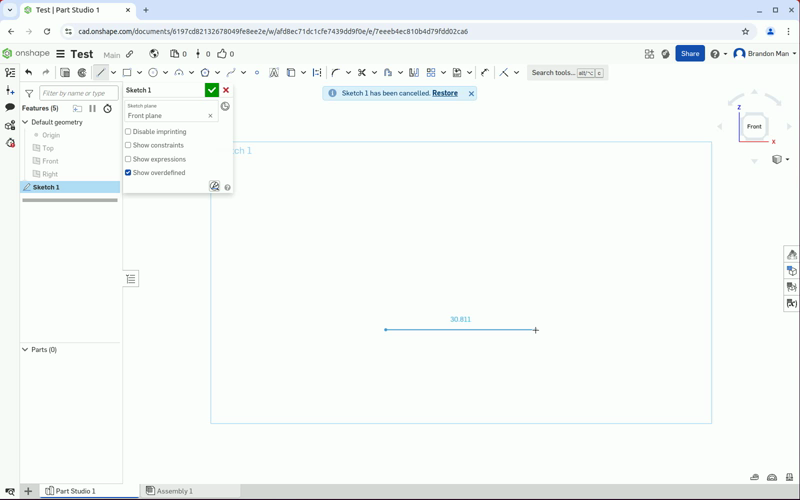
key_up(shift)
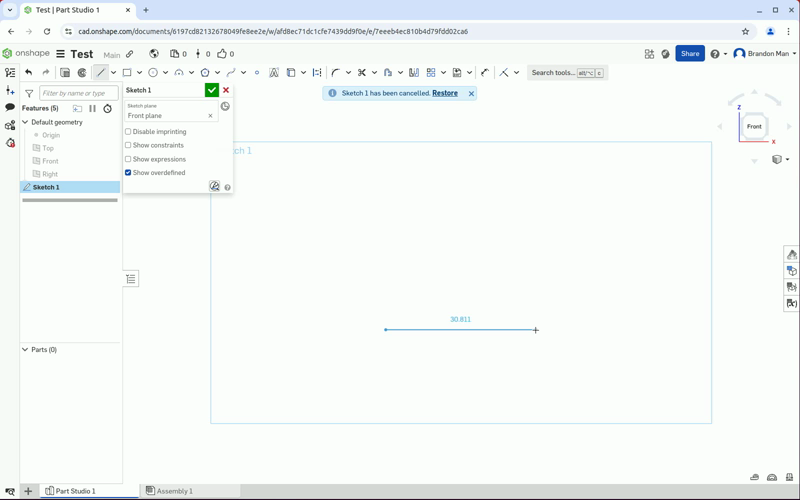
key_down(shift)
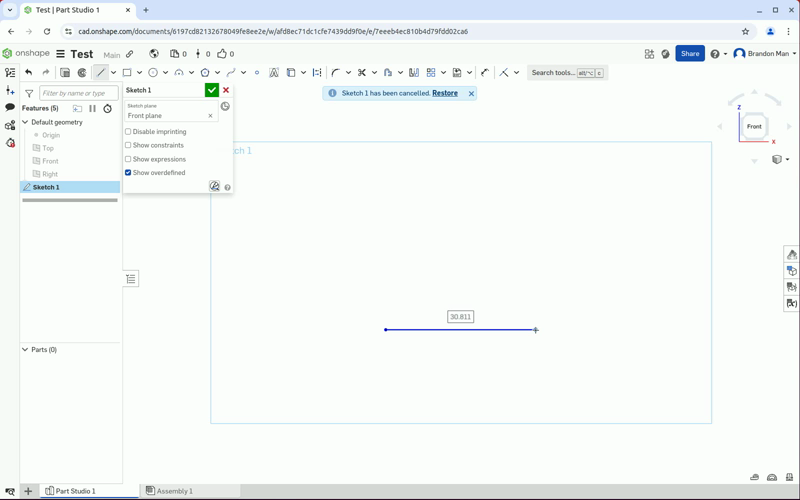
mouse_move(535, 236)
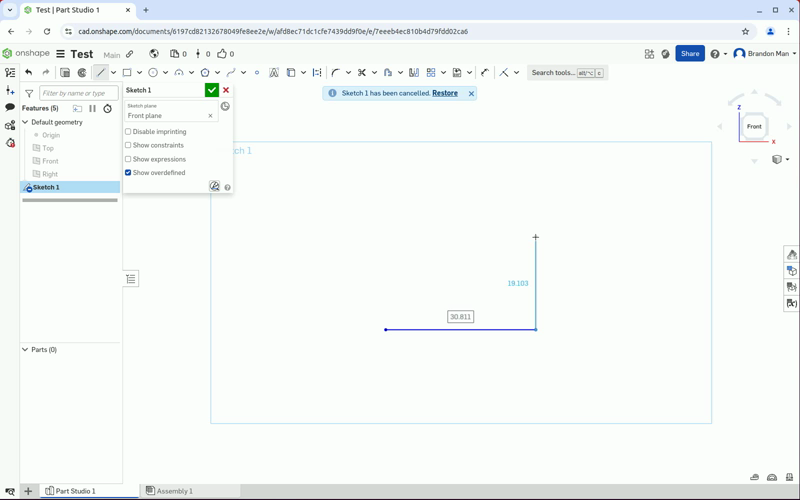
click(535, 236)
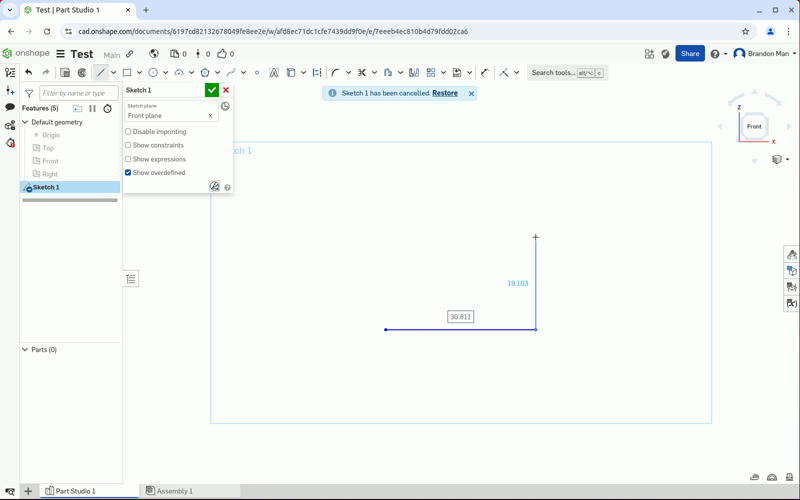
key_up(shift)
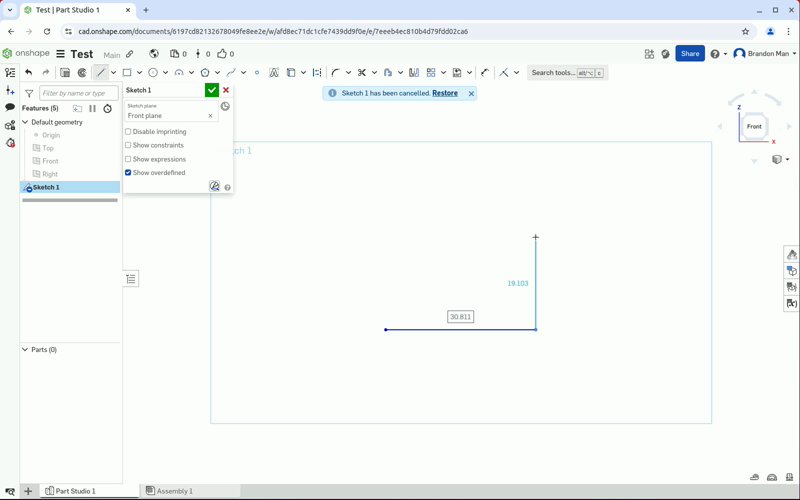
key_down(shift)
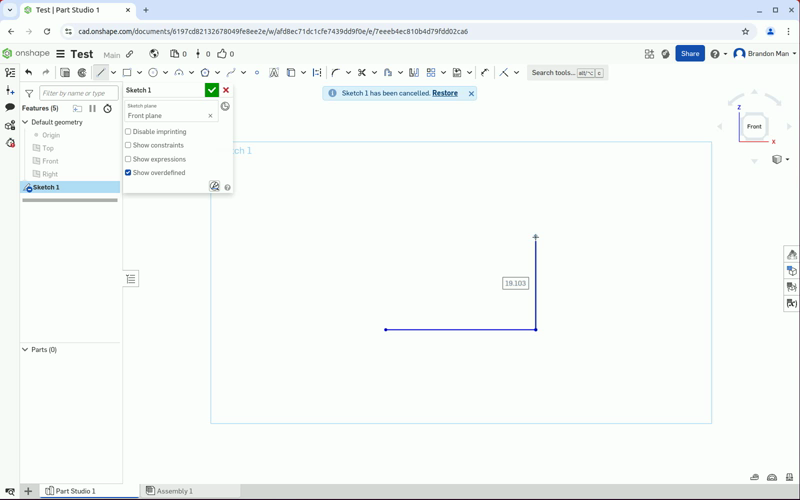
mouse_move(385, 236)
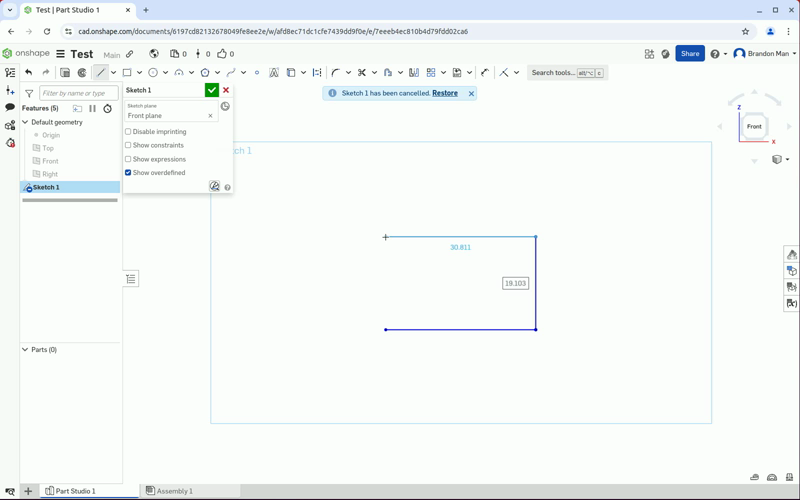
click(385, 236)
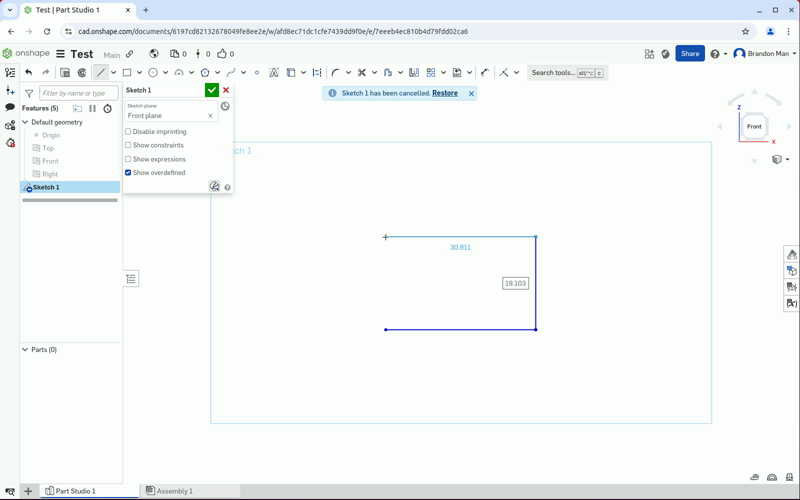
key_up(shift)
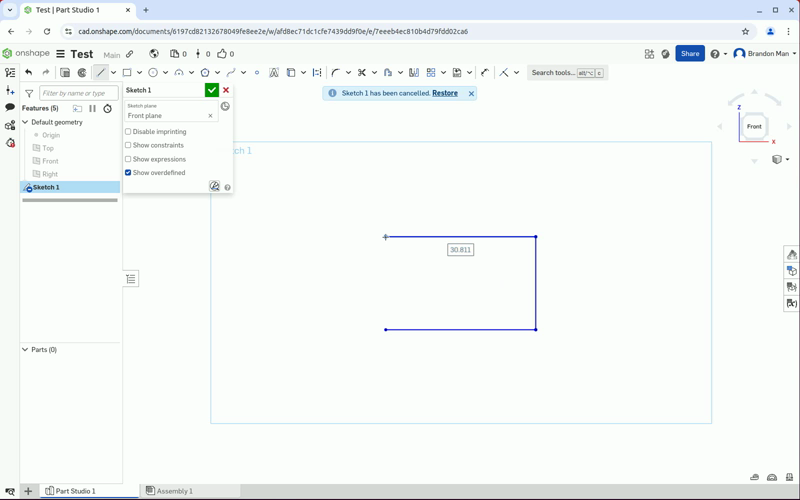
key_down(shift)
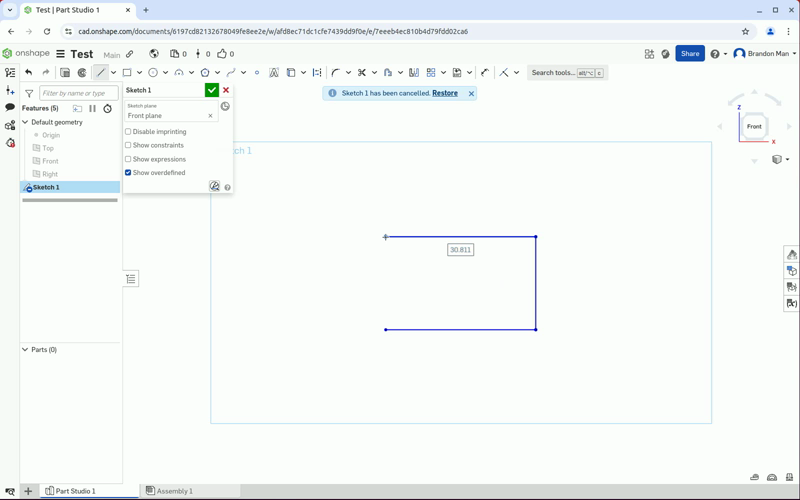
mouse_move(385, 329)
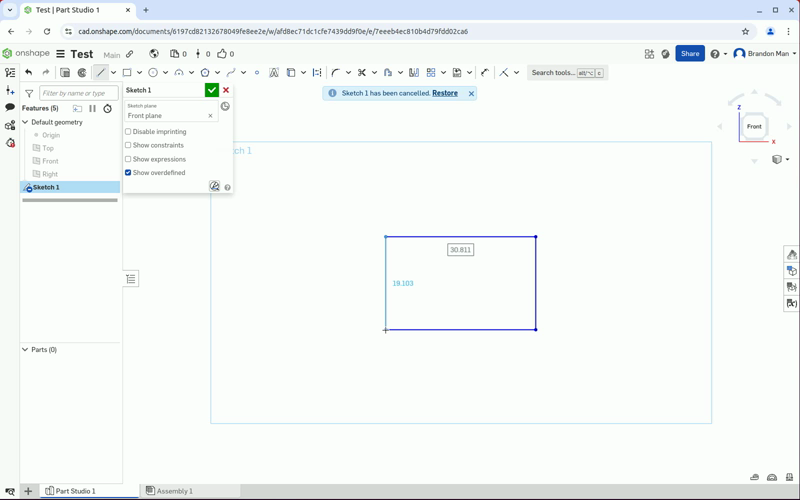
key_up(shift)
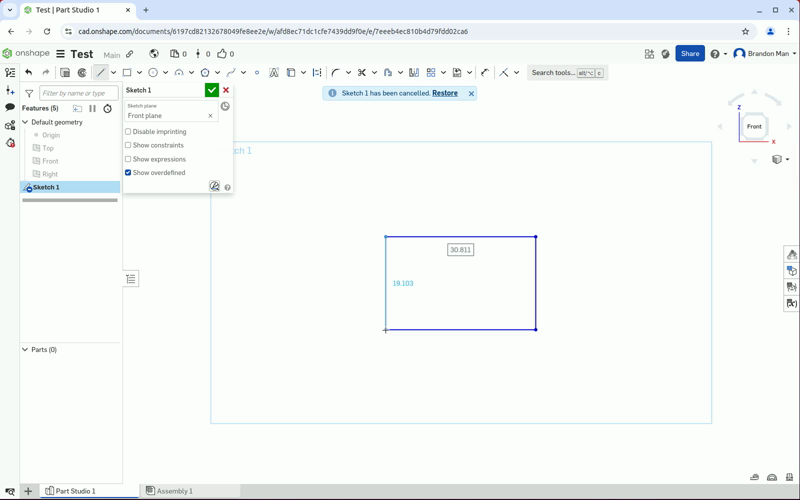
click(385, 329)
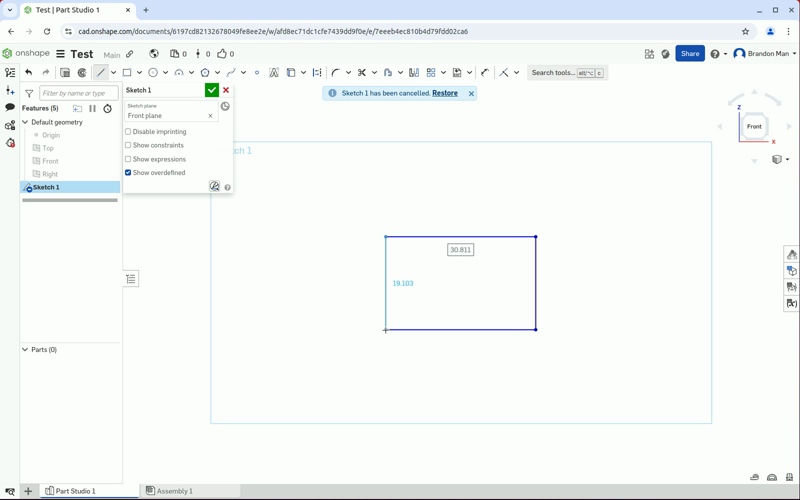
key(esc)
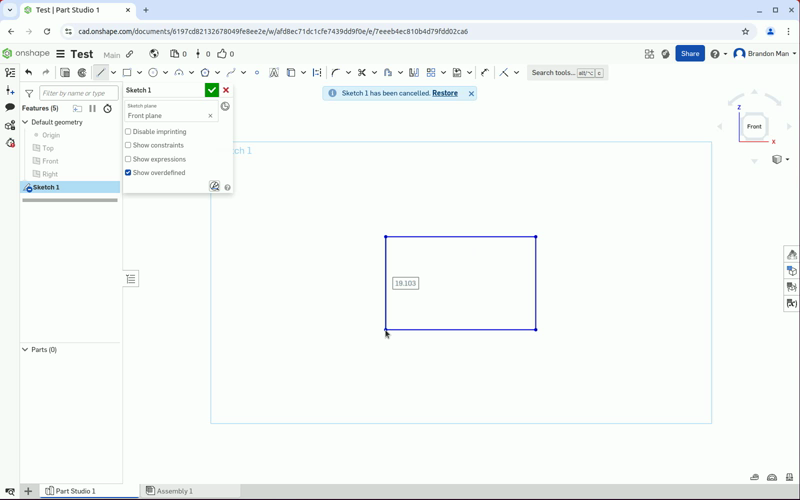
mouse_move(443, 268)
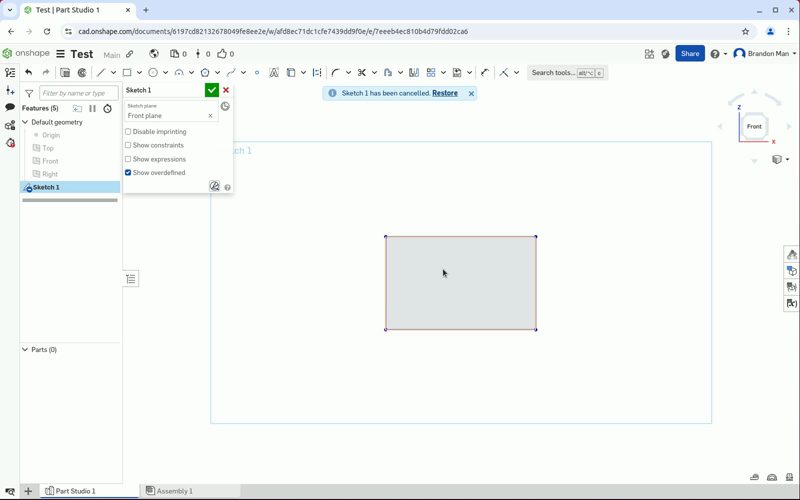
click(443, 268)
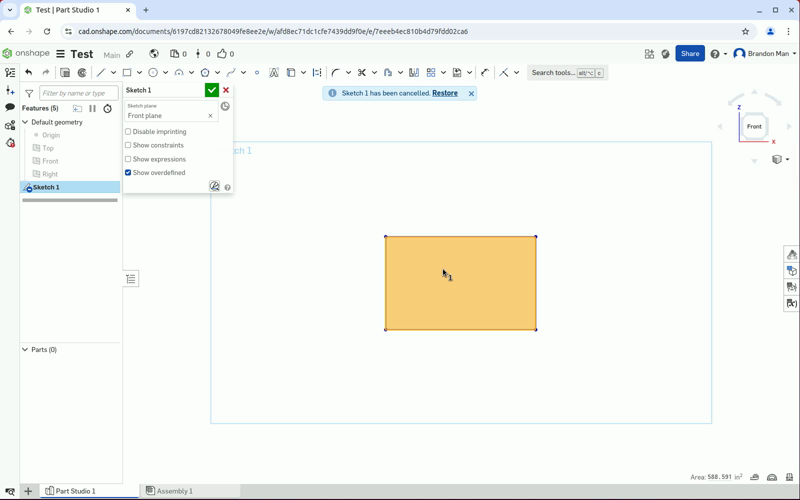
mouse_move(73, 352)
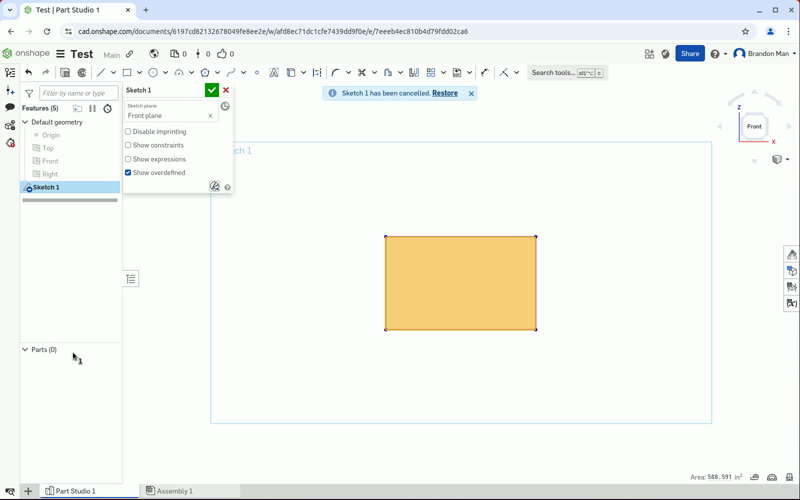
key(shift+y)
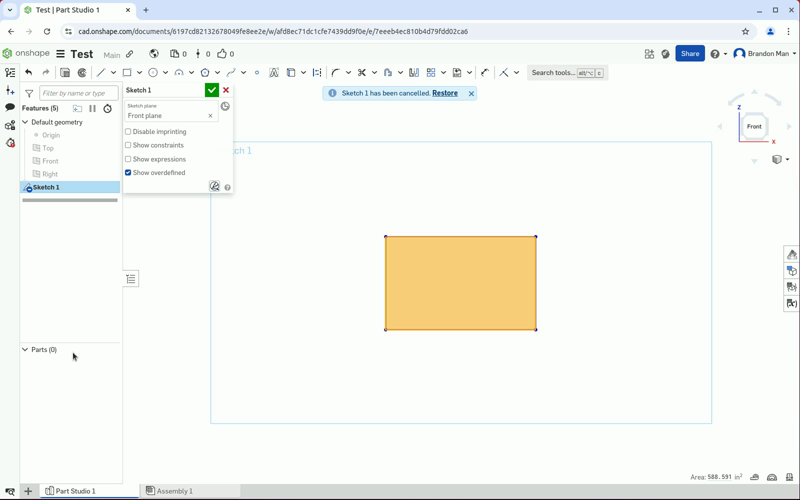
key(shift+e)
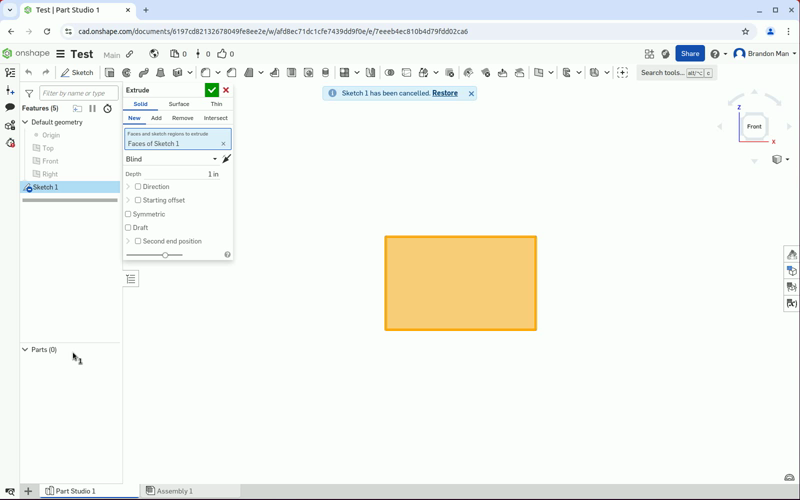
mouse_move(143, 106)
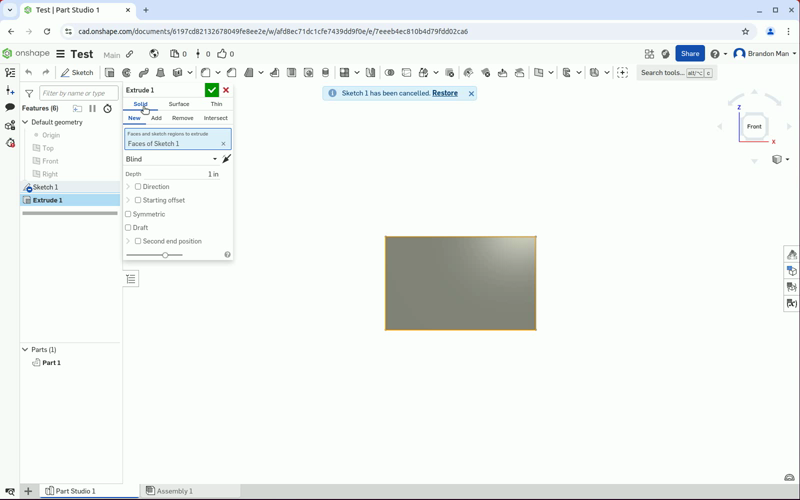
click(143, 106)
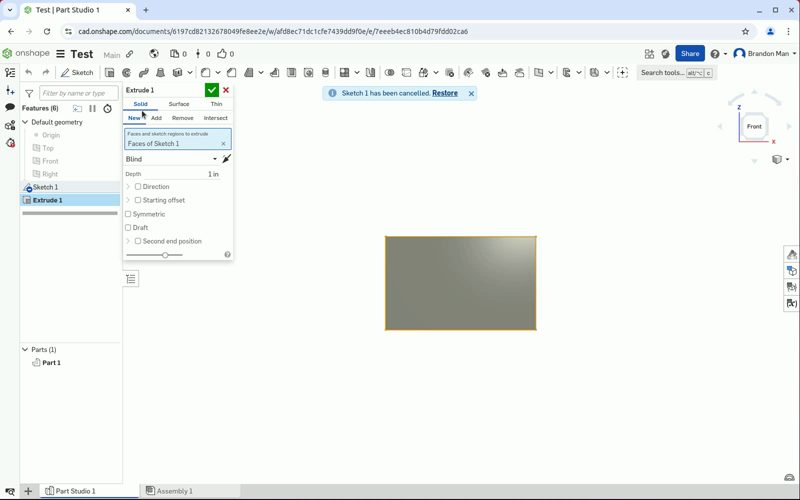
mouse_move(137, 120)
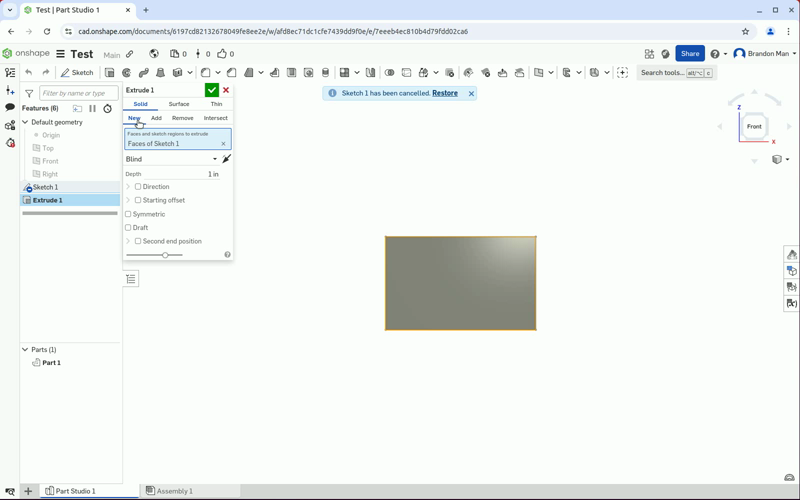
click(137, 120)
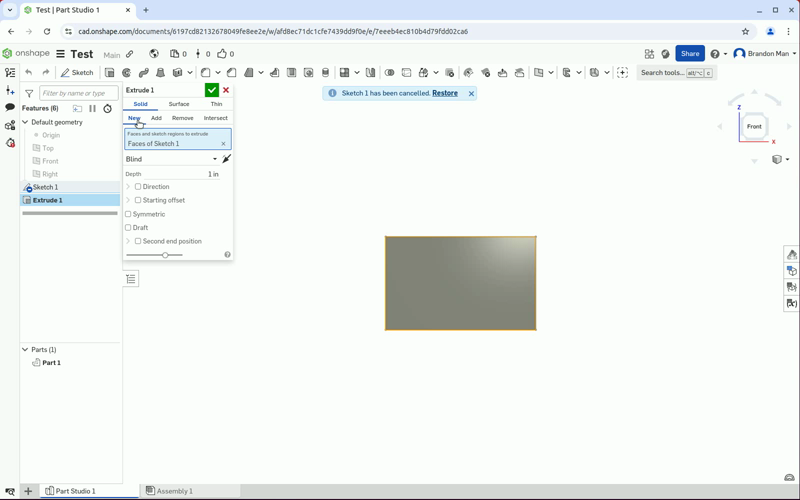
key(tab, 4)
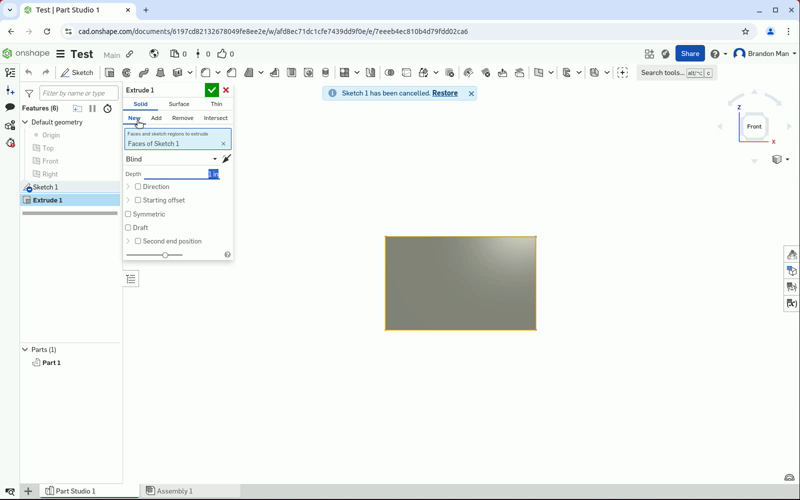
text(7.703)
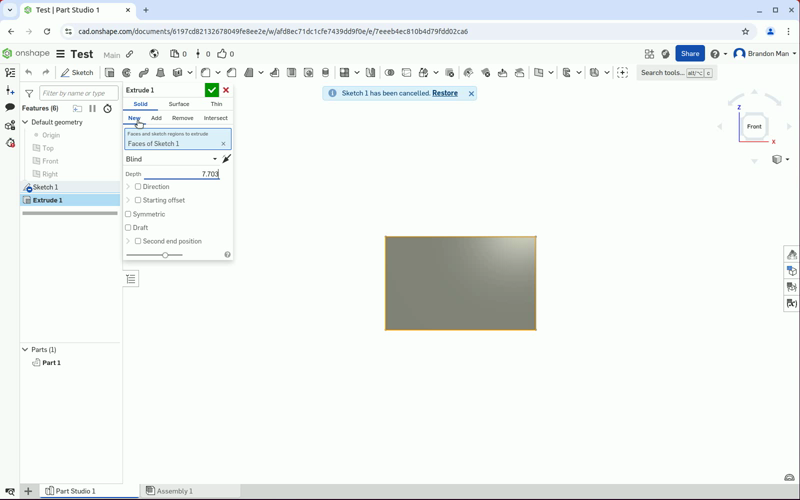
key(enter)
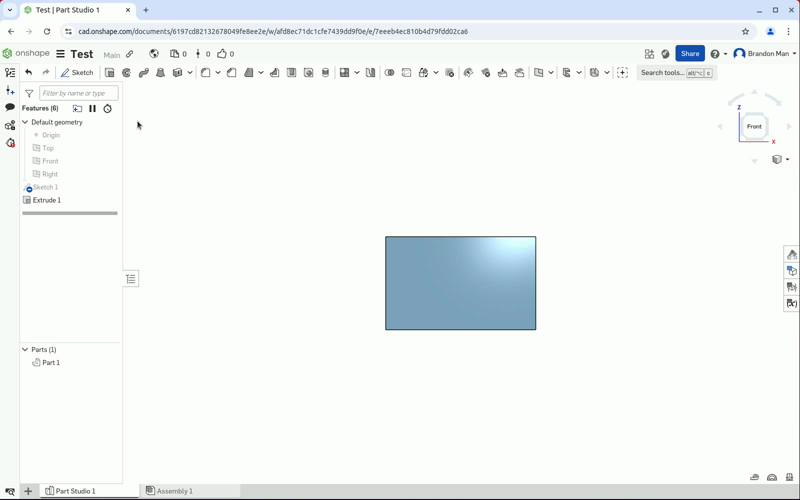
key(shift+h)
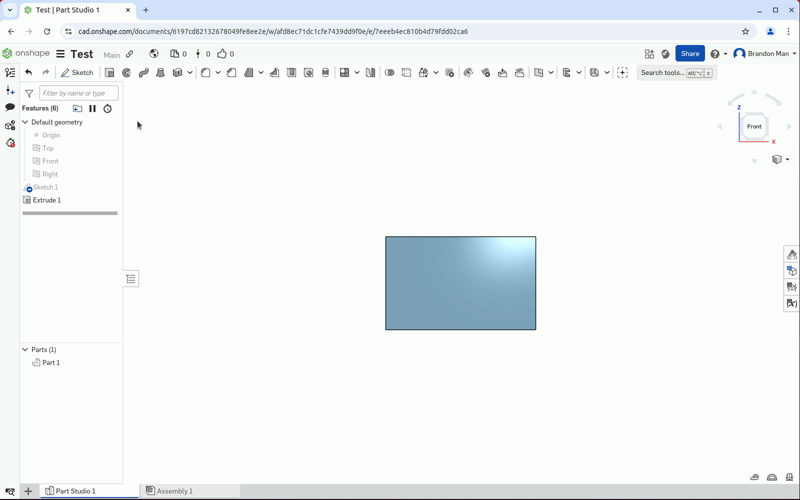
key(shift+h)
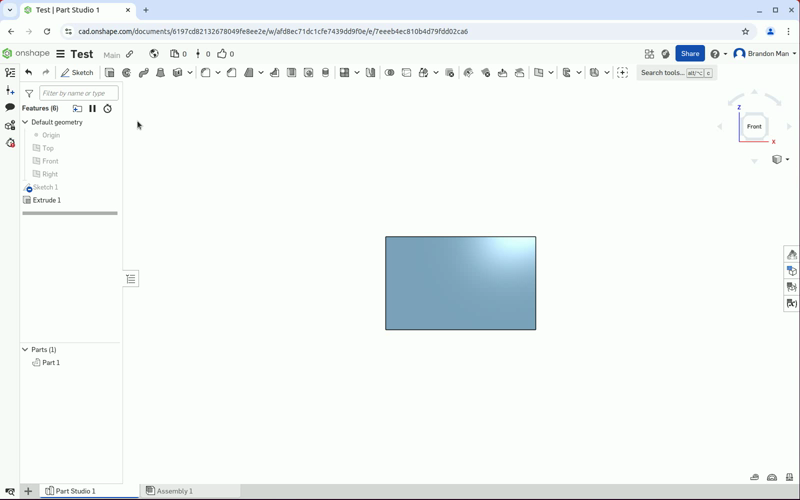
mouse_move(73, 189)
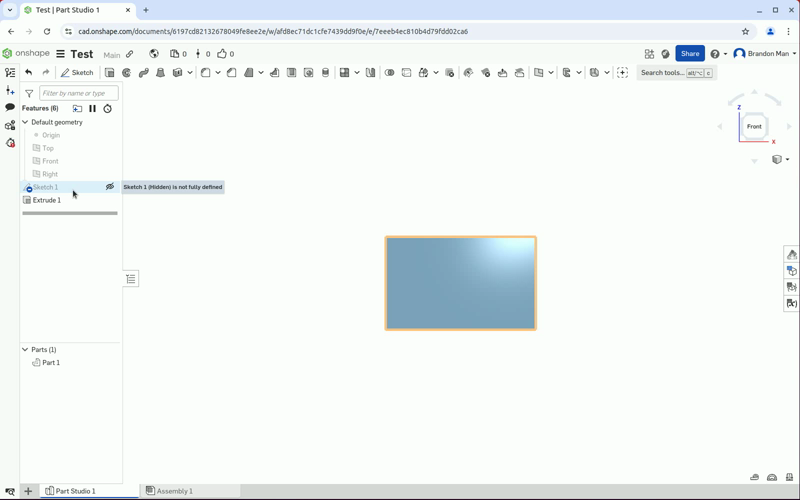
click(73, 189)
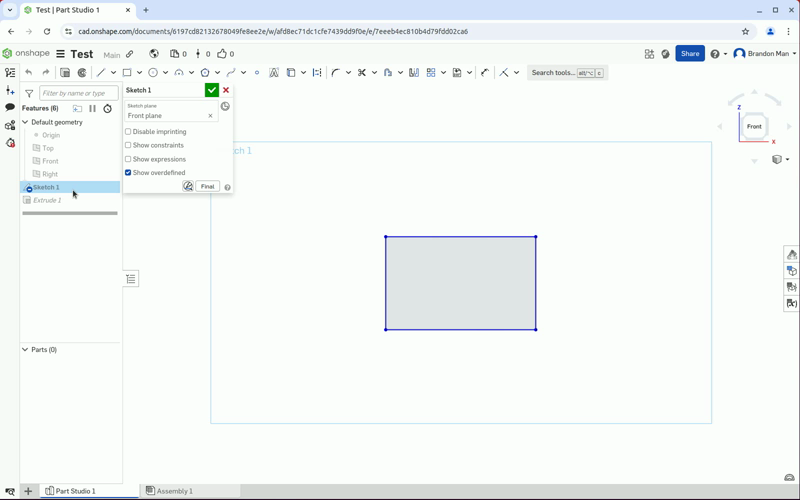
mouse_move(229, 92)
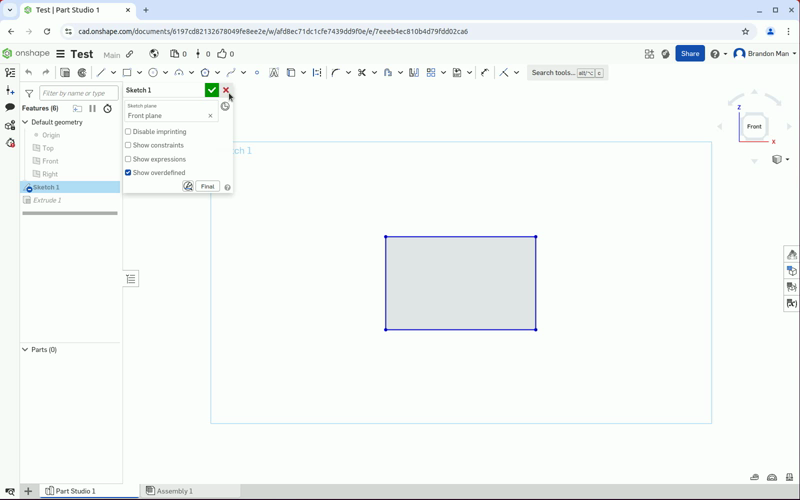
click(229, 92)
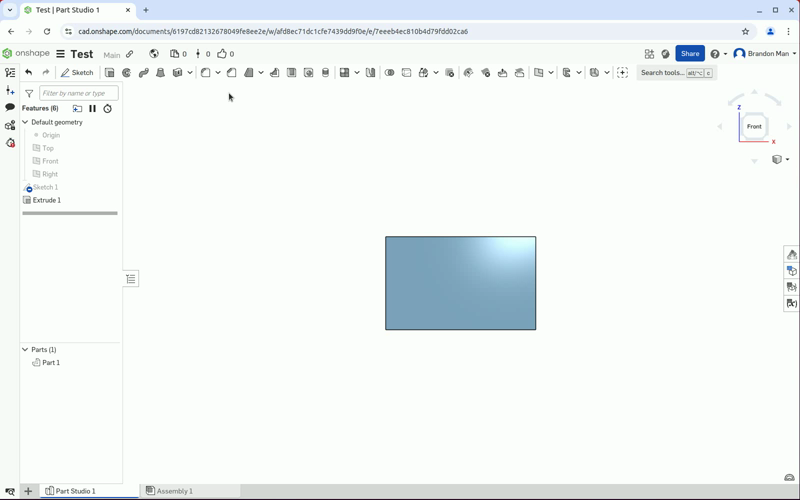
mouse_move(541, 75)
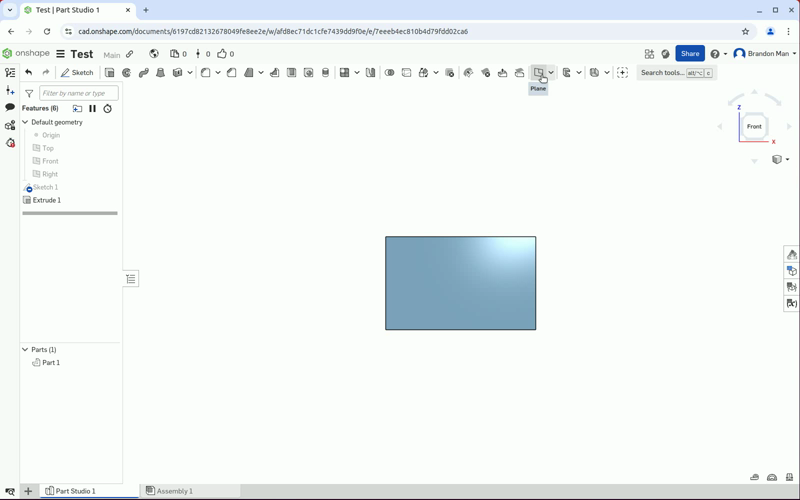
click(541, 75)
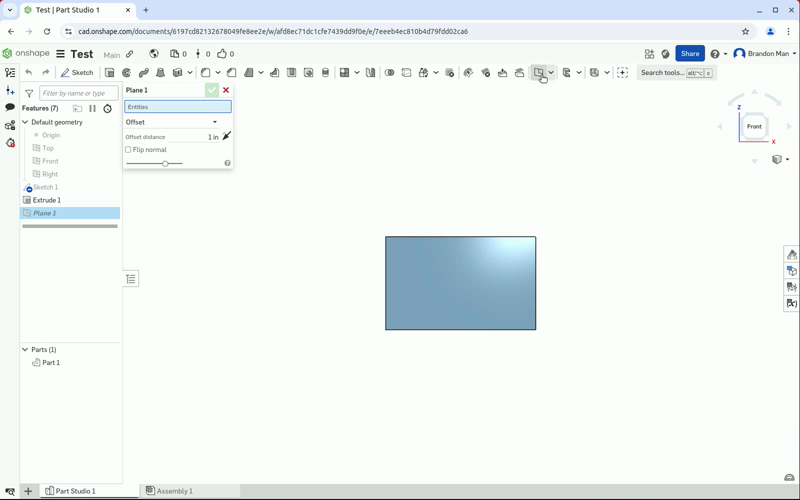
mouse_move(73, 163)
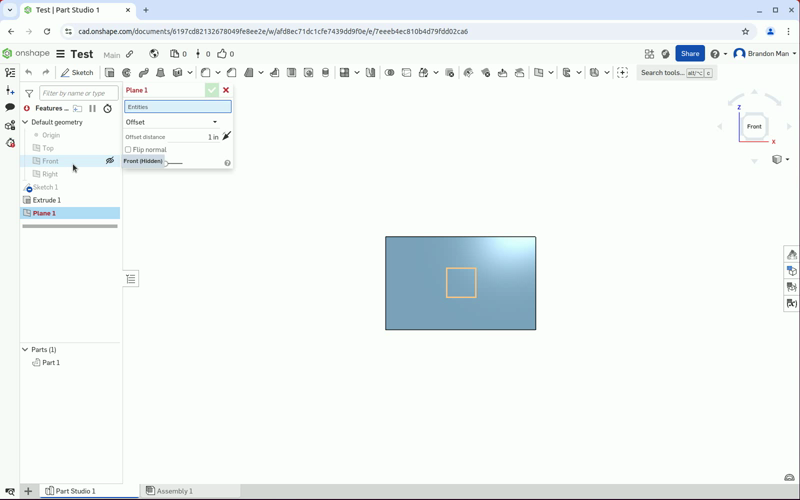
click(73, 163)
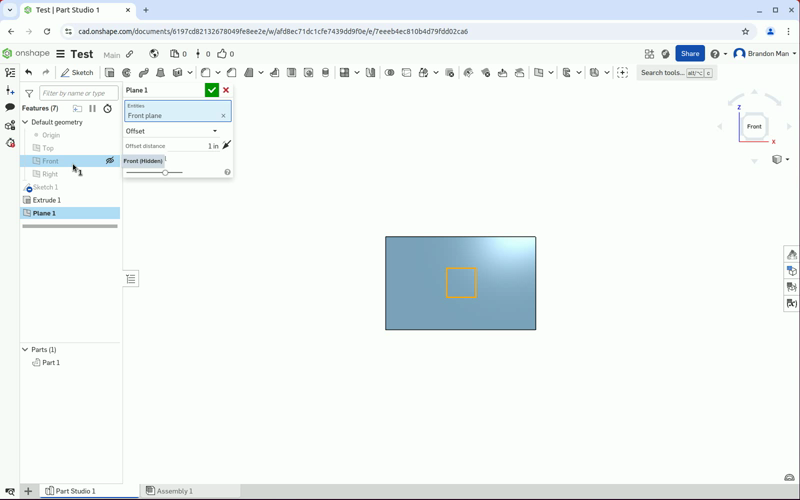
key(tab, 2)
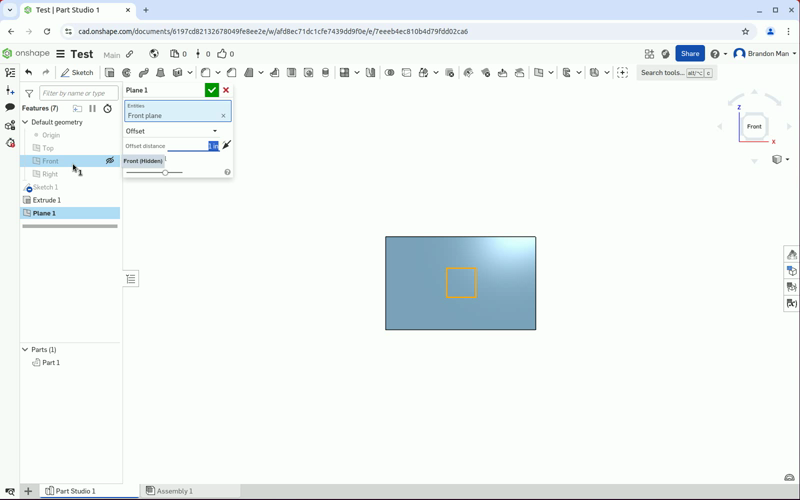
text(7.703)
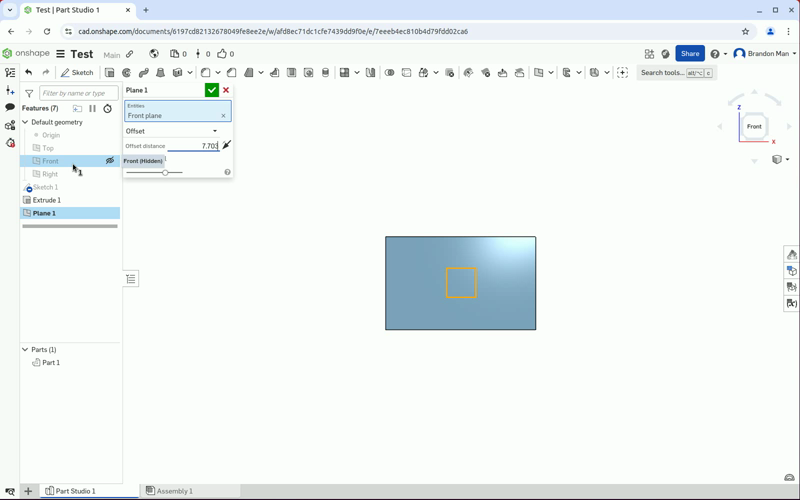
key(enter, 2)
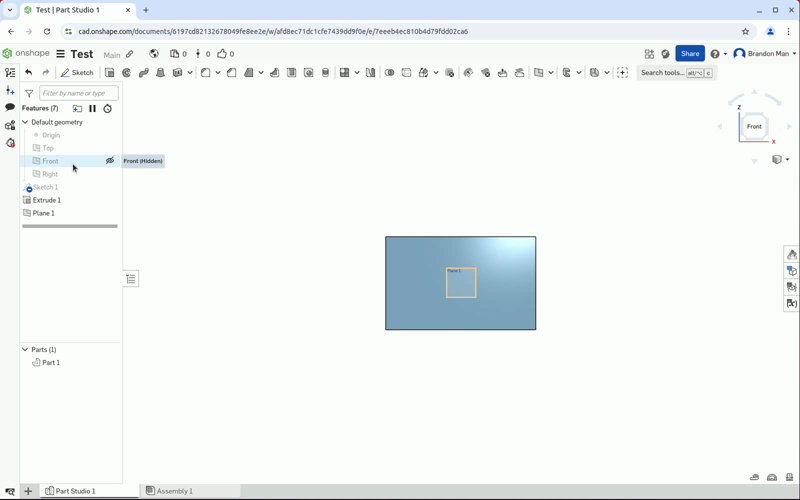
key(shift+s)
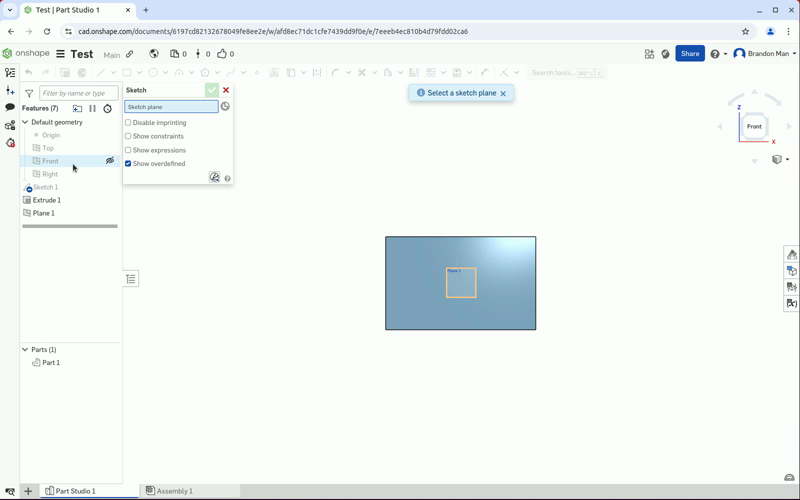
mouse_move(73, 215)
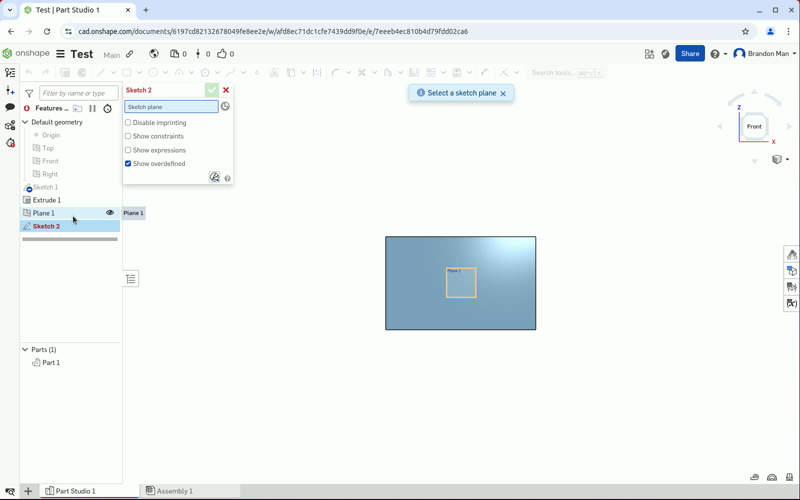
click(73, 215)
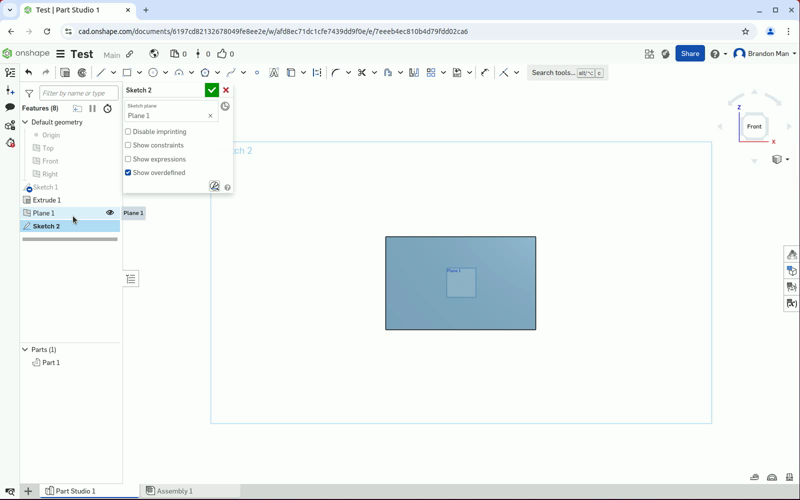
mouse_move(73, 352)
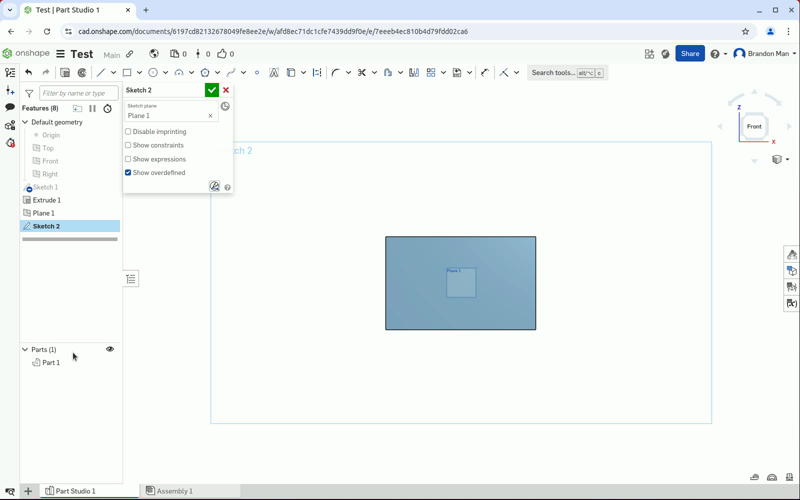
key(y)
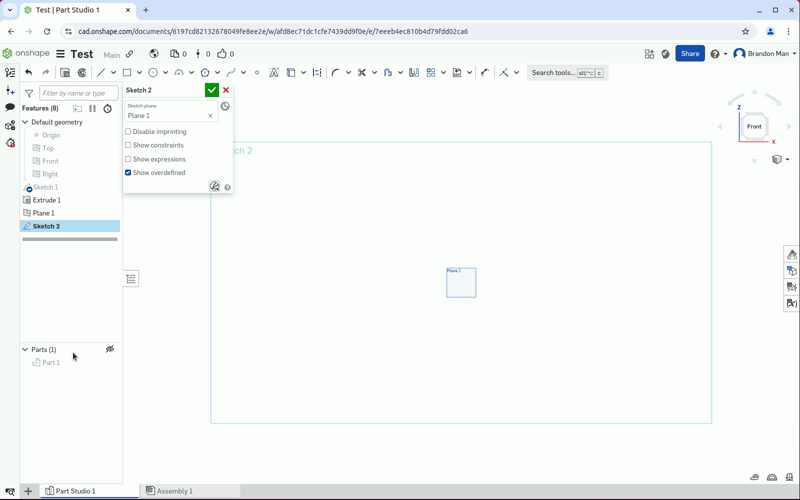
key(l)
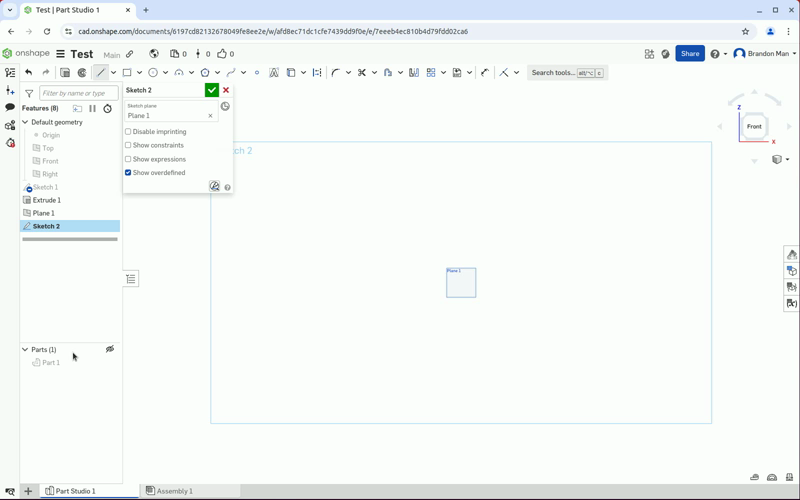
key_down(shift)
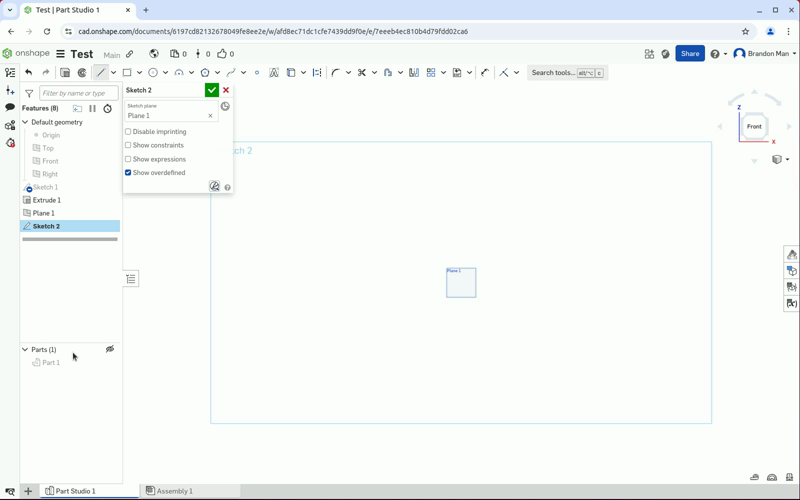
mouse_move(385, 254)
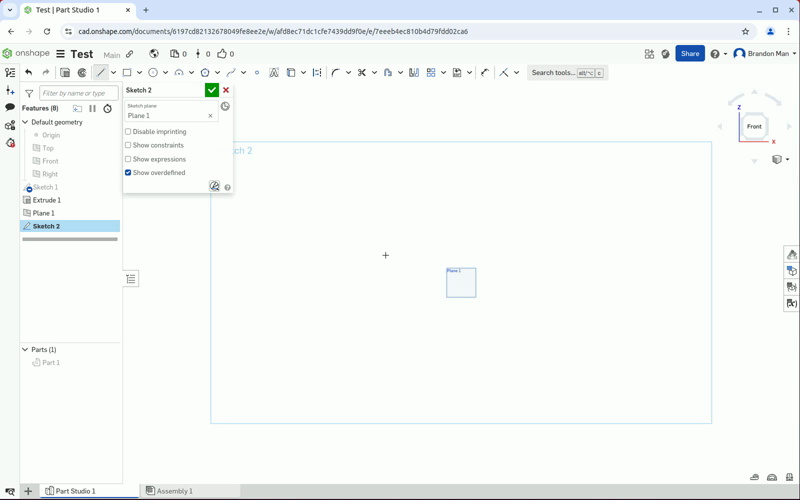
click(385, 254)
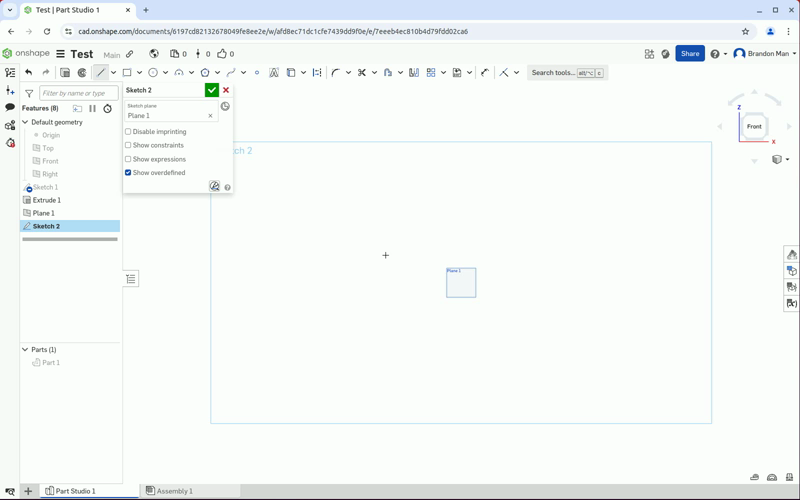
key_up(shift)
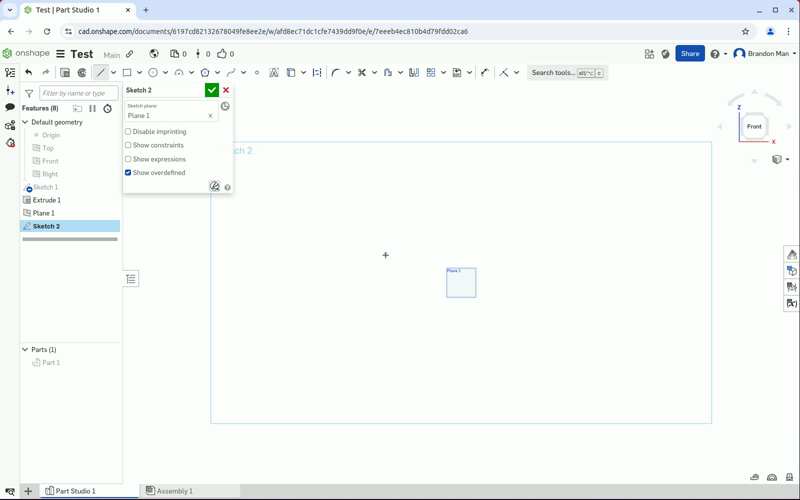
key_down(shift)
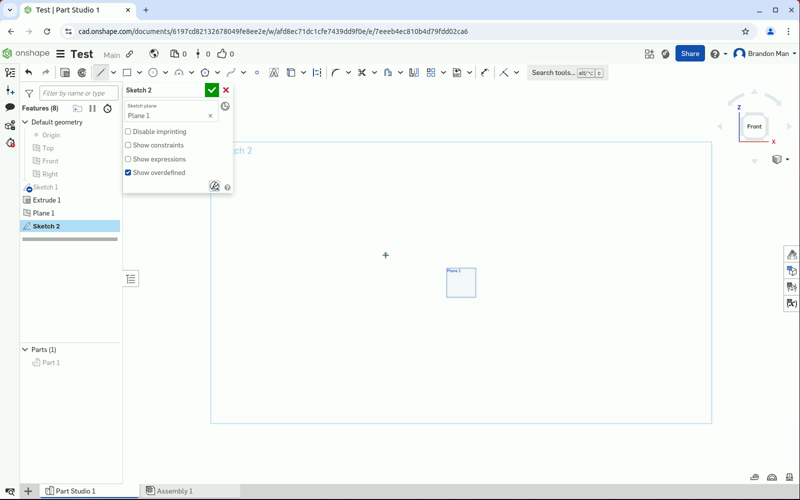
mouse_move(415, 254)
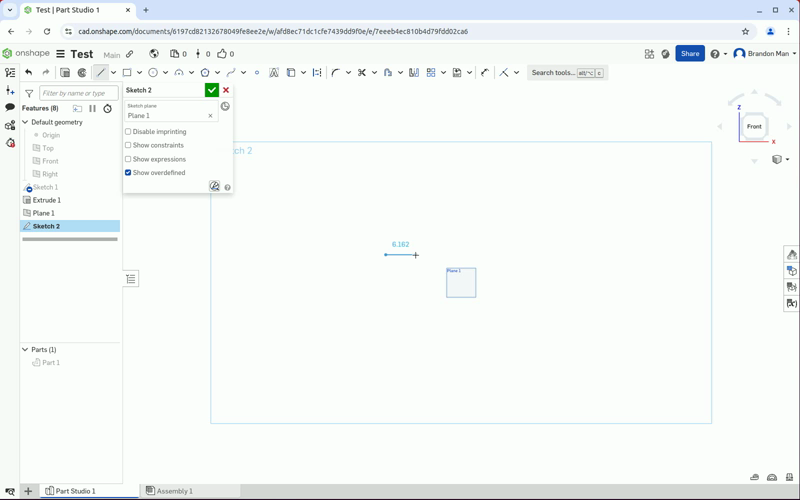
mouse_move(405, 254)
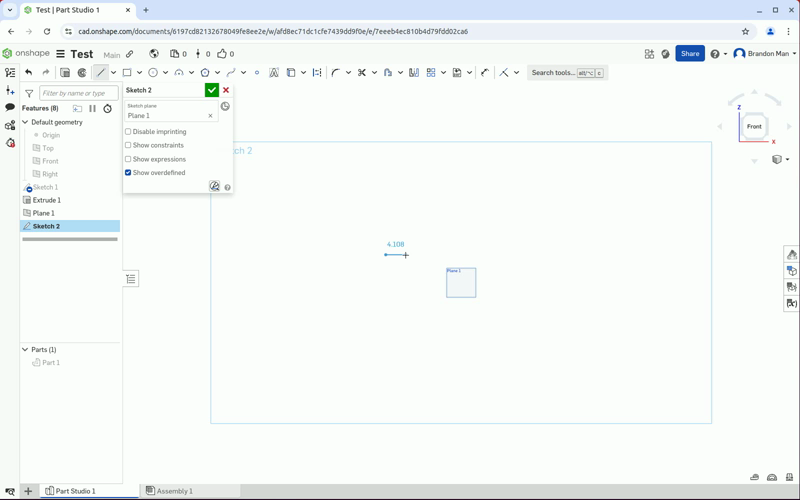
click(405, 254)
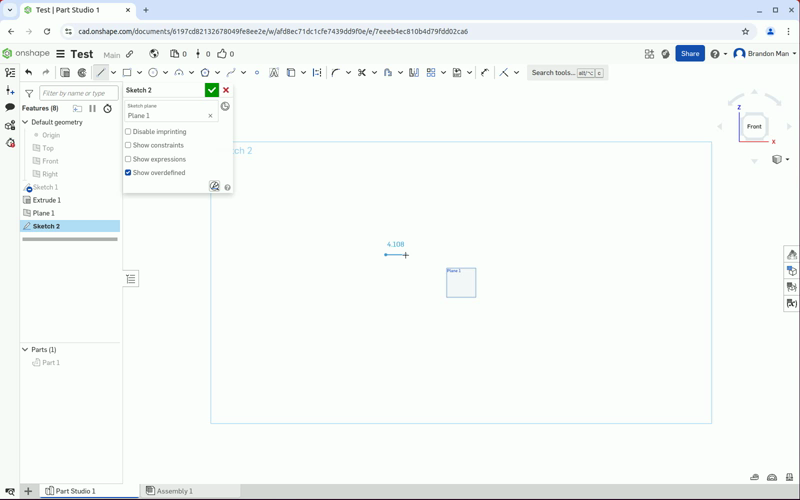
key_up(shift)
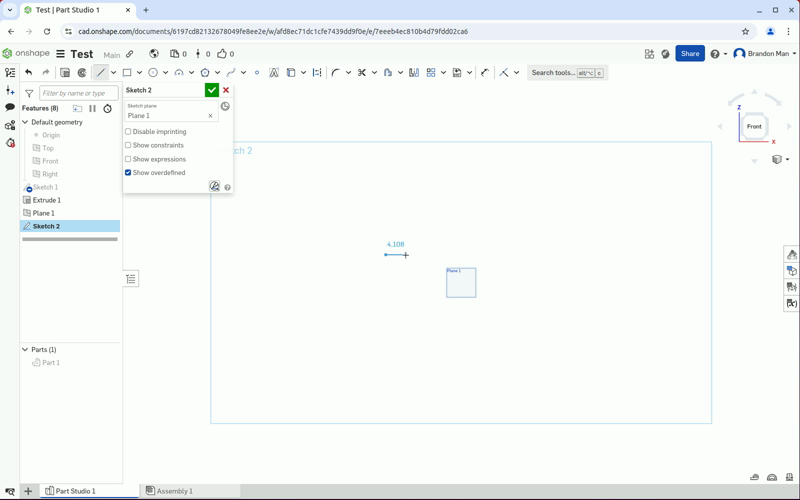
key_down(shift)
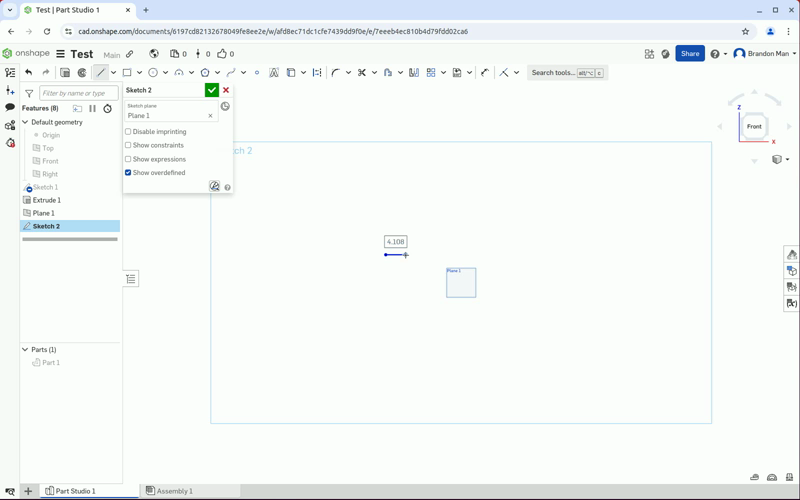
mouse_move(435, 254)
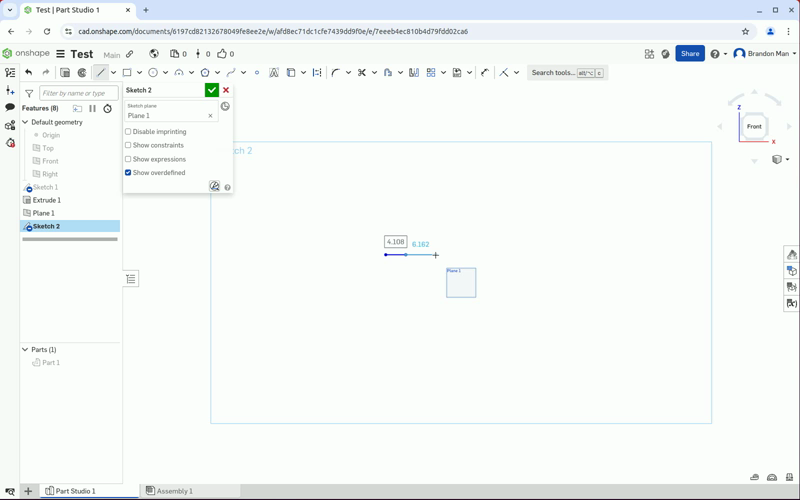
mouse_move(405, 234)
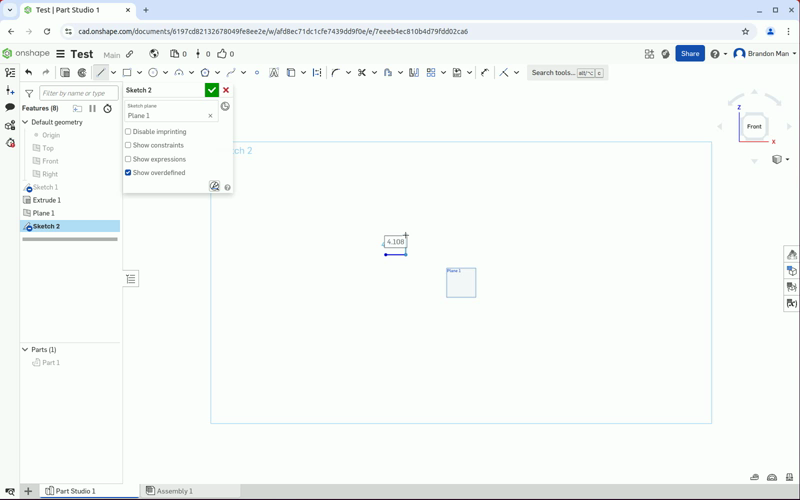
click(405, 234)
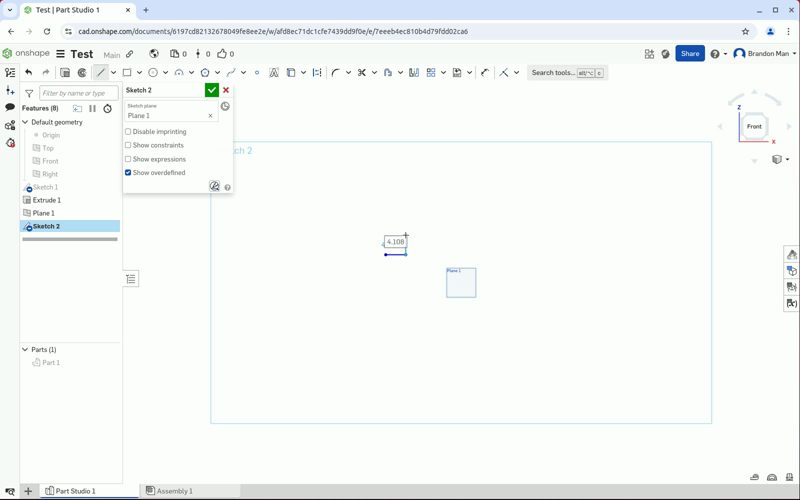
key_up(shift)
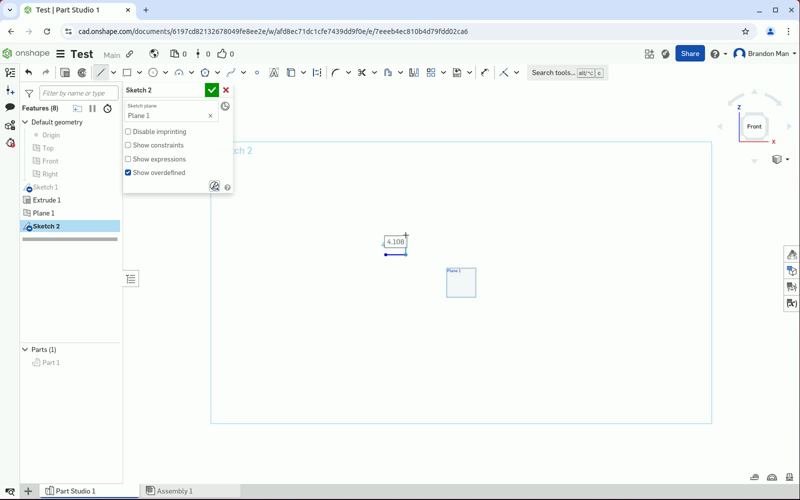
key_down(shift)
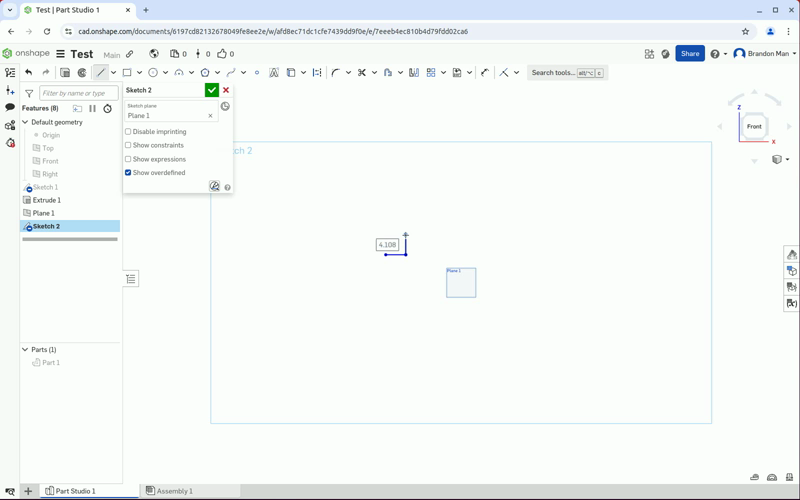
mouse_move(435, 234)
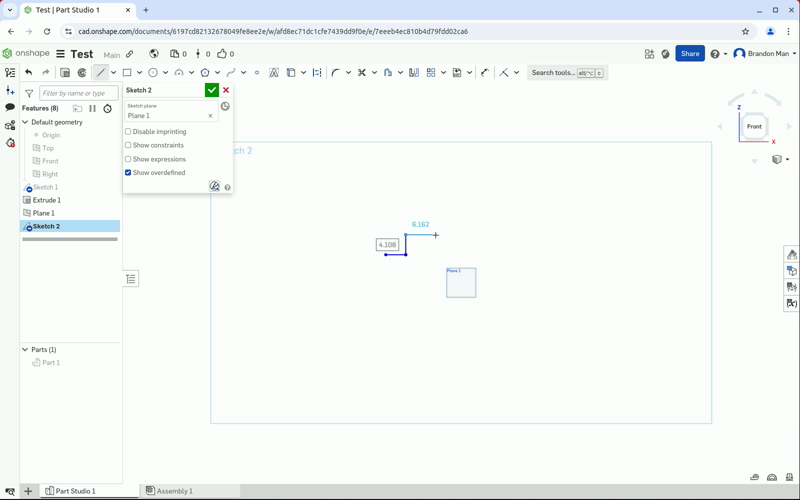
mouse_move(385, 234)
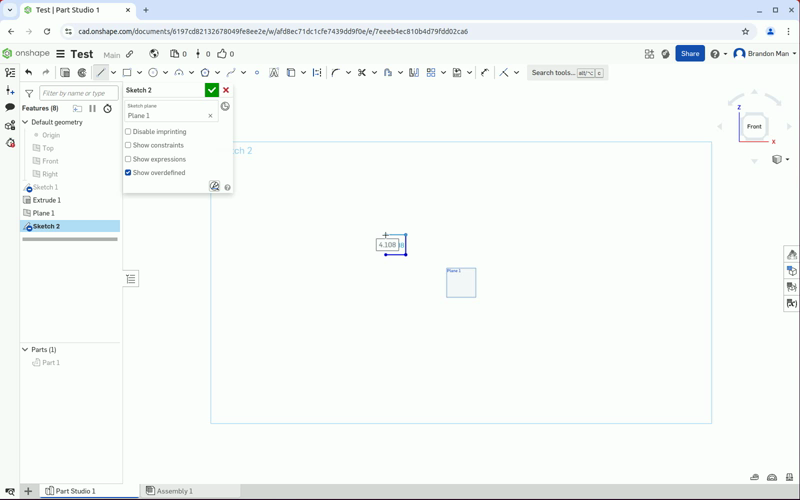
click(385, 234)
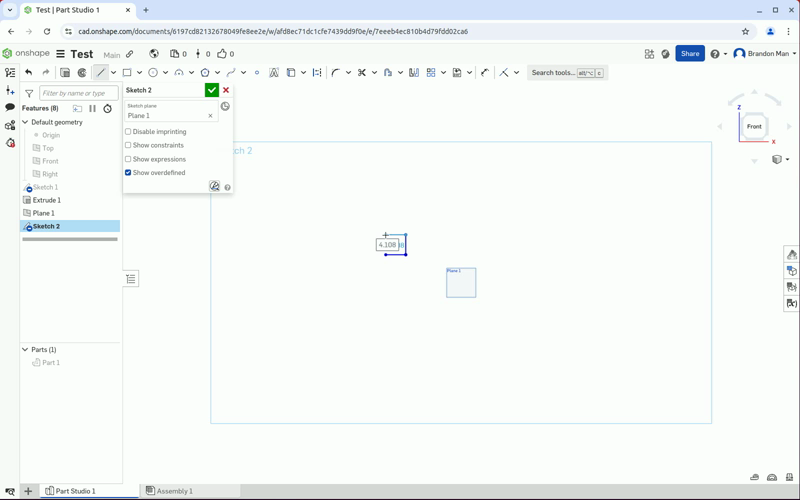
key_up(shift)
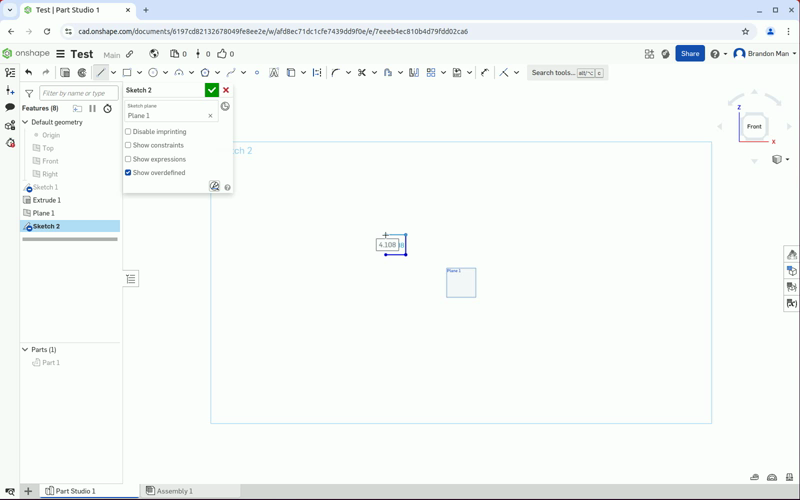
mouse_move(415, 234)
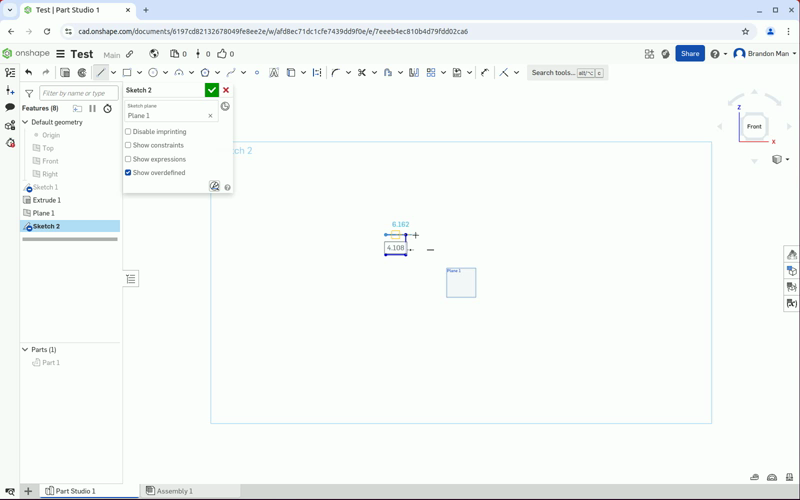
key_down(shift)
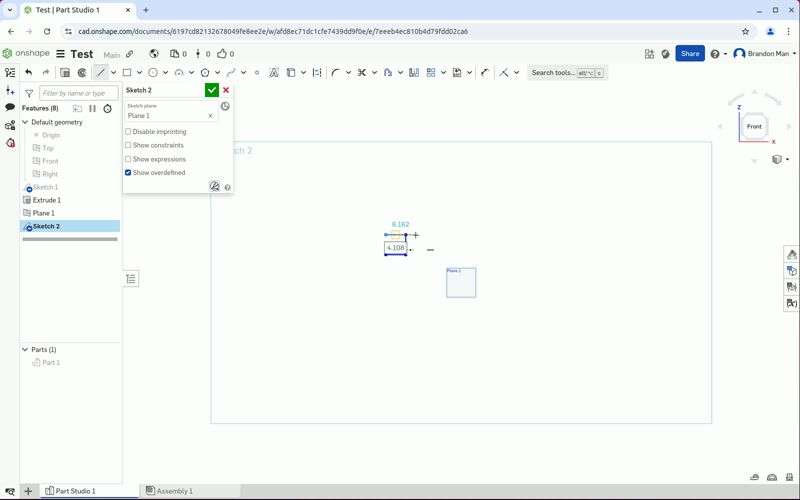
mouse_move(385, 254)
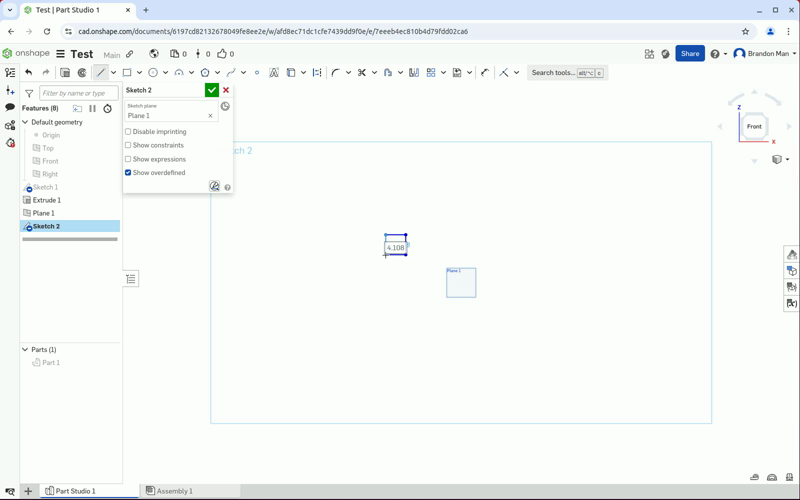
key_up(shift)
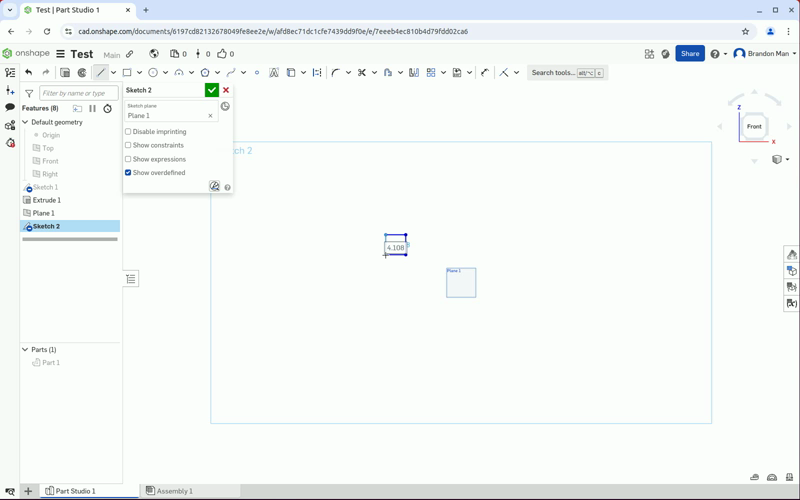
click(385, 254)
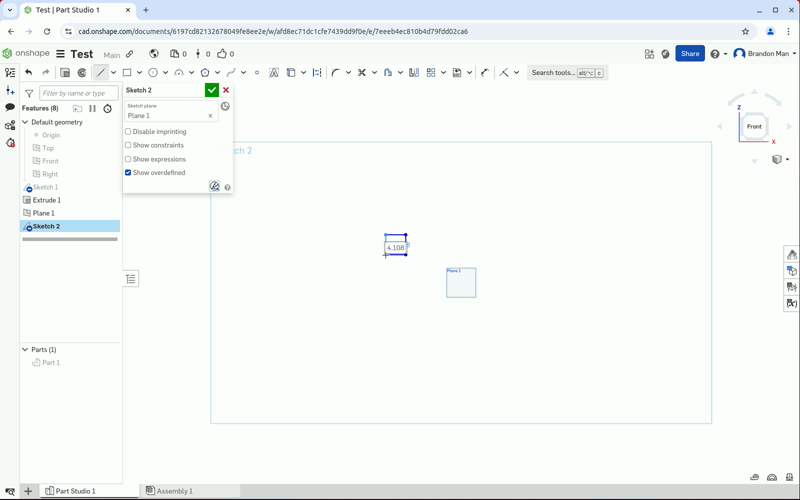
key(esc)
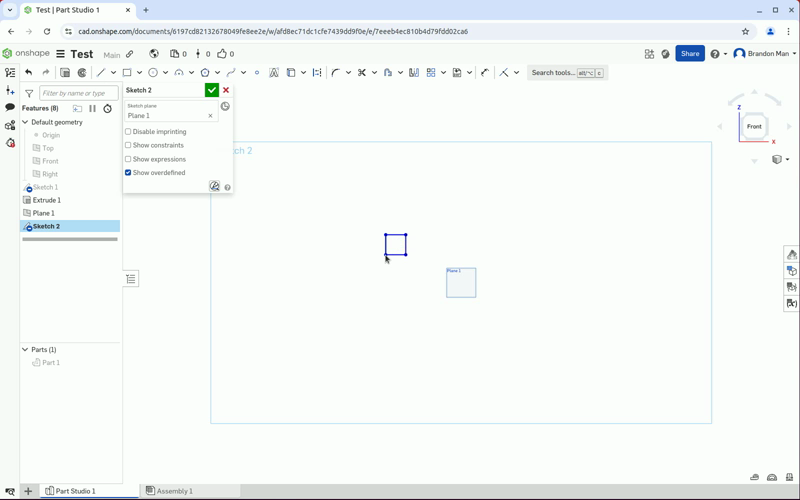
mouse_move(398, 238)
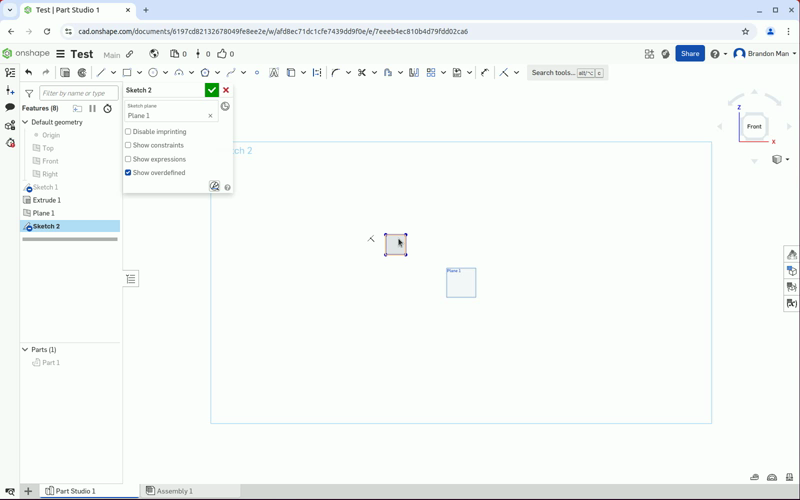
scroll(6)
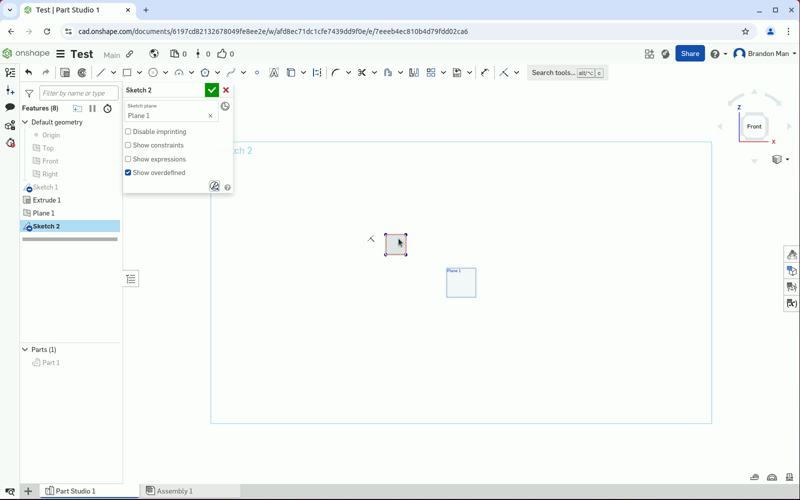
scroll(6)
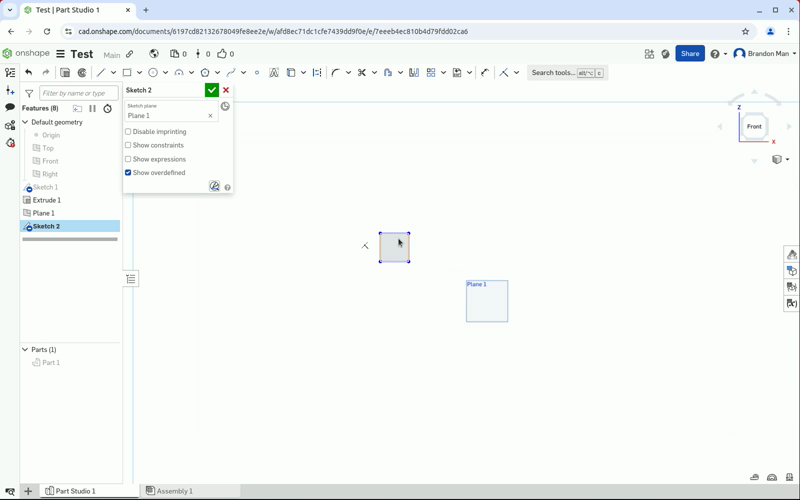
scroll(6)
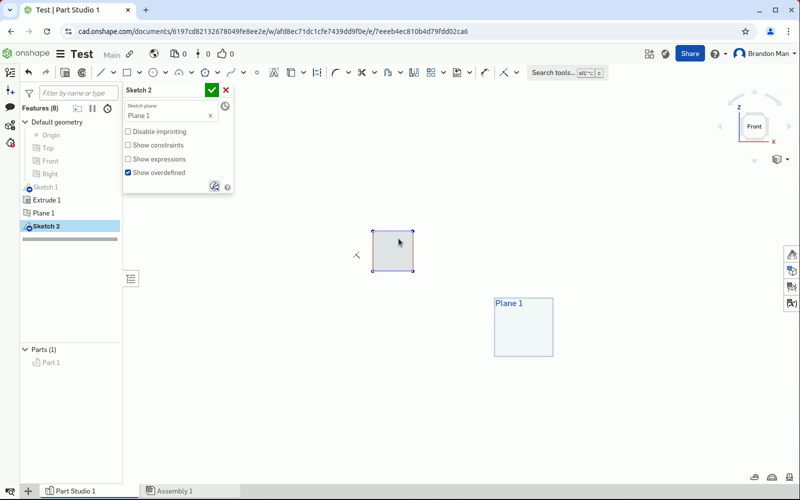
scroll(6)
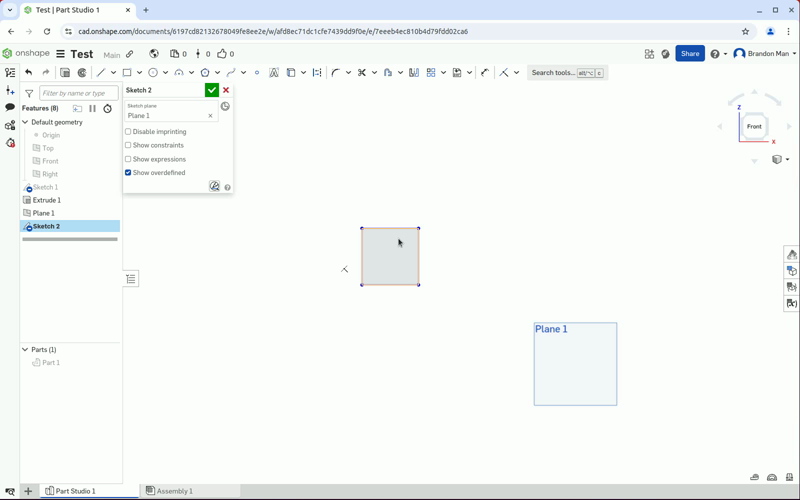
scroll(6)
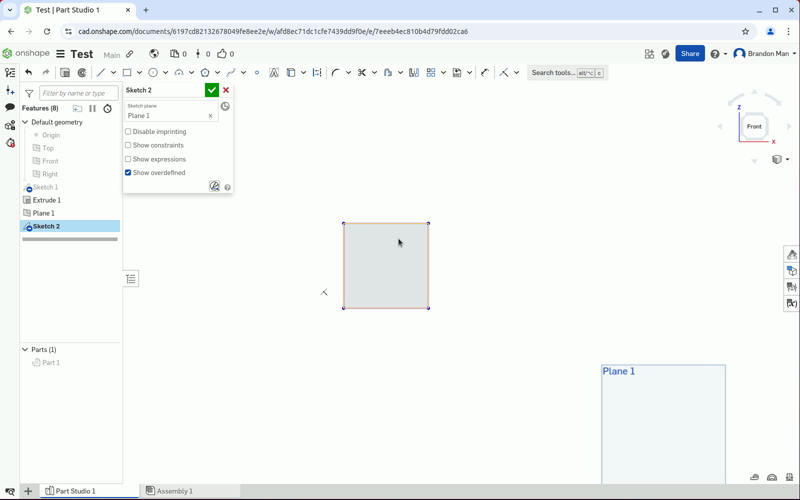
scroll(6)
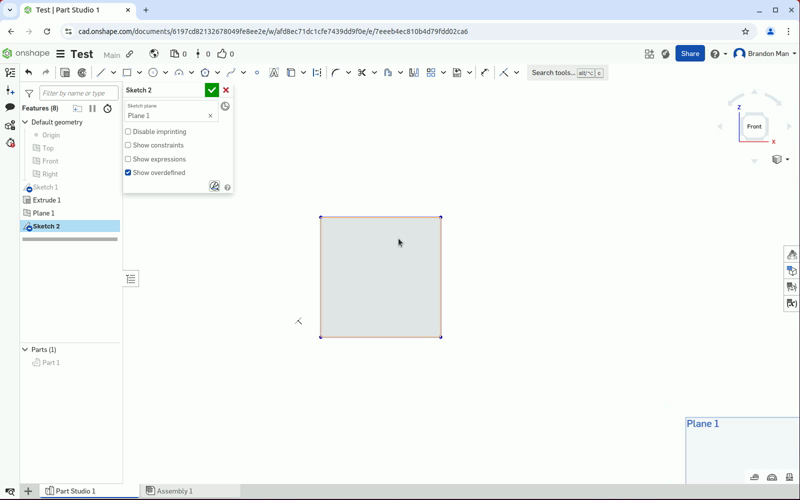
scroll(6)
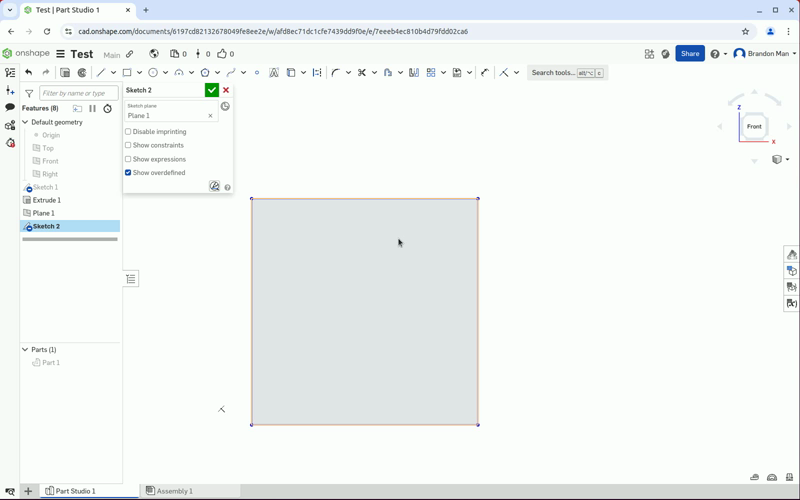
click(398, 238)
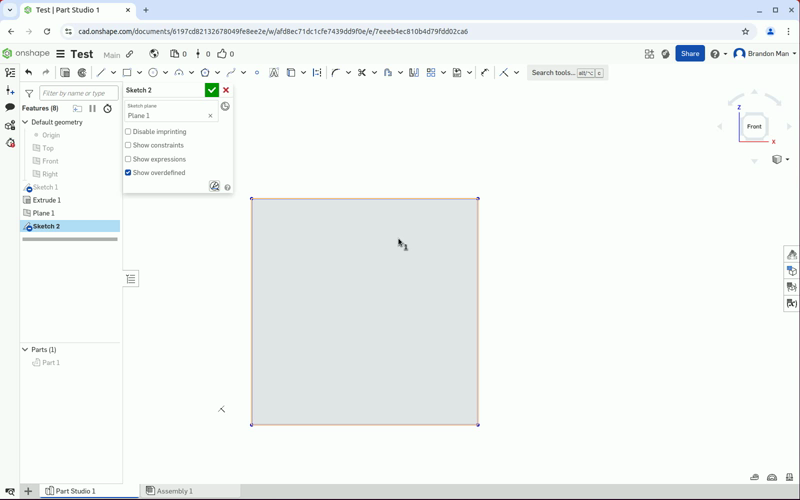
scroll(-6)
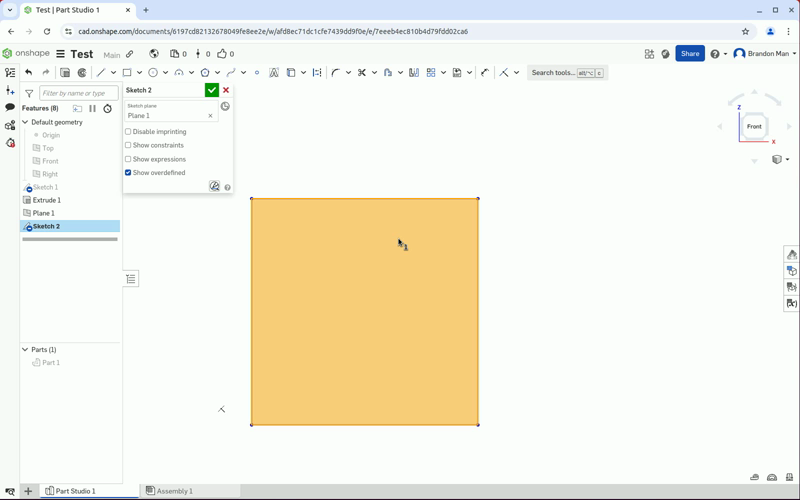
scroll(-6)
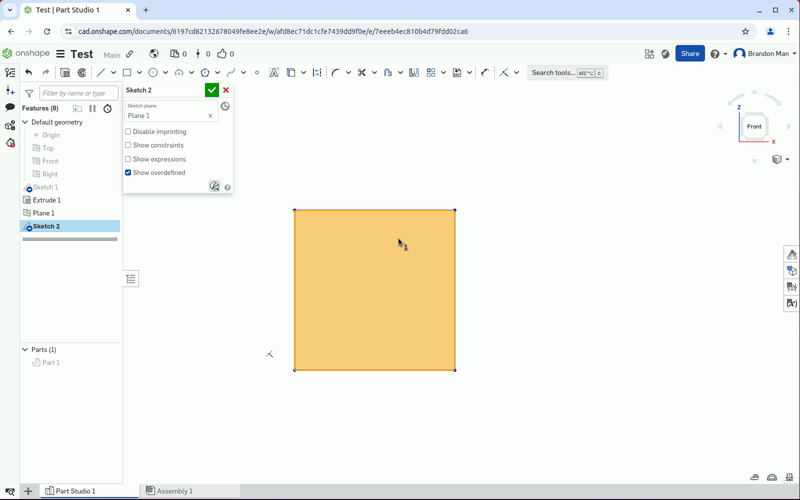
scroll(-6)
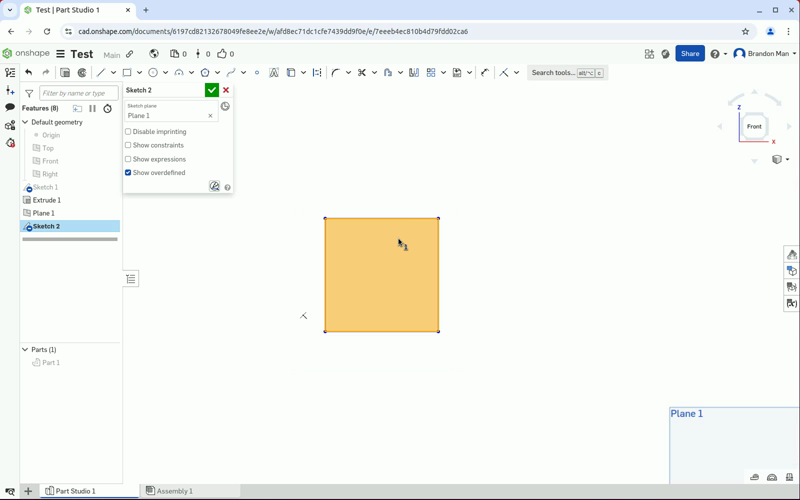
scroll(-6)
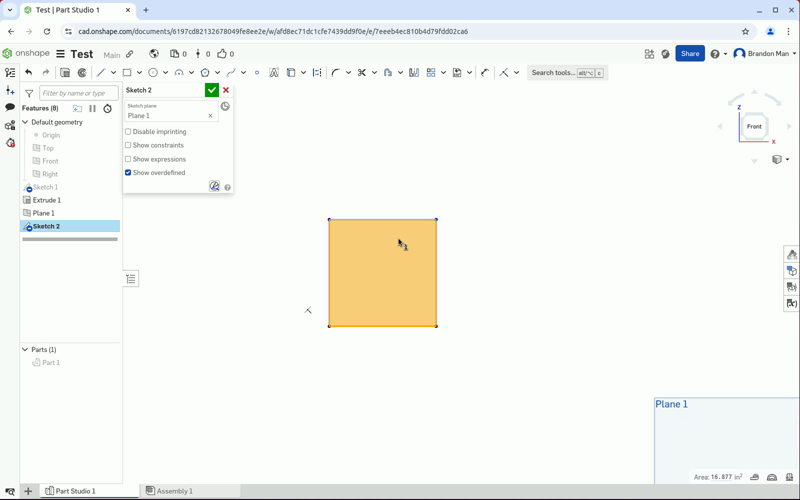
scroll(-6)
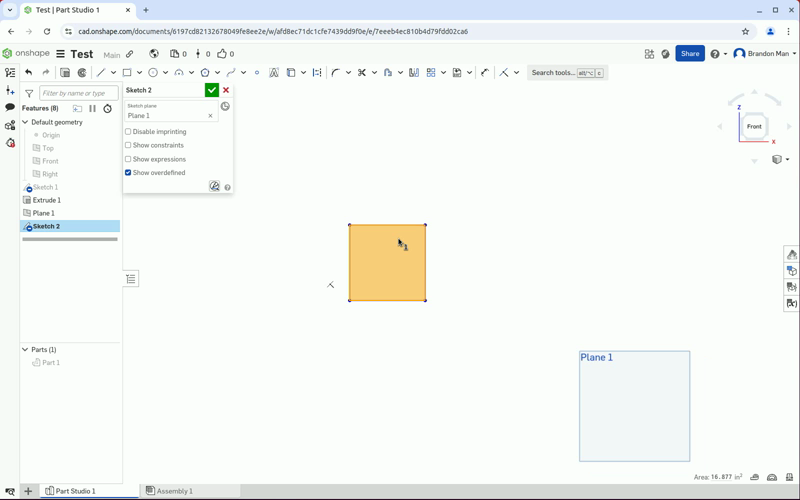
scroll(-6)
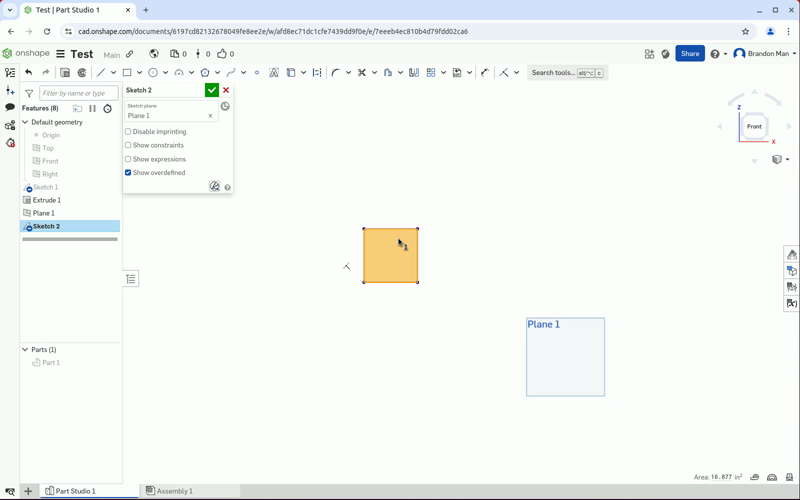
scroll(-6)
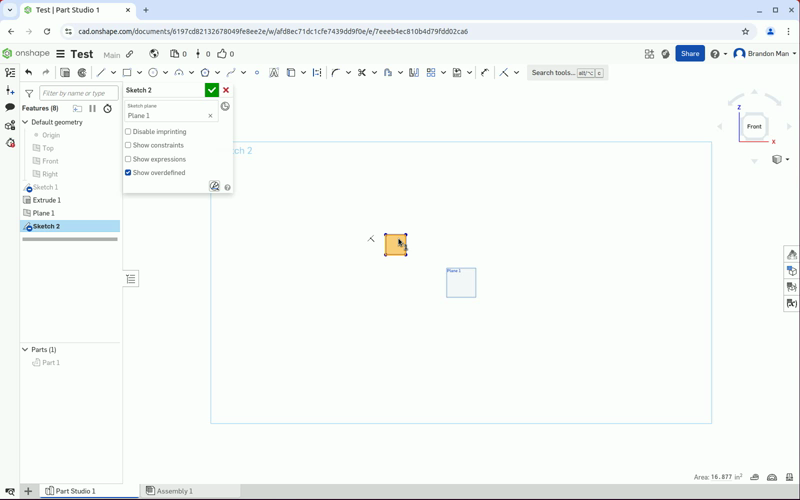
mouse_move(73, 352)
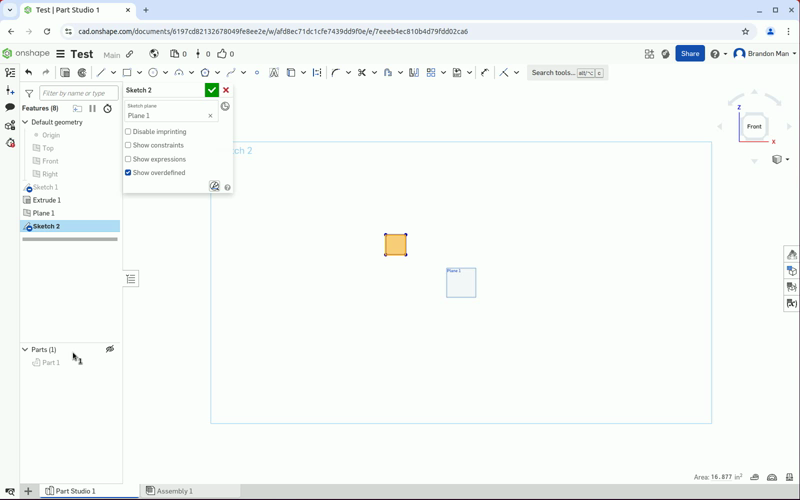
key(shift+y)
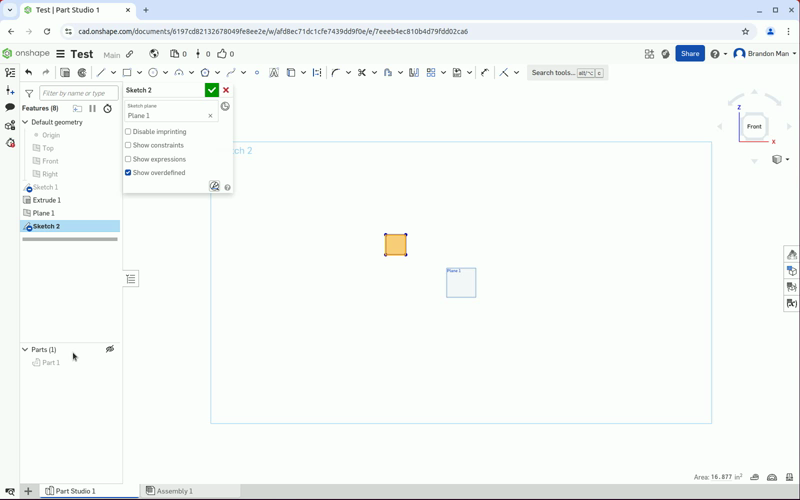
key(shift+e)
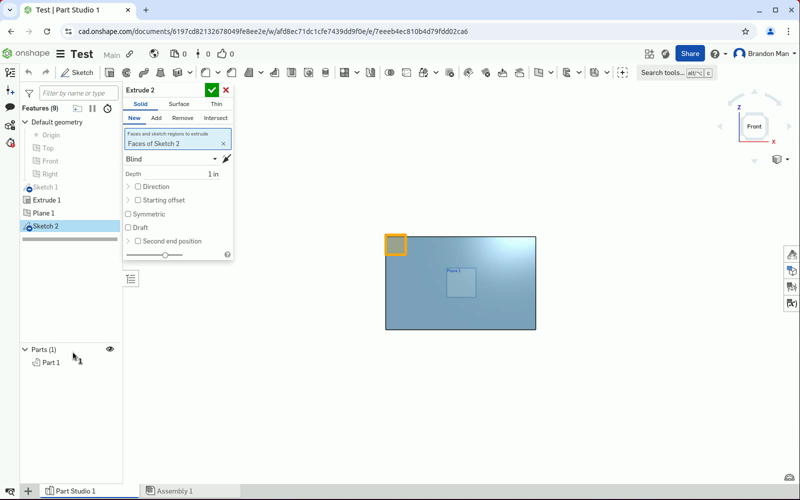
mouse_move(143, 106)
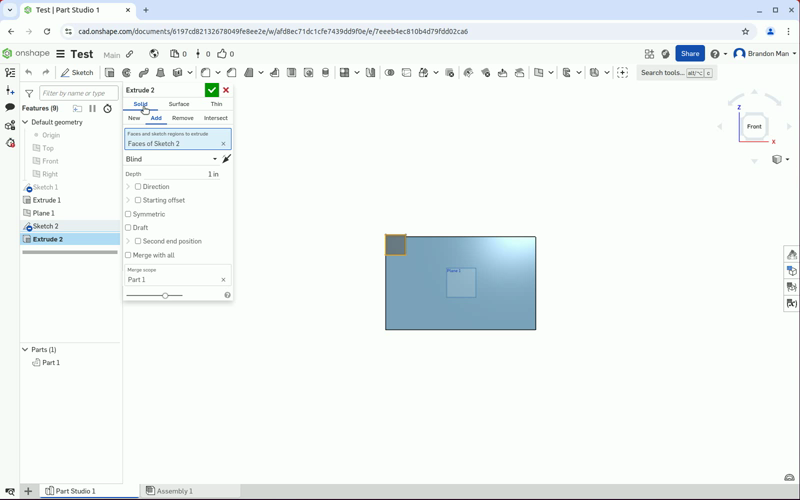
click(143, 106)
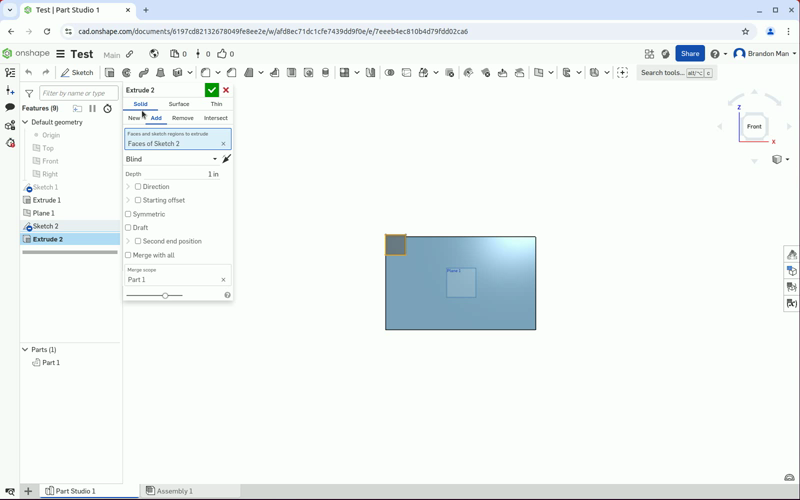
mouse_move(137, 120)
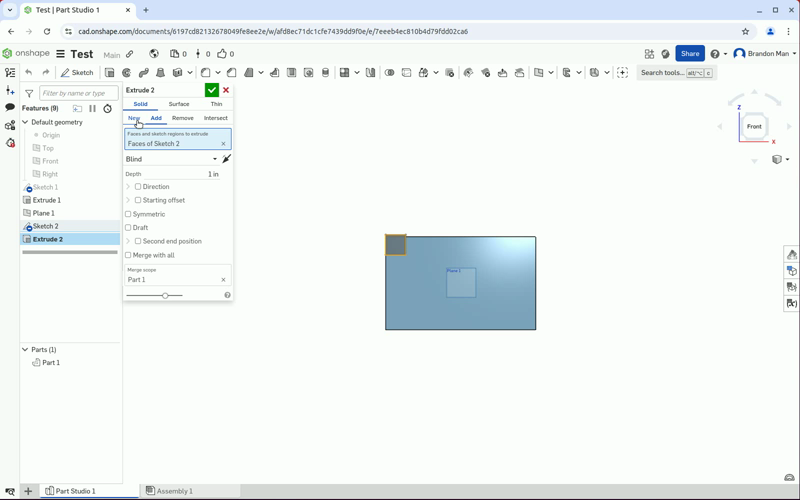
click(137, 120)
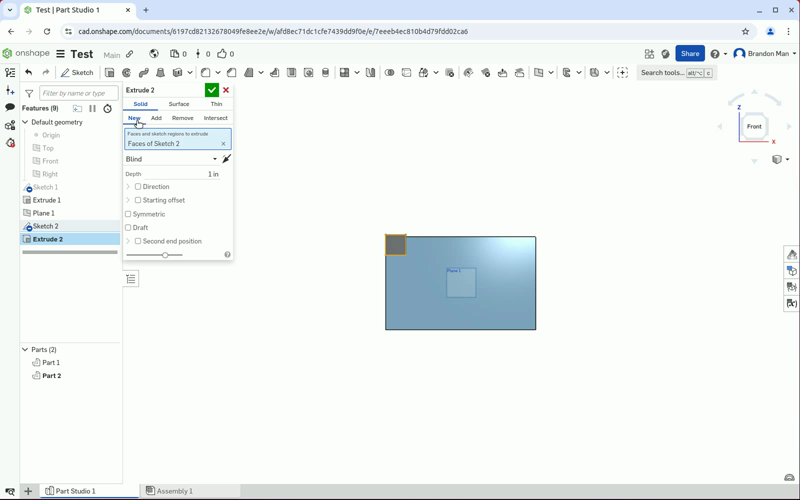
key(tab, 4)
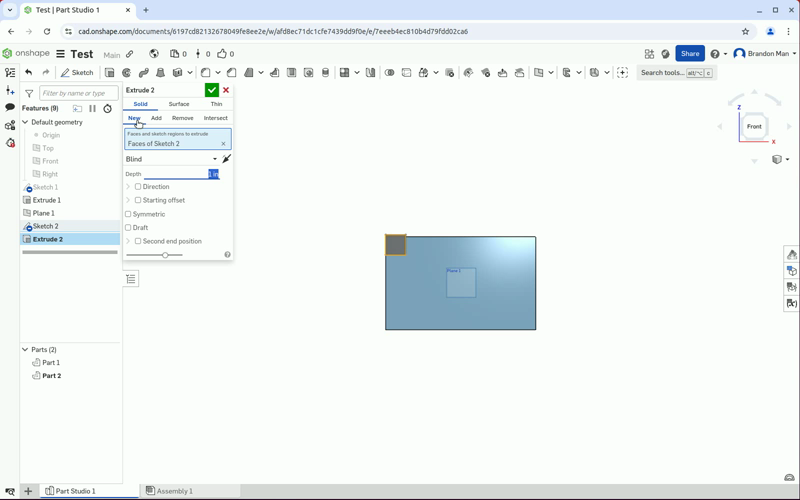
text(3.851)
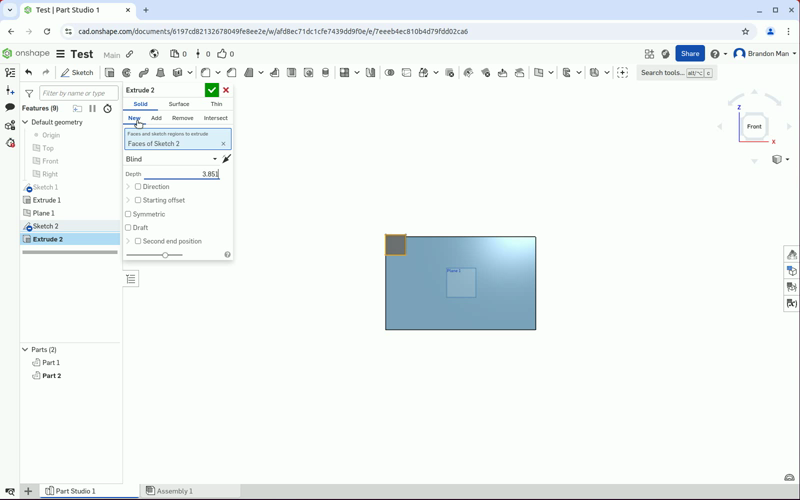
key(enter)
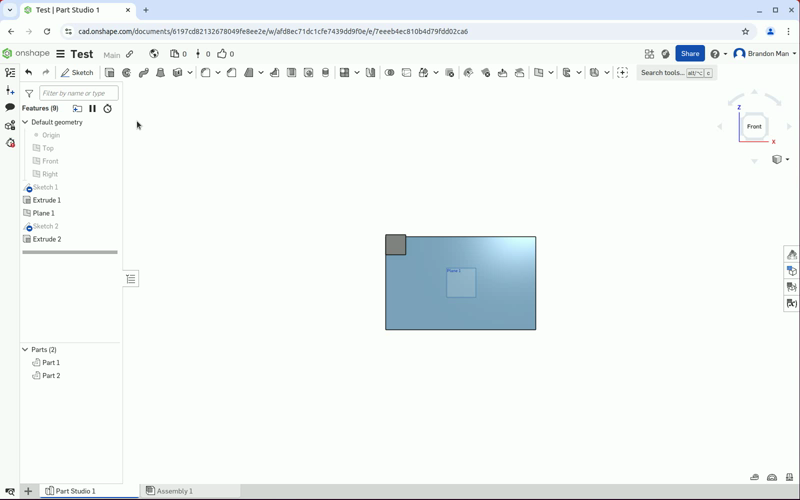
key(shift+h)
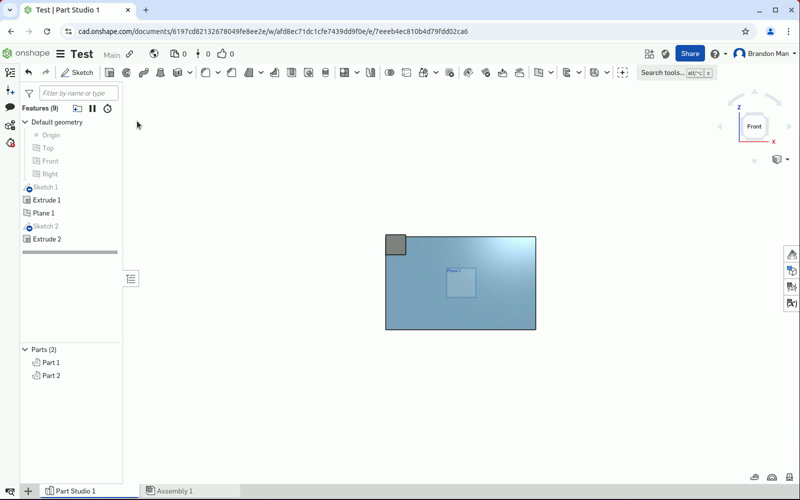
key(shift+h)
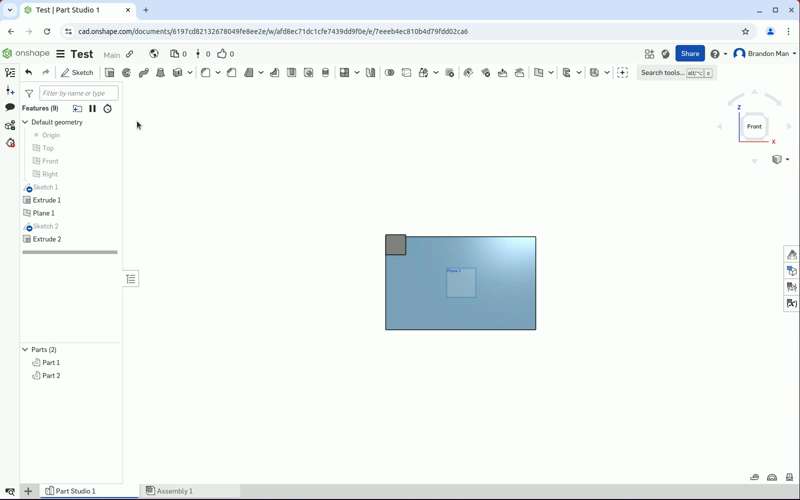
mouse_move(73, 189)
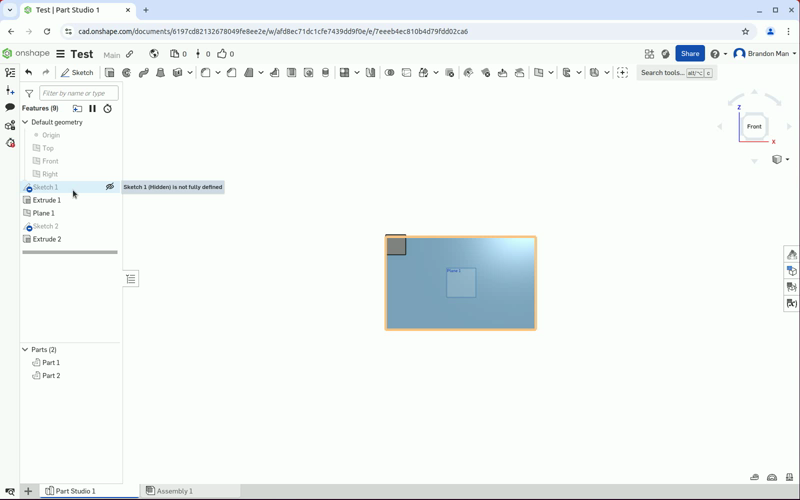
click(73, 189)
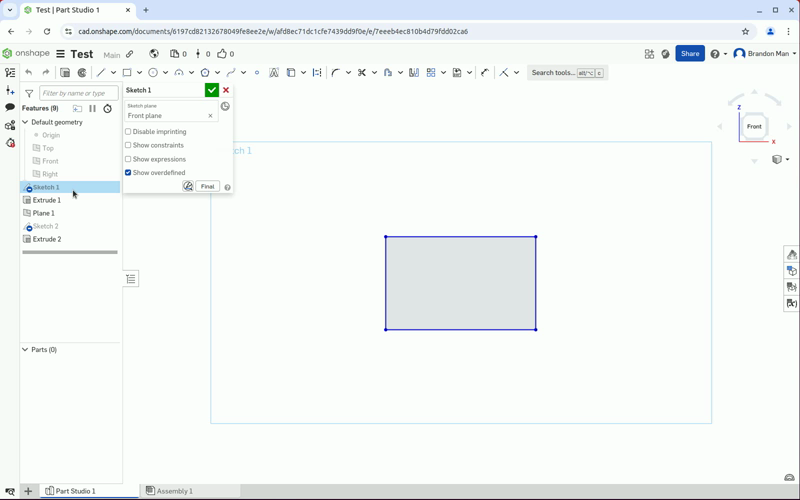
mouse_move(229, 92)
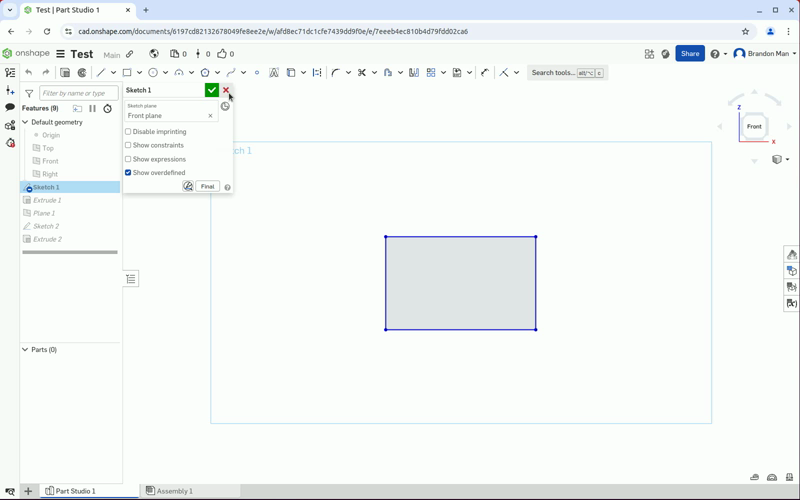
click(229, 92)
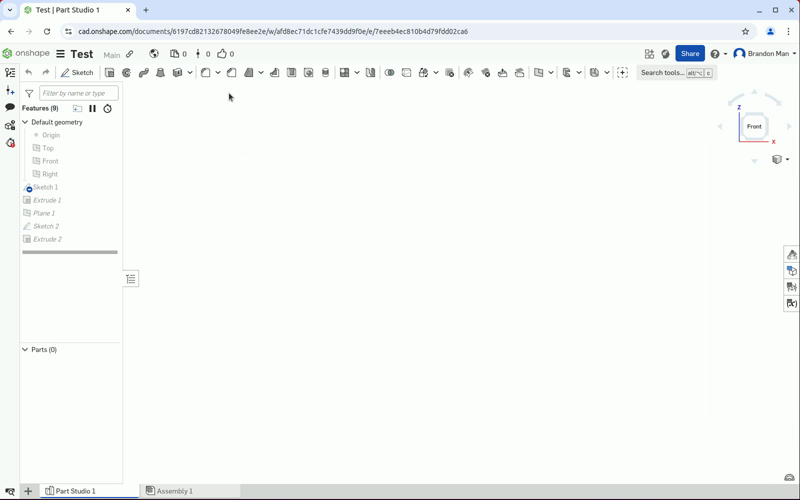
key(shift+s)
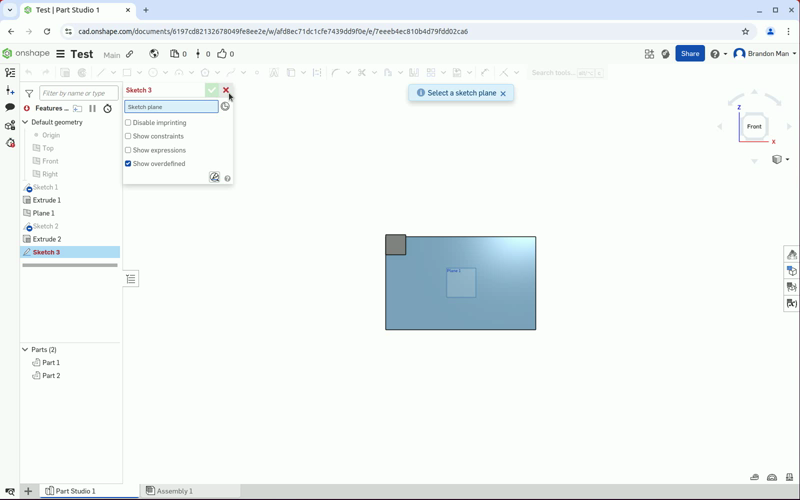
mouse_move(73, 215)
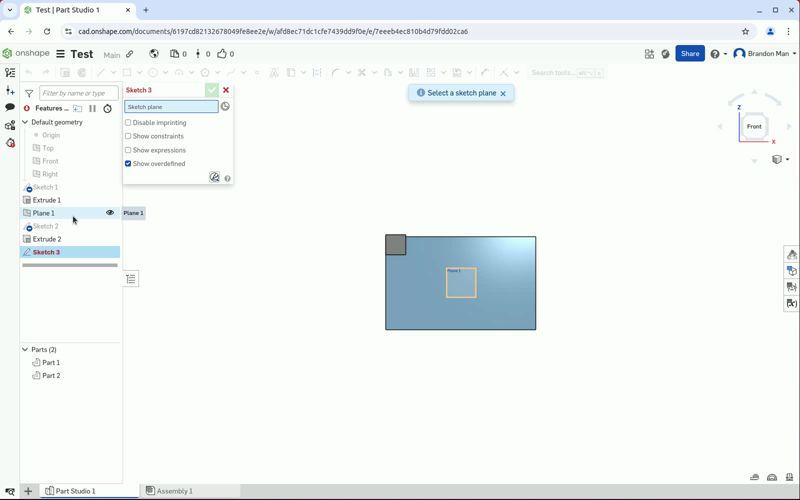
click(73, 215)
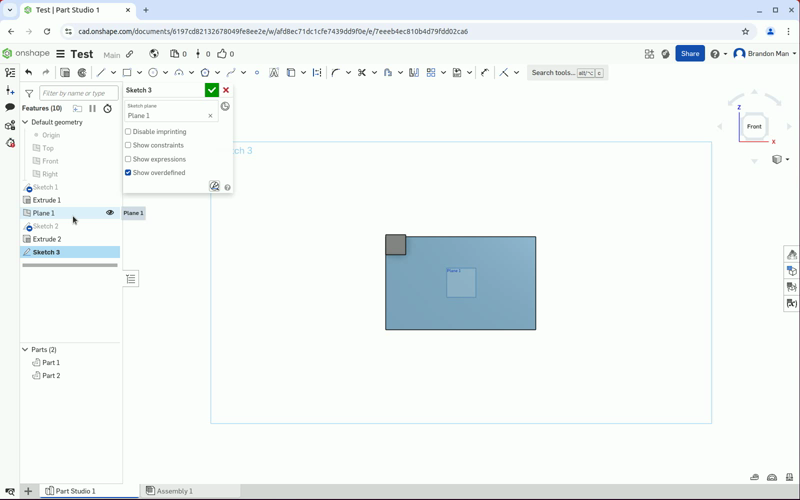
mouse_move(73, 352)
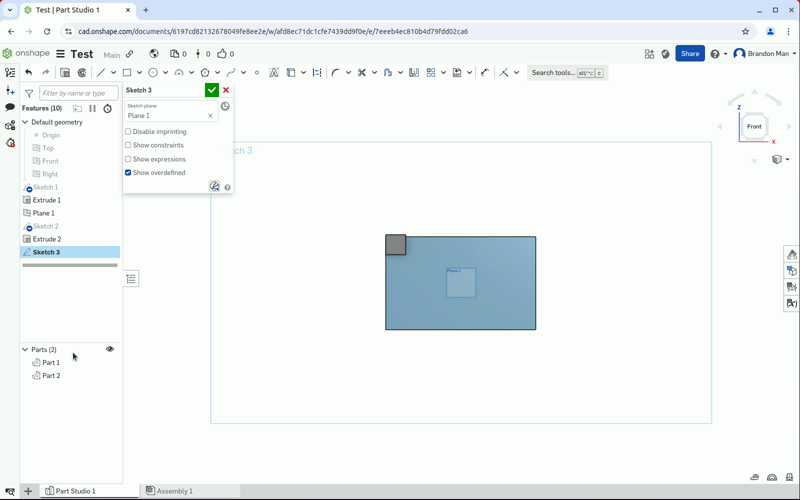
key(y)
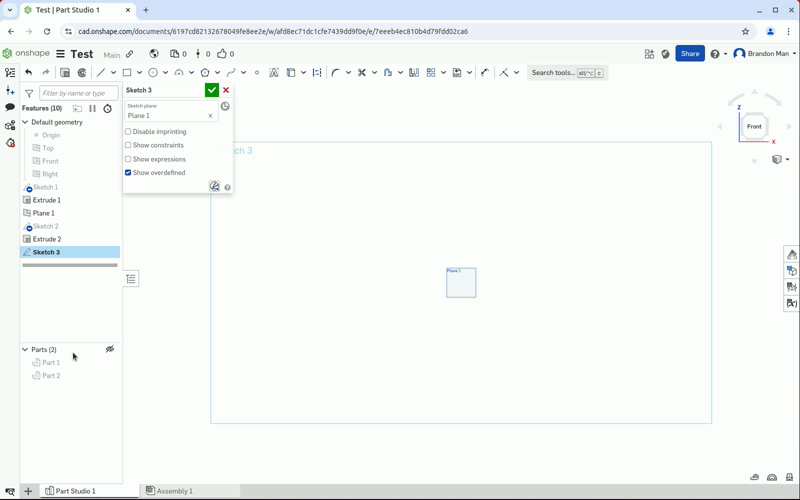
key(l)
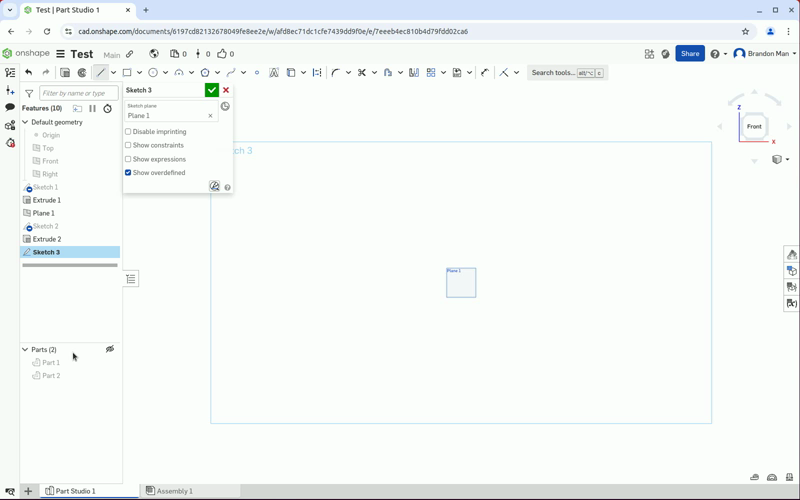
key_down(shift)
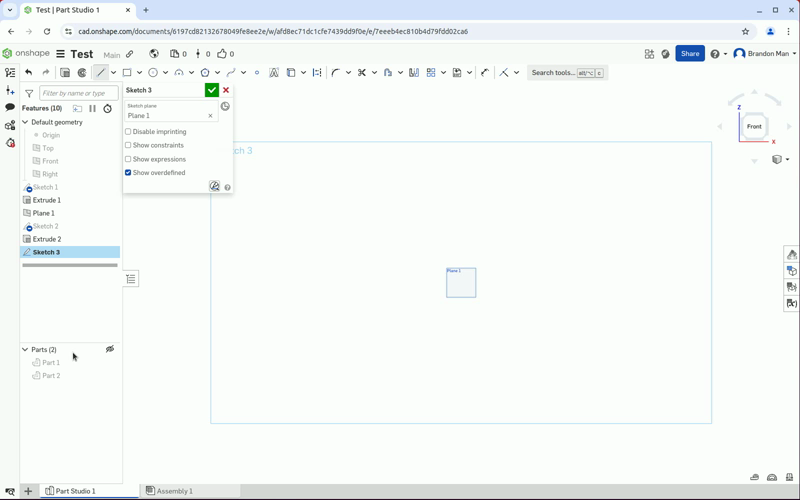
mouse_move(385, 329)
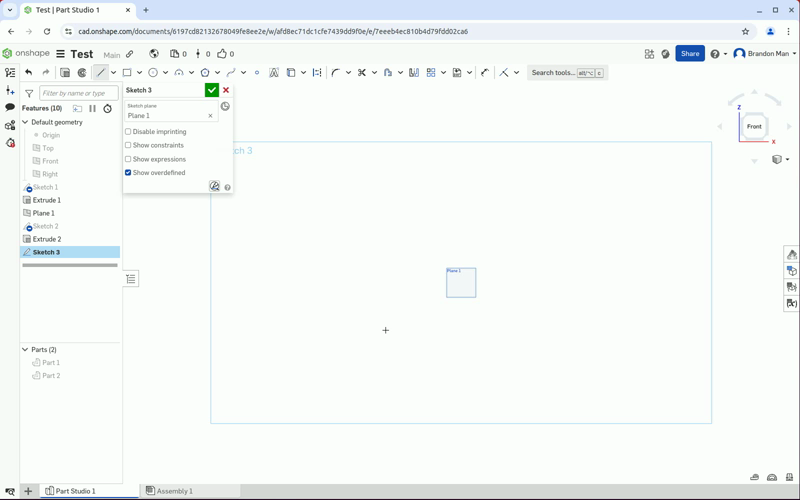
click(385, 329)
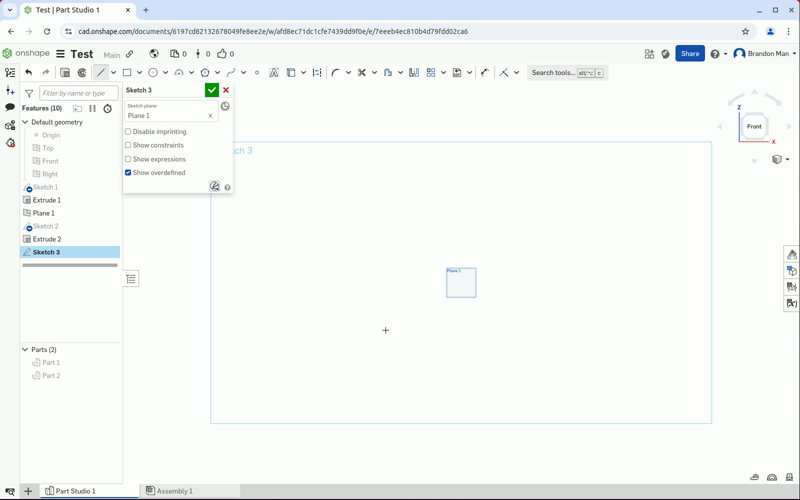
key_up(shift)
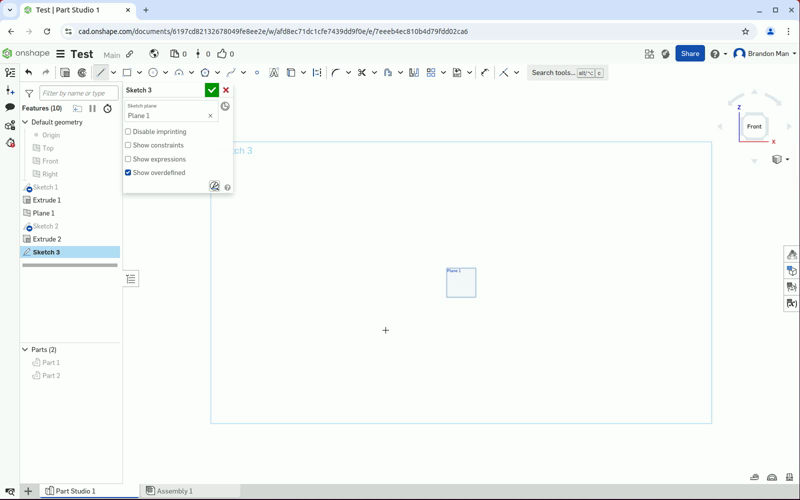
key_down(shift)
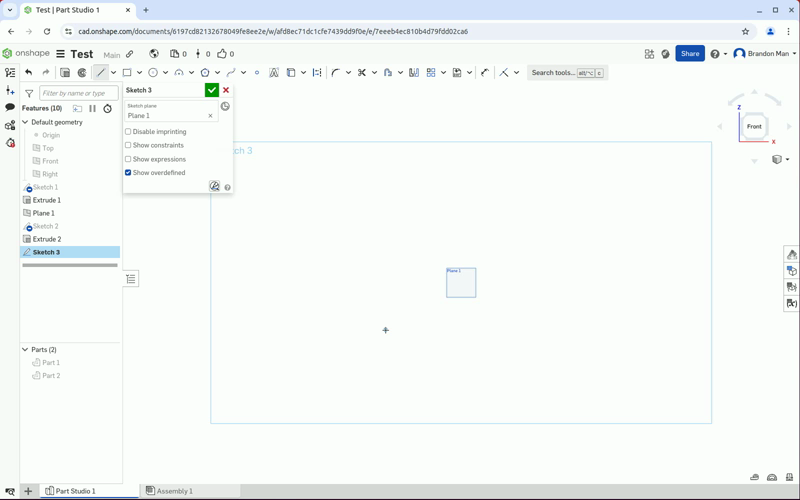
mouse_move(415, 329)
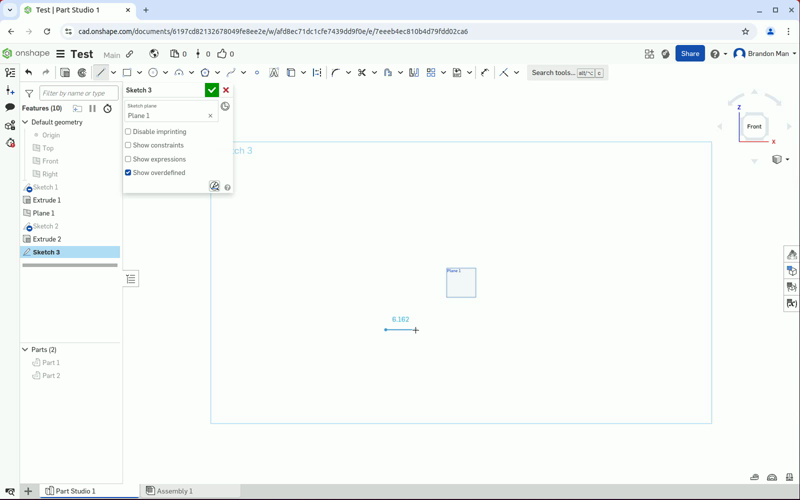
mouse_move(405, 329)
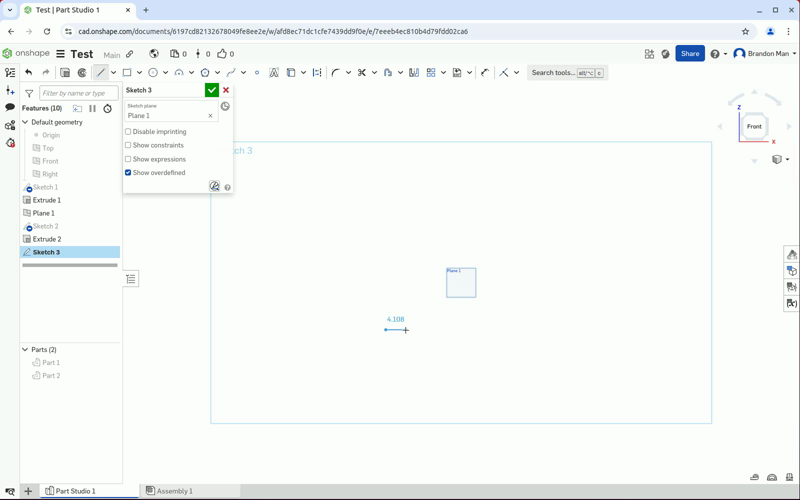
click(405, 329)
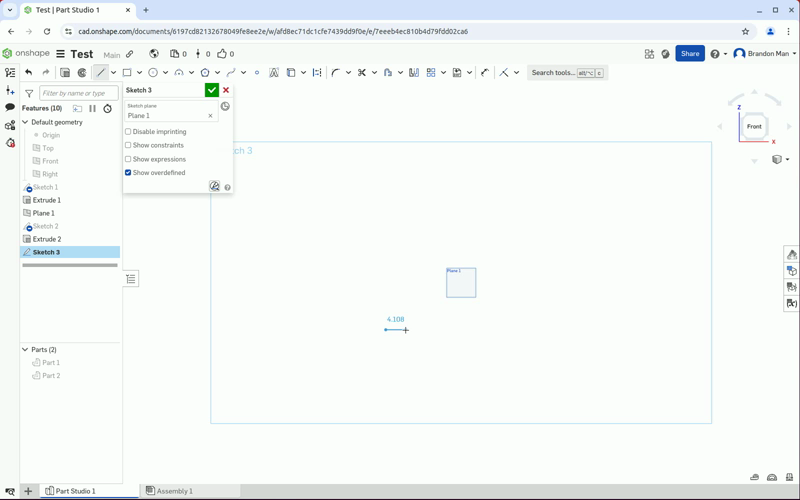
key_up(shift)
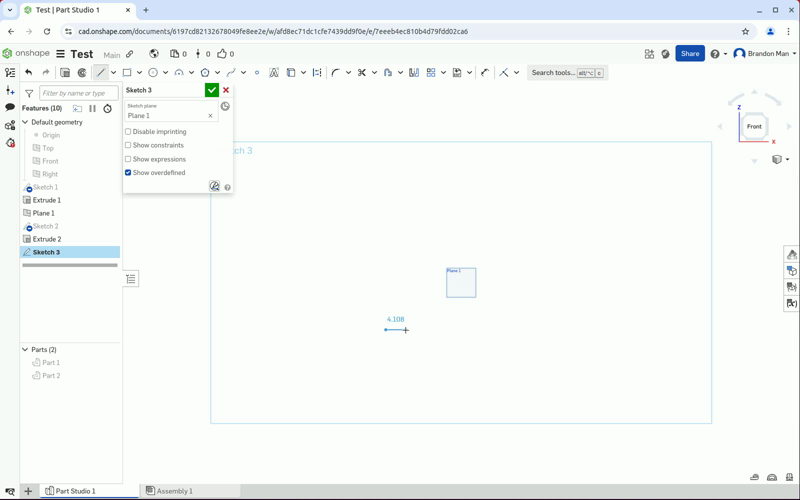
key_down(shift)
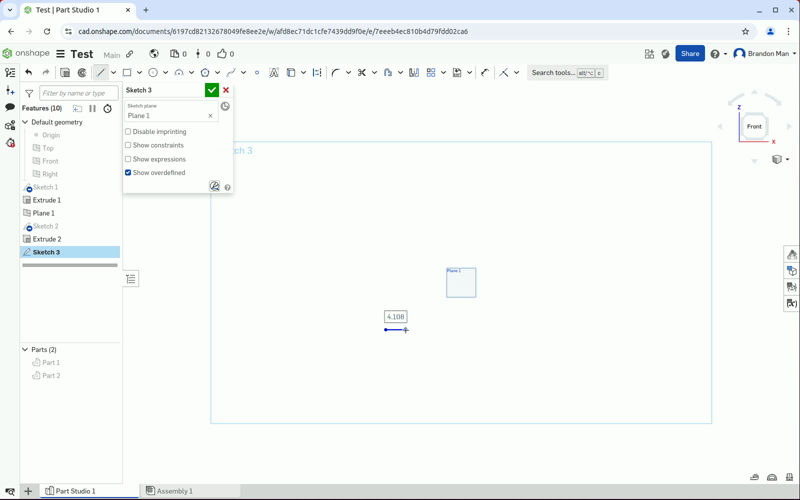
mouse_move(435, 329)
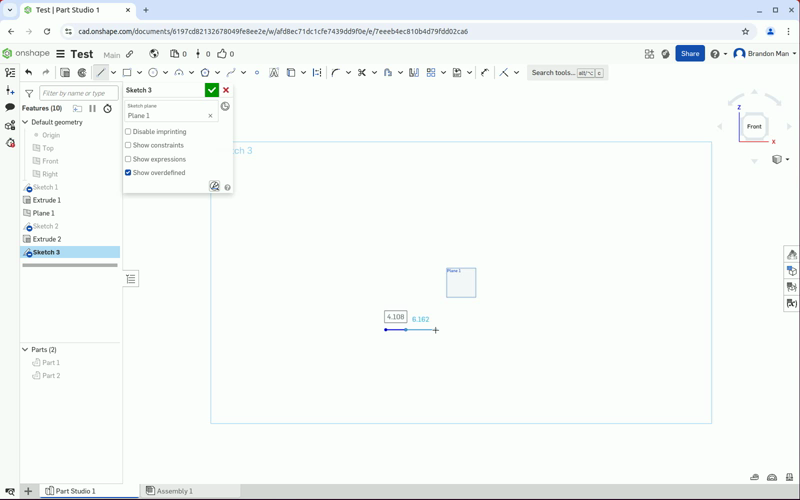
mouse_move(405, 309)
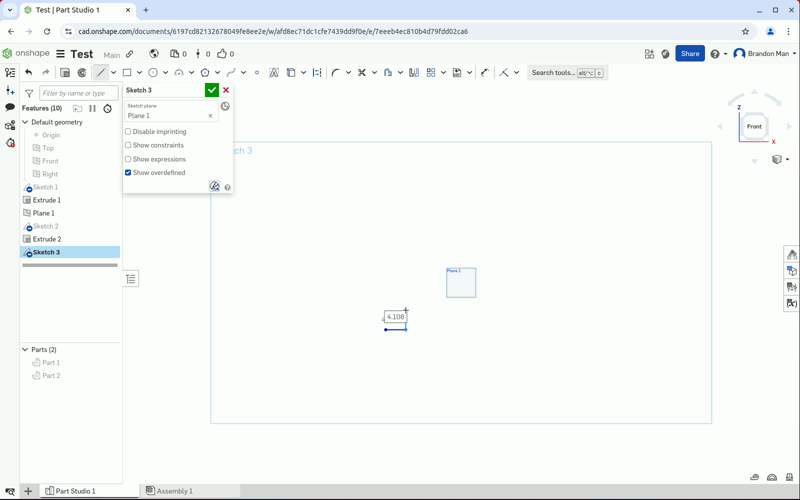
click(405, 309)
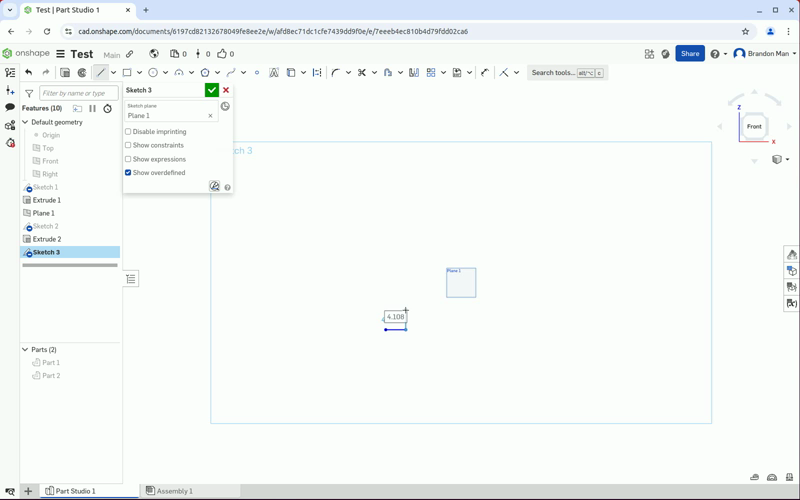
key_up(shift)
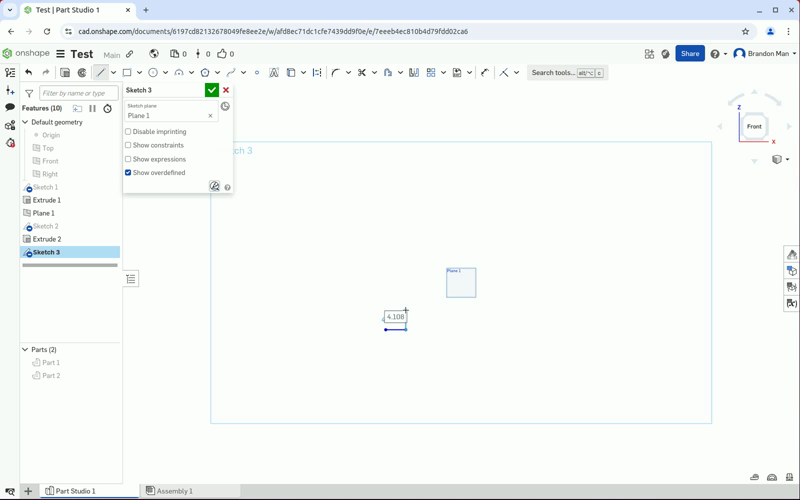
key_down(shift)
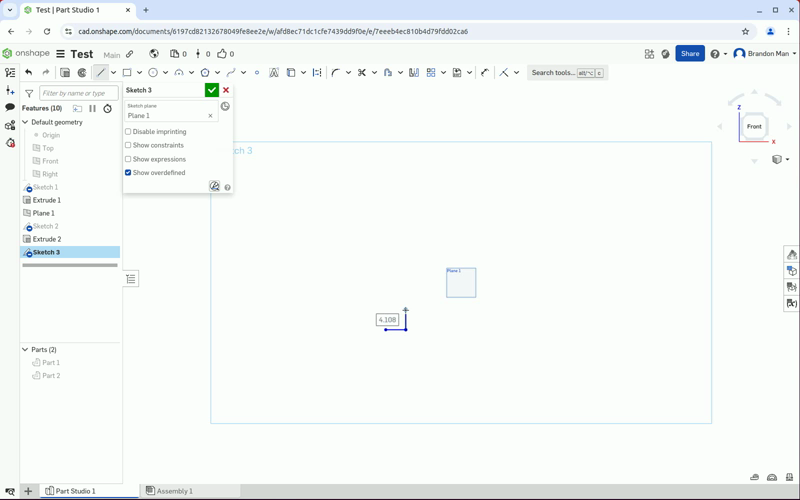
mouse_move(435, 309)
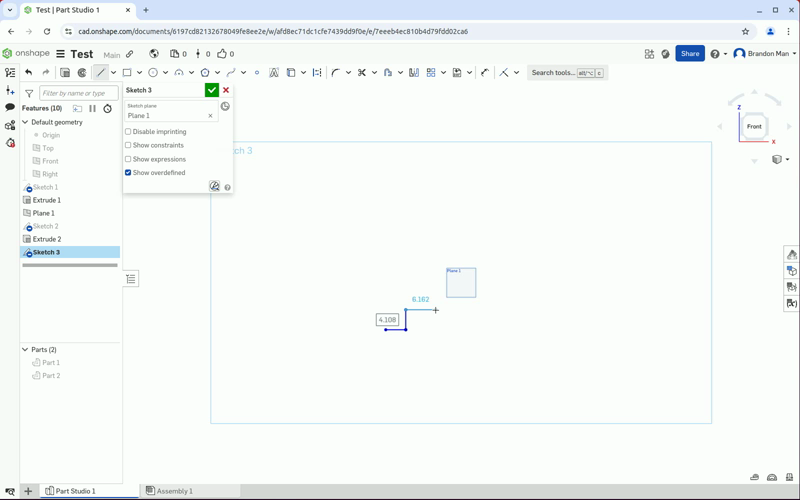
mouse_move(385, 309)
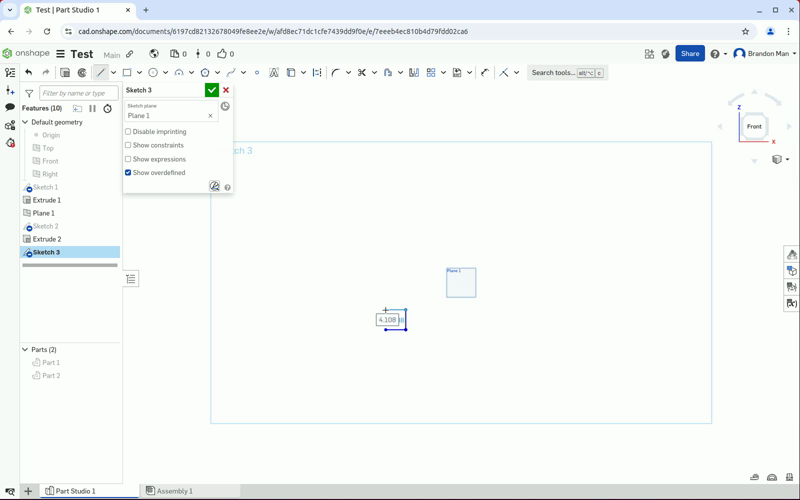
click(385, 309)
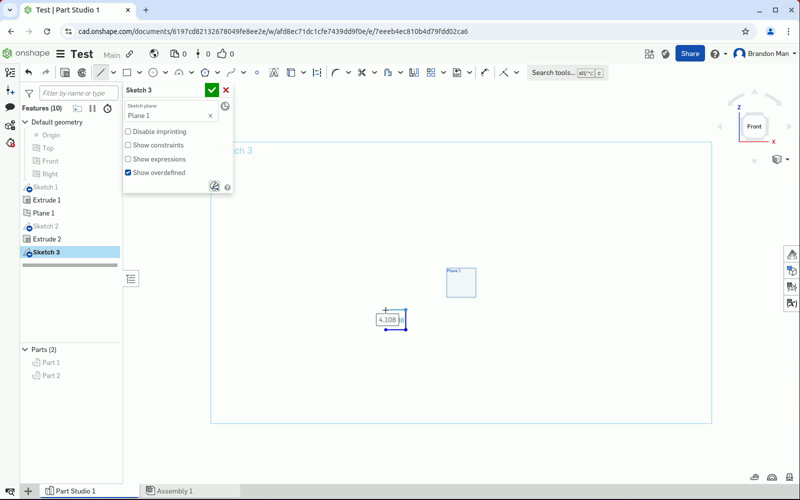
key_up(shift)
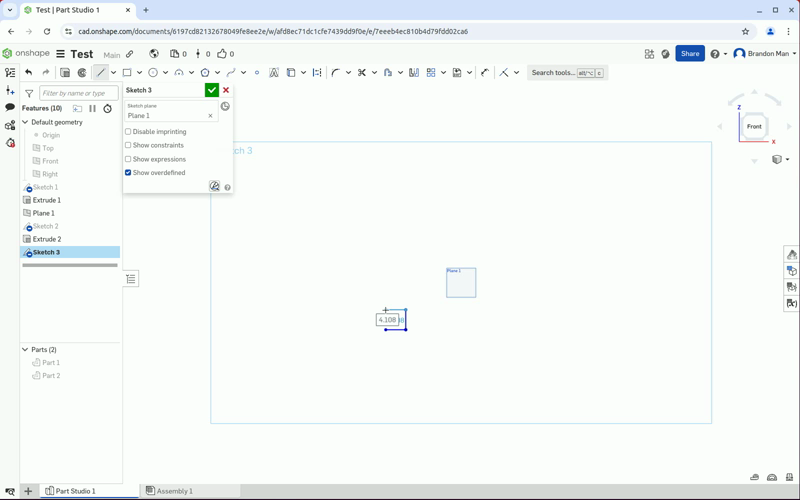
mouse_move(415, 309)
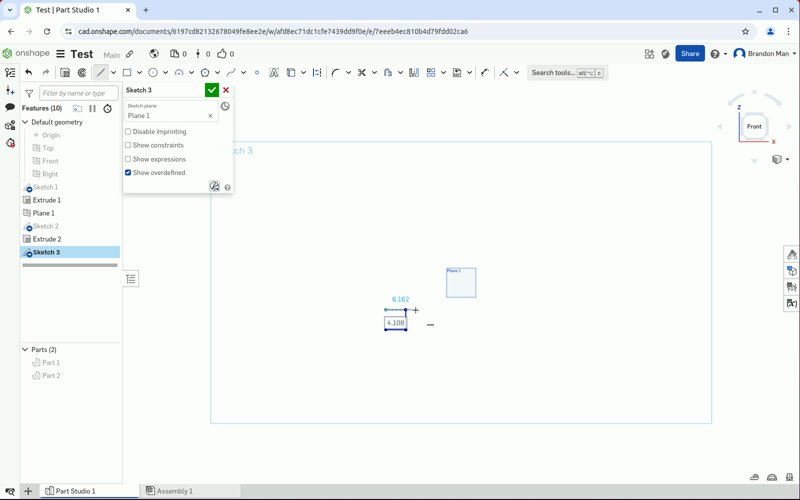
key_down(shift)
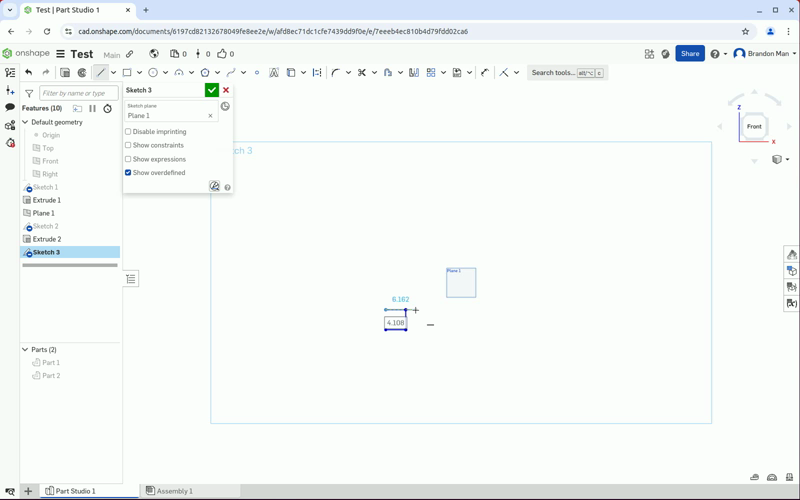
mouse_move(385, 329)
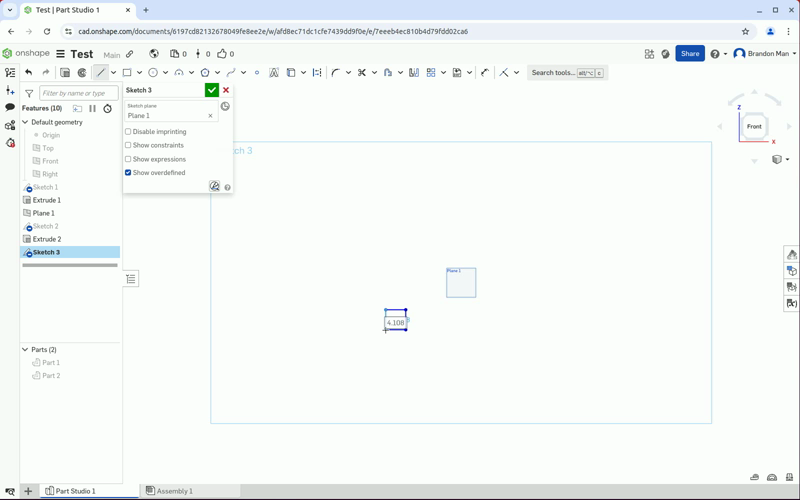
key_up(shift)
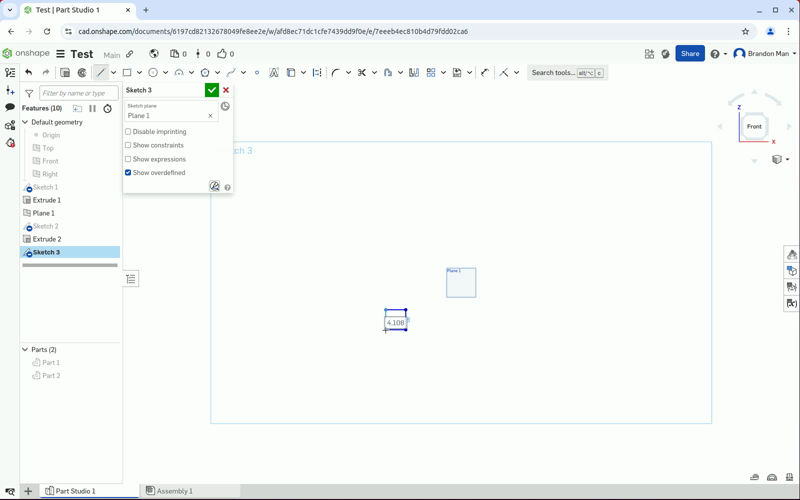
click(385, 329)
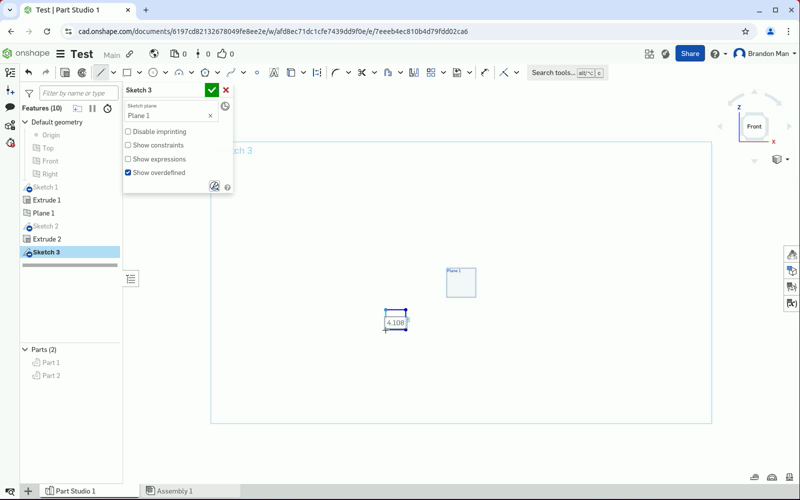
key(esc)
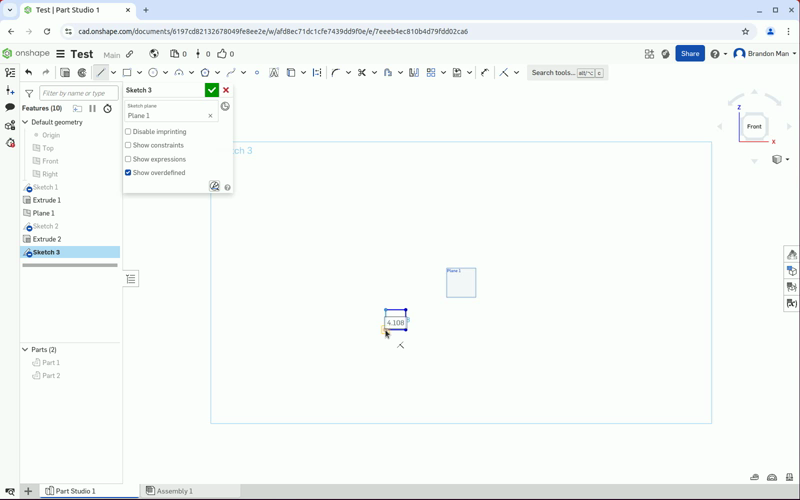
mouse_move(401, 321)
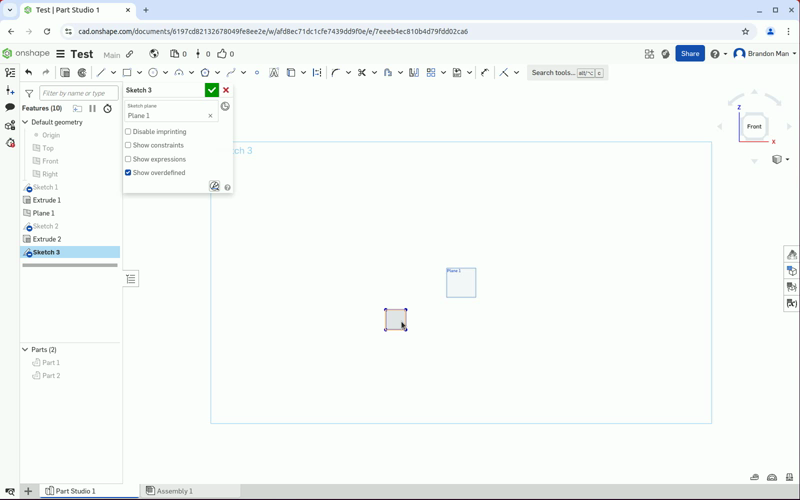
scroll(6)
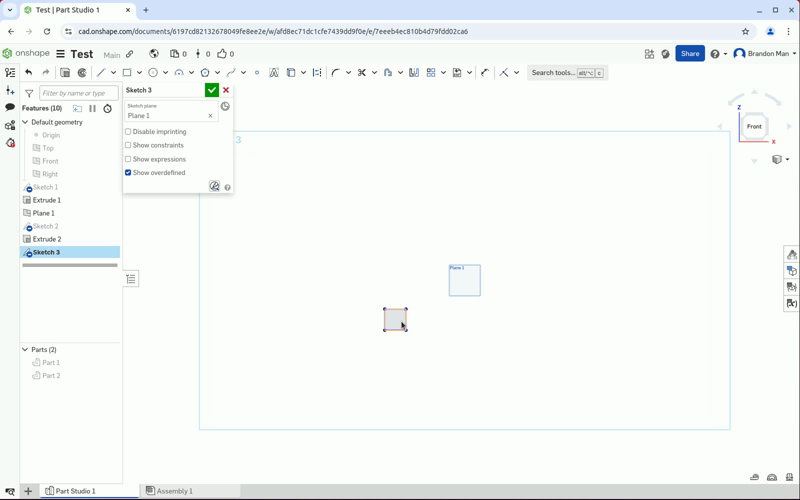
scroll(6)
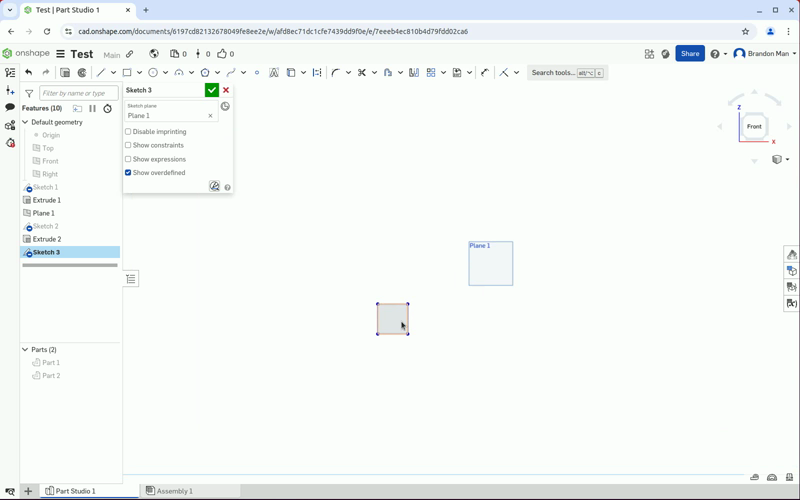
scroll(6)
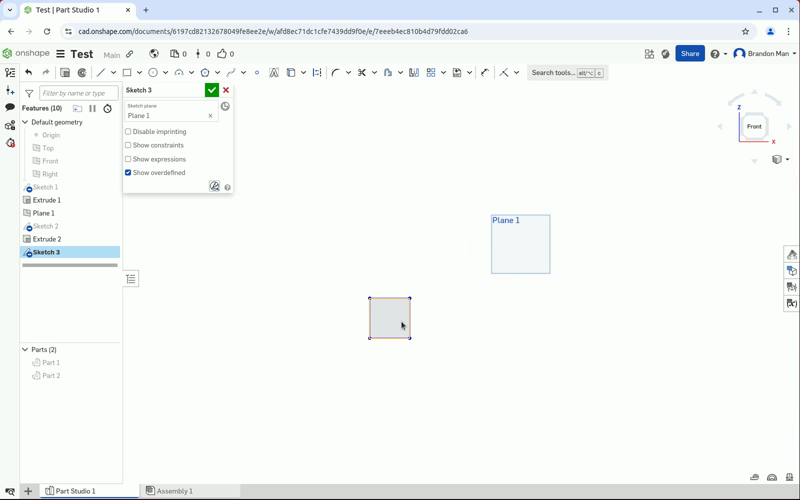
scroll(6)
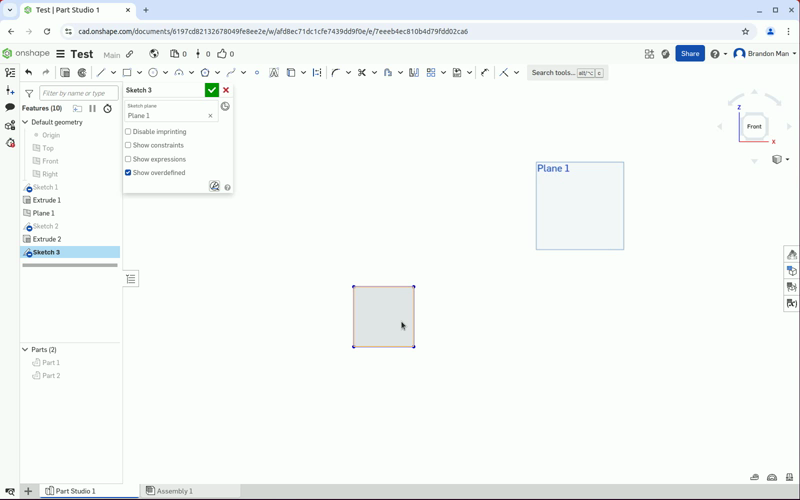
scroll(6)
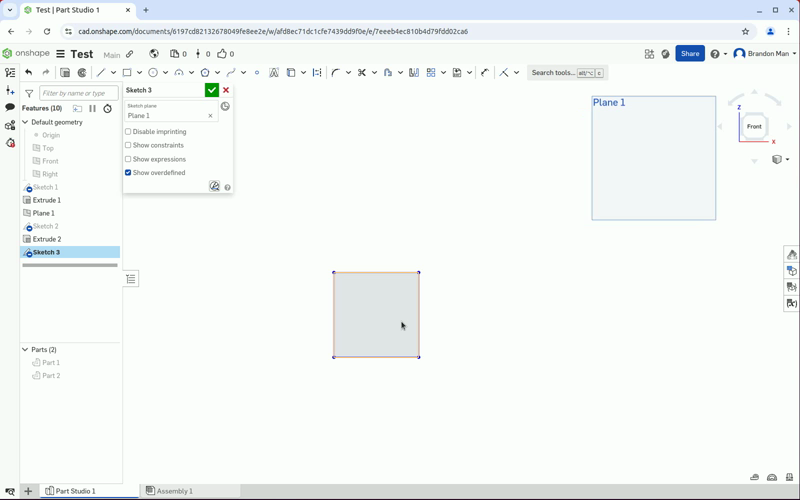
scroll(6)
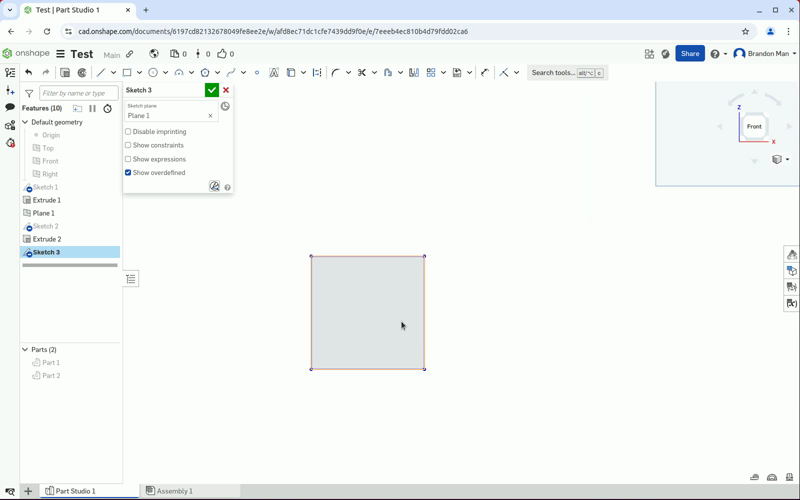
scroll(6)
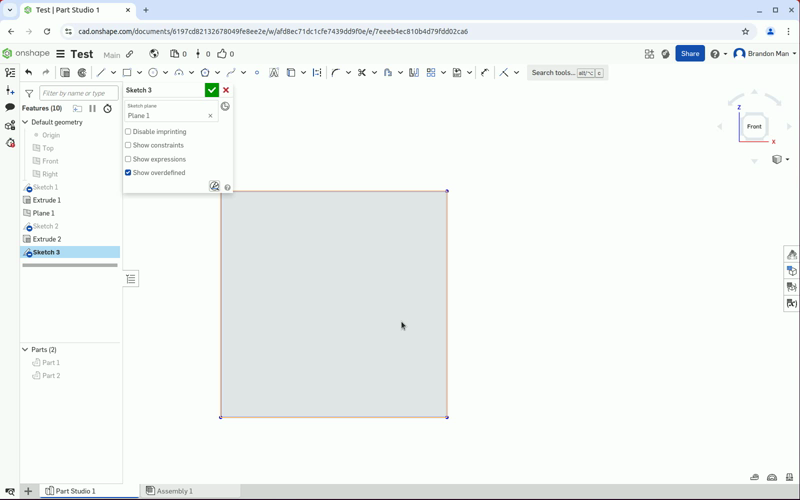
click(401, 321)
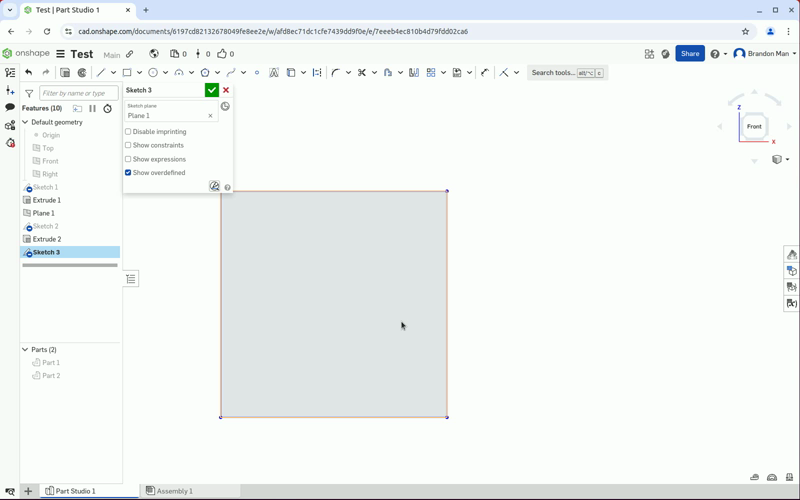
scroll(-6)
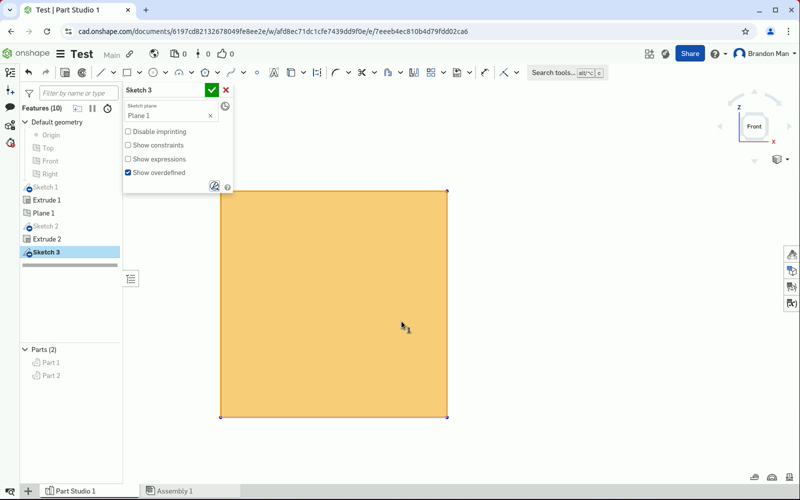
scroll(-6)
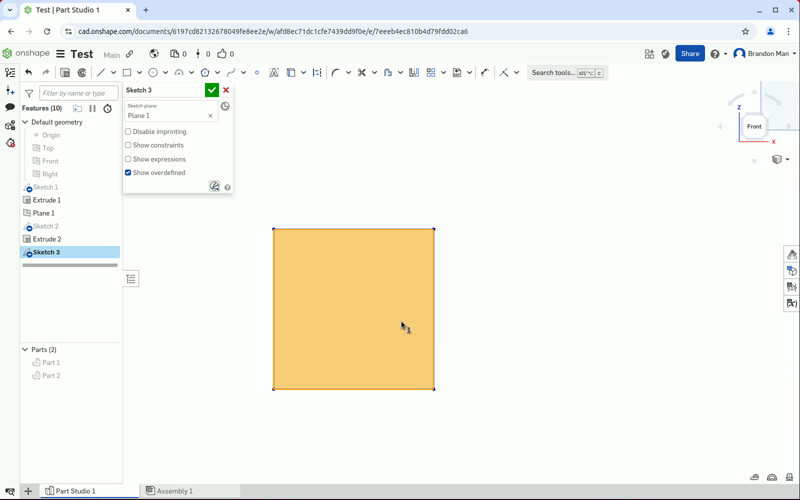
scroll(-6)
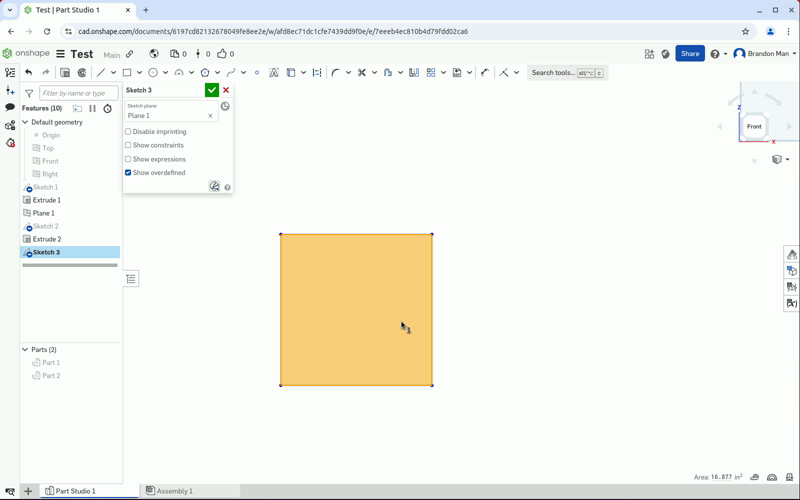
scroll(-6)
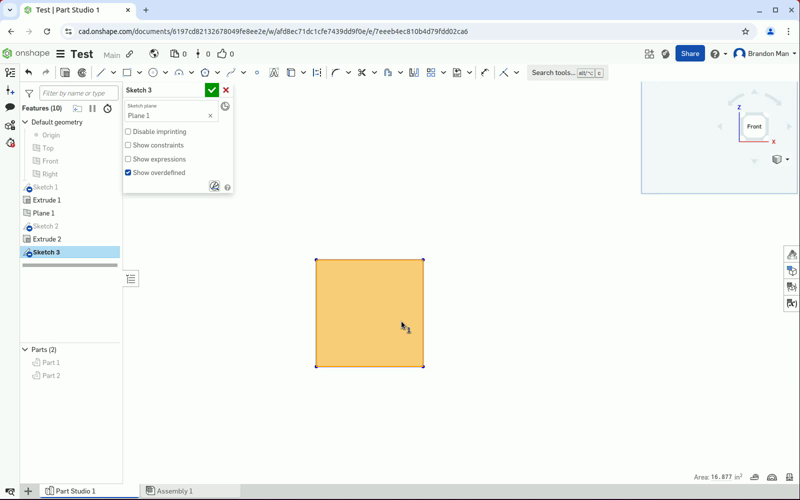
scroll(-6)
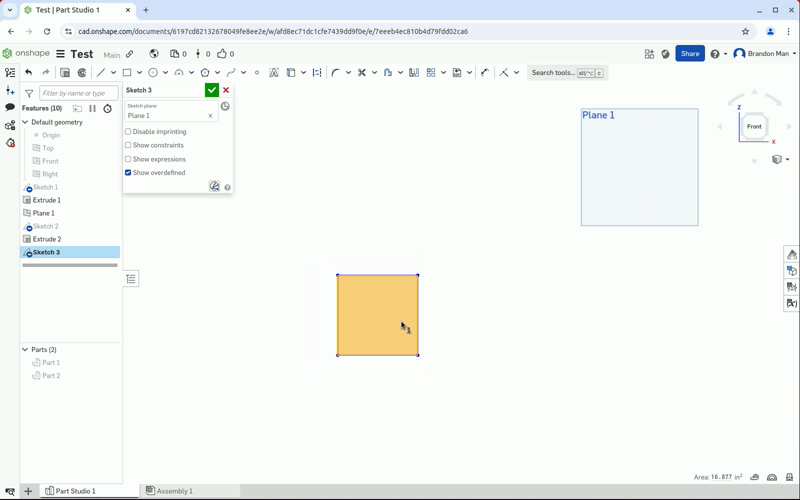
scroll(-6)
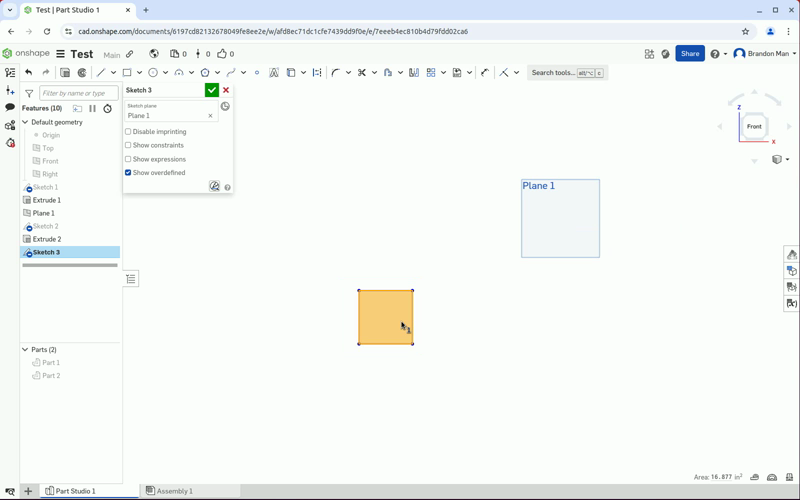
scroll(-6)
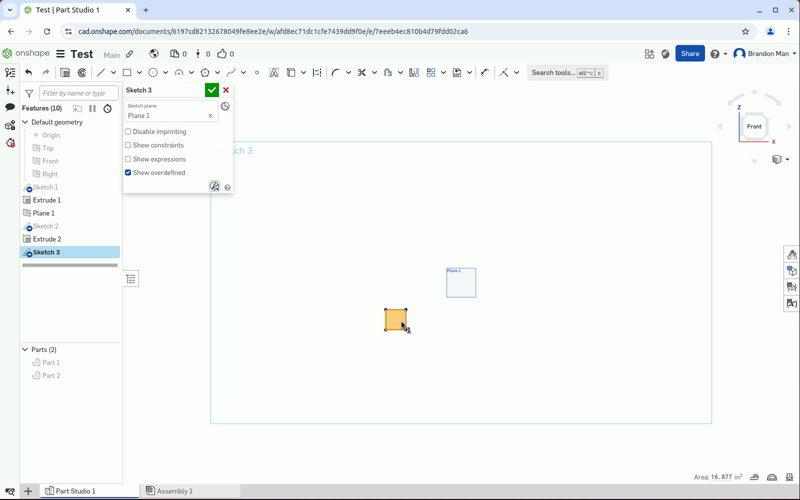
mouse_move(73, 352)
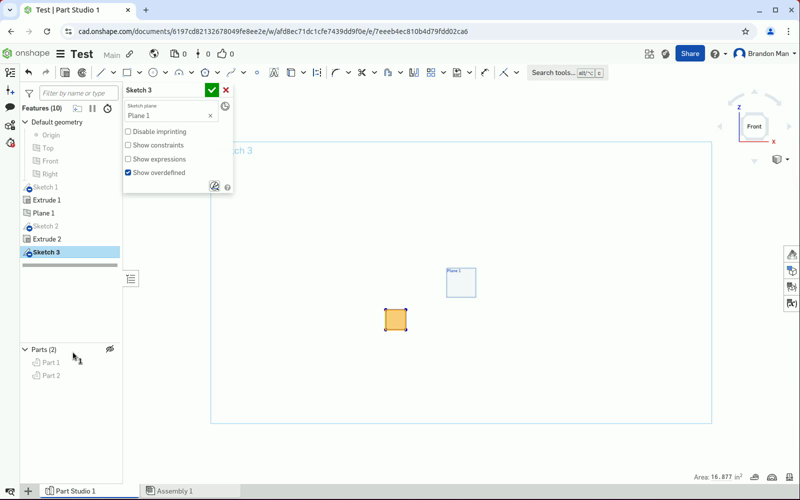
key(shift+y)
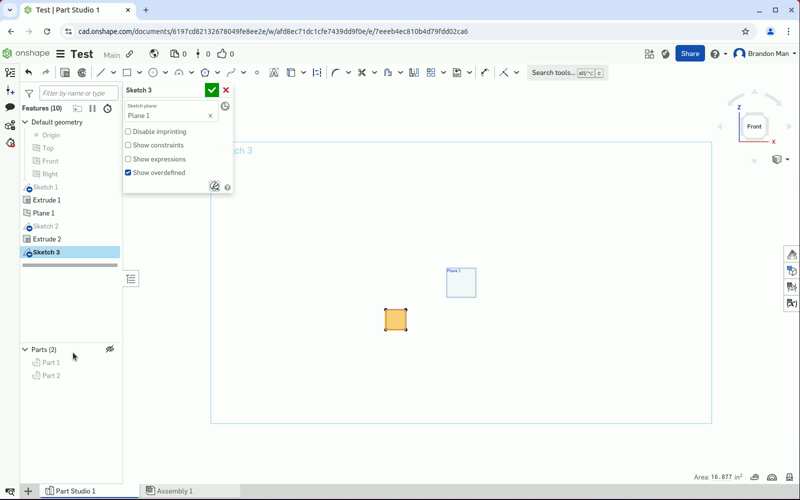
key(shift+e)
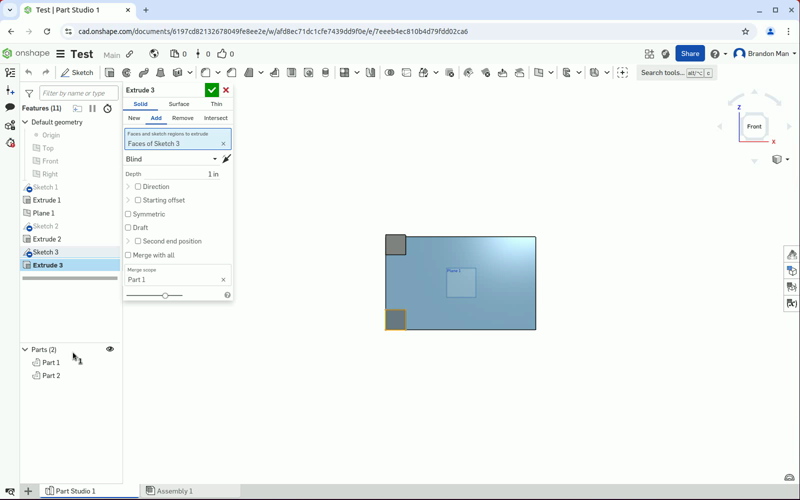
mouse_move(143, 106)
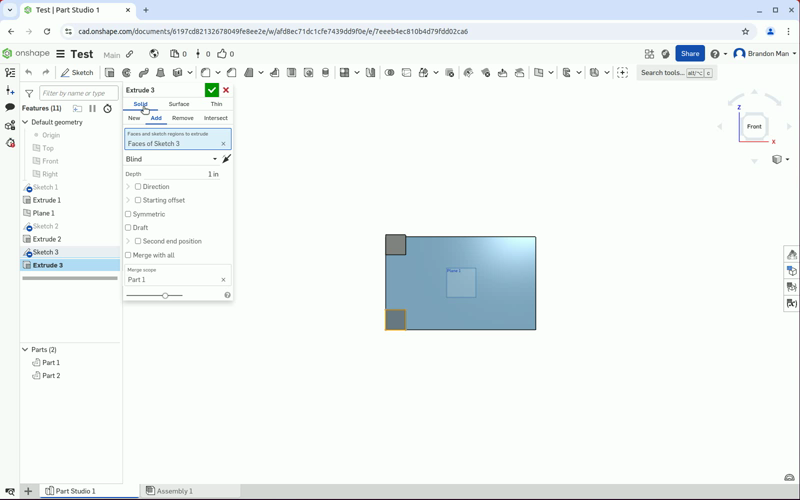
click(143, 106)
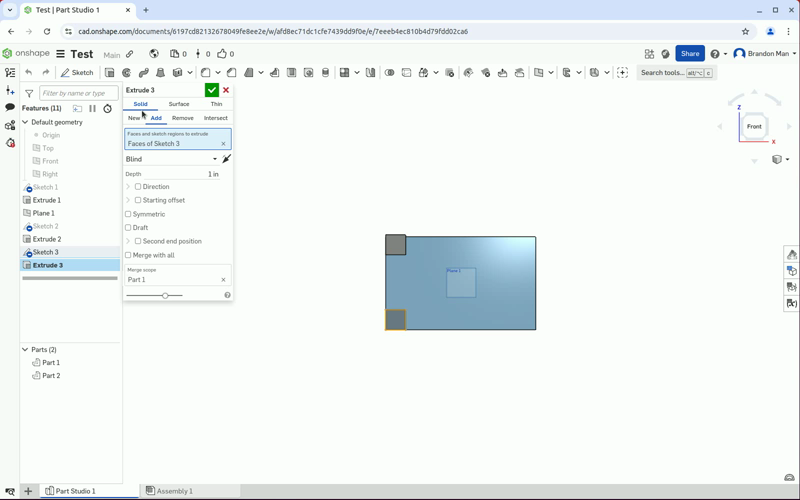
mouse_move(137, 120)
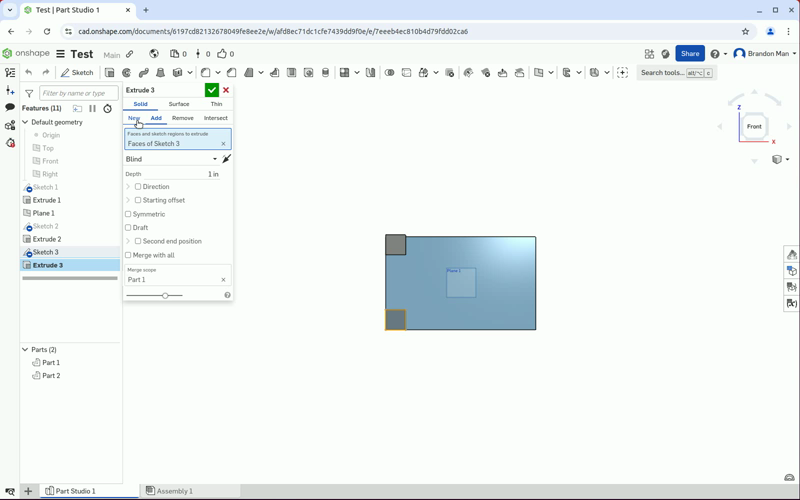
click(137, 120)
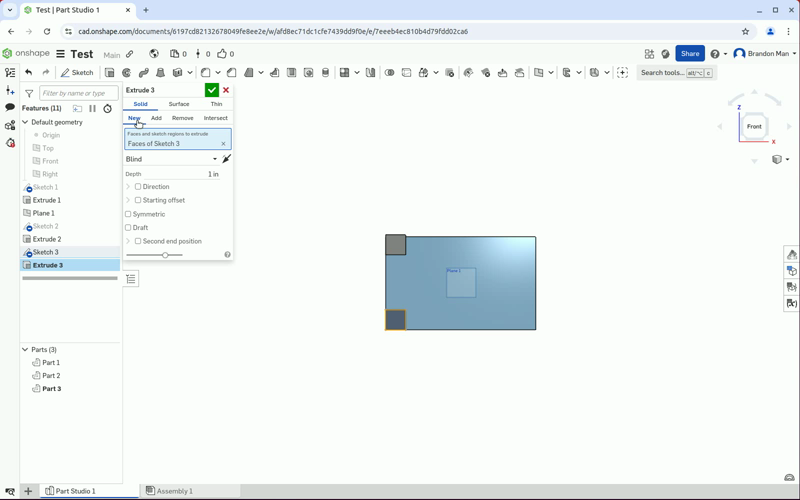
key(tab, 4)
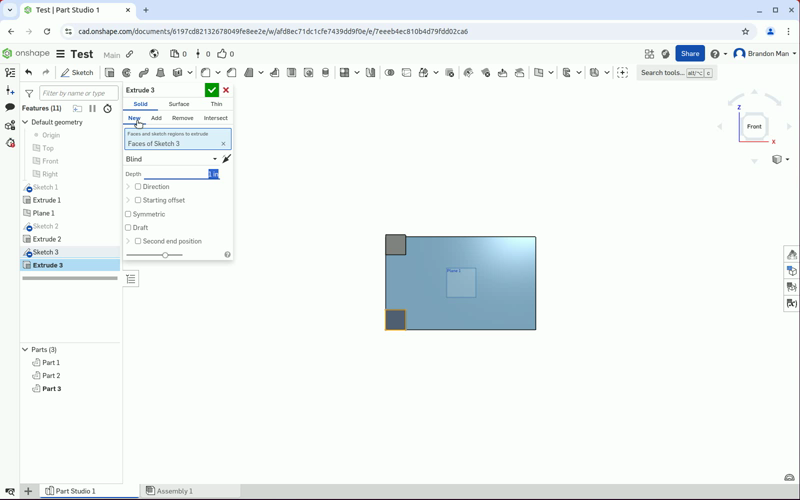
text(3.851)
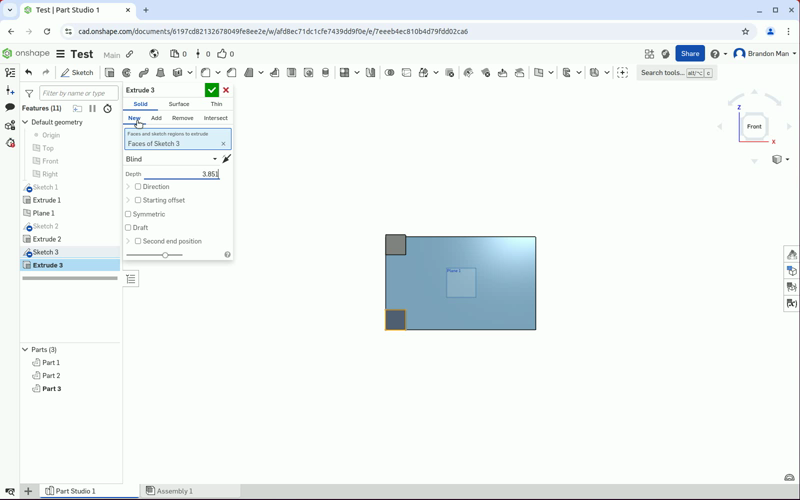
key(enter)
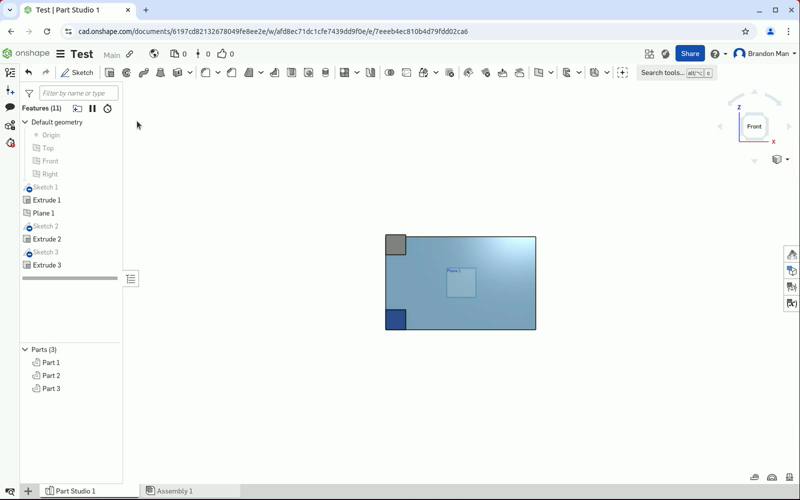
key(shift+h)
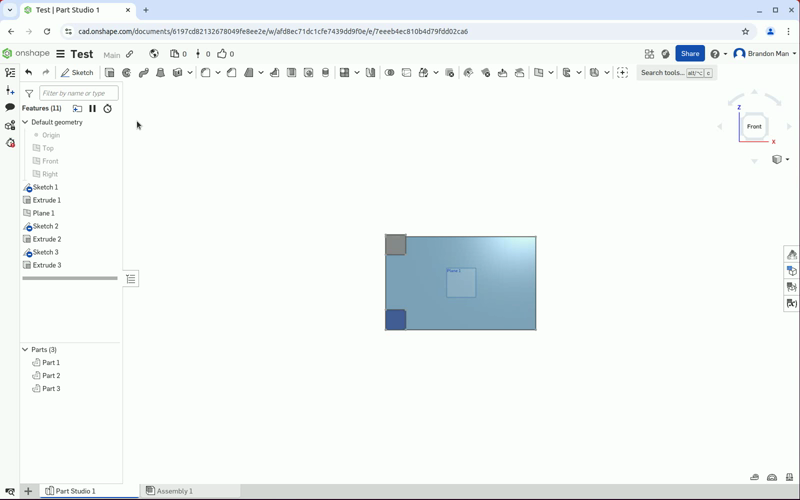
key(shift+h)
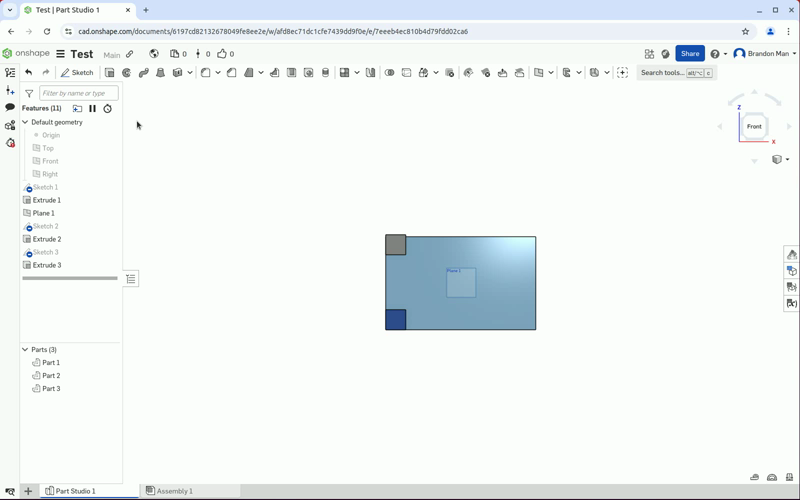
mouse_move(73, 189)
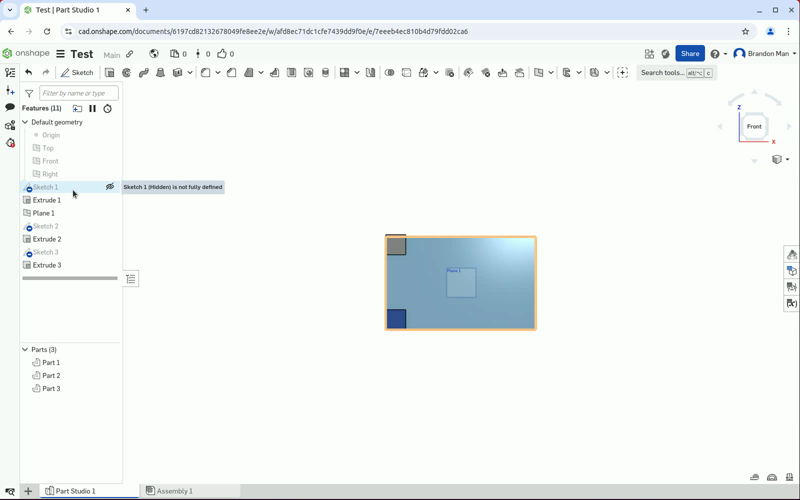
click(73, 189)
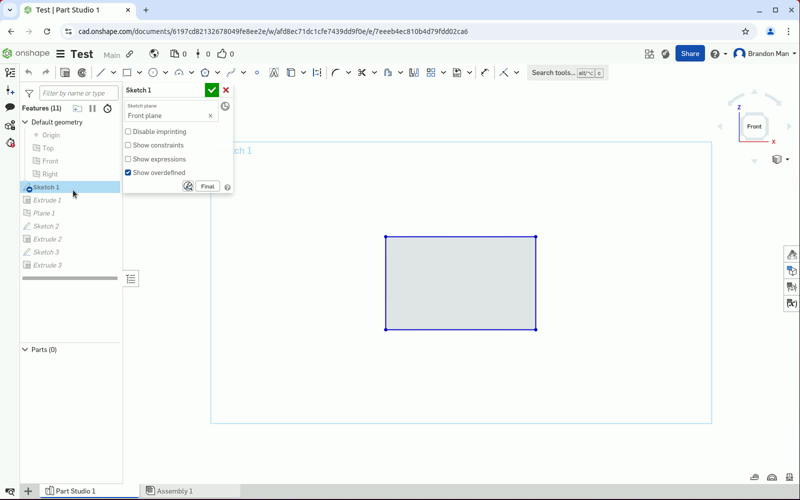
mouse_move(229, 92)
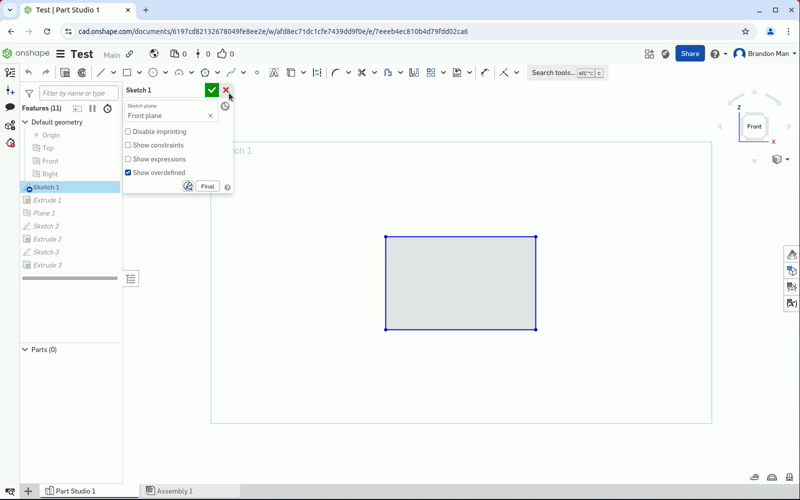
click(229, 92)
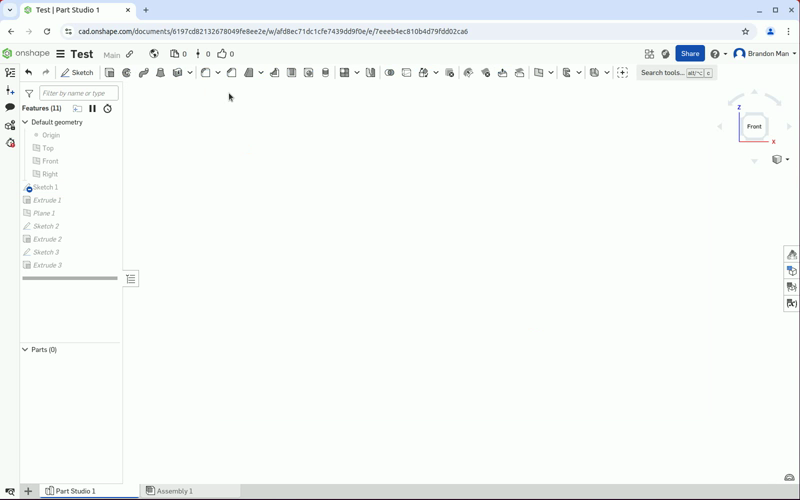
key(shift+s)
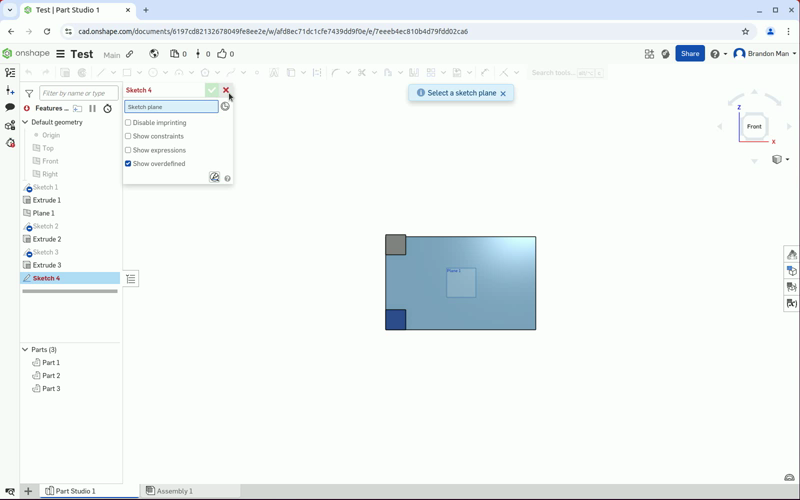
mouse_move(73, 215)
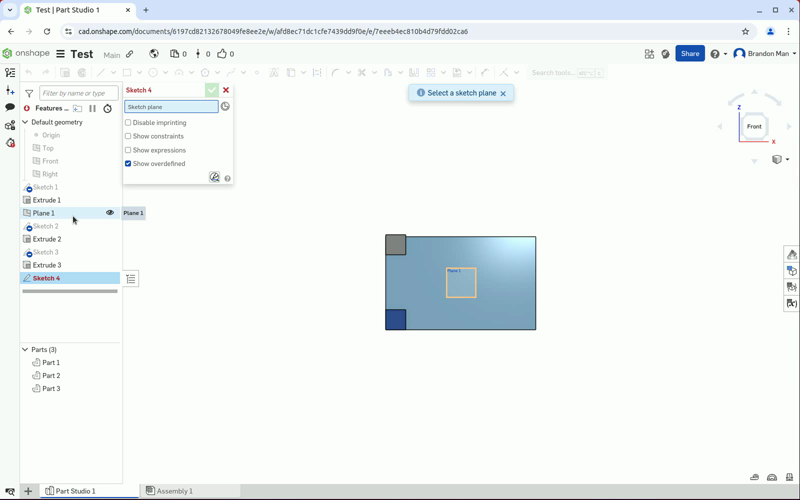
click(73, 215)
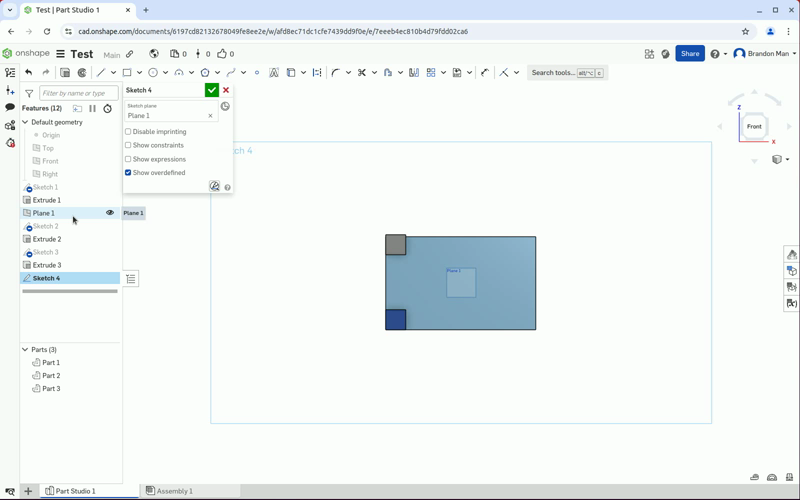
mouse_move(73, 352)
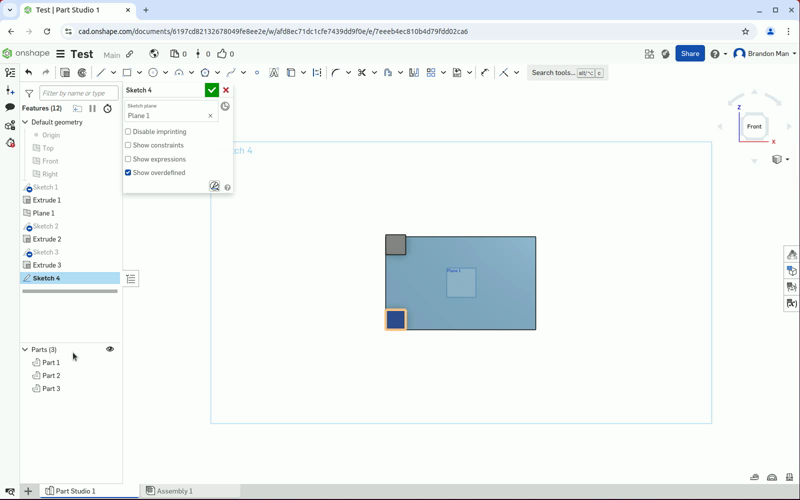
key(y)
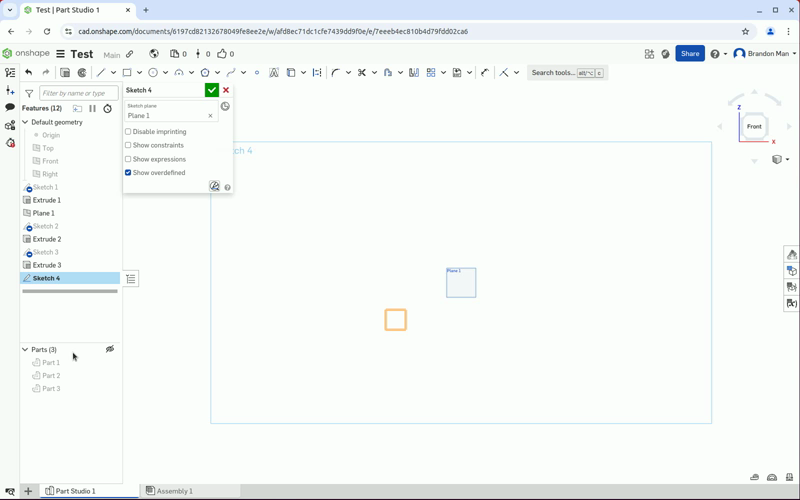
key(l)
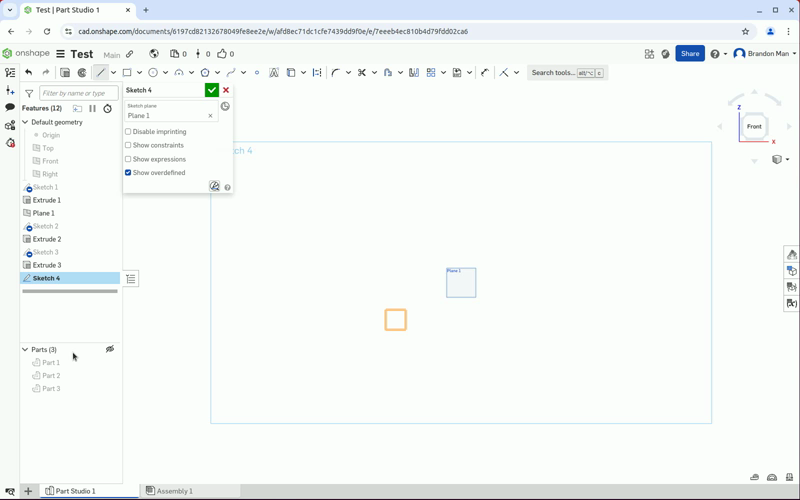
key_down(shift)
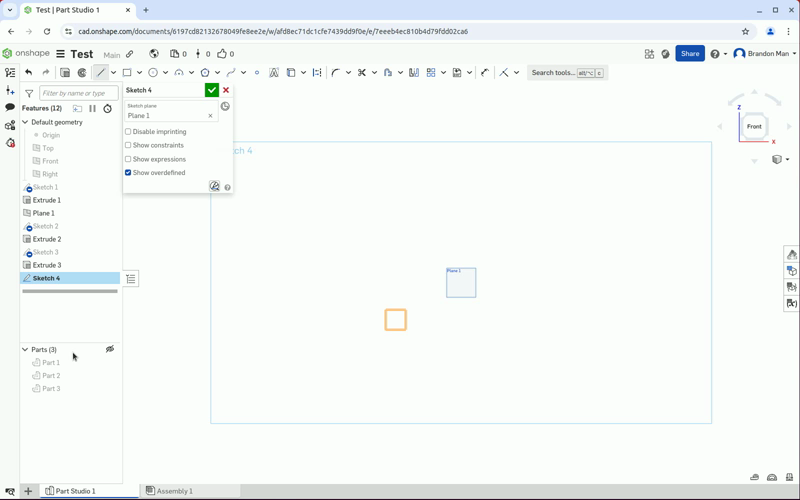
mouse_move(516, 254)
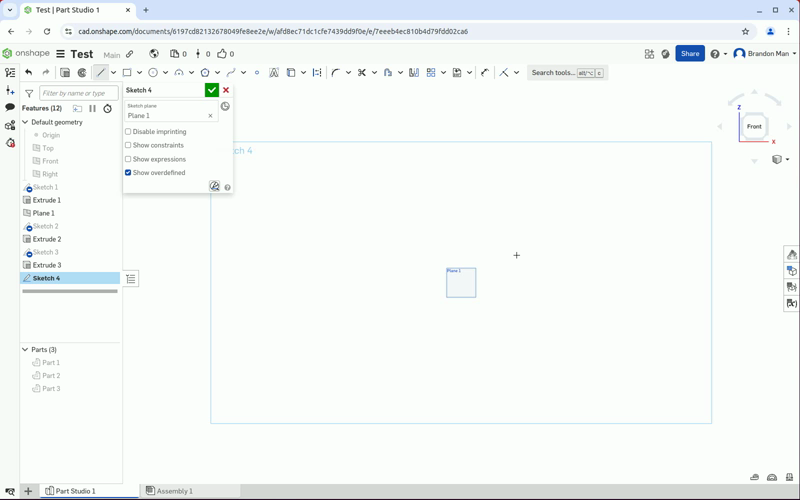
click(516, 254)
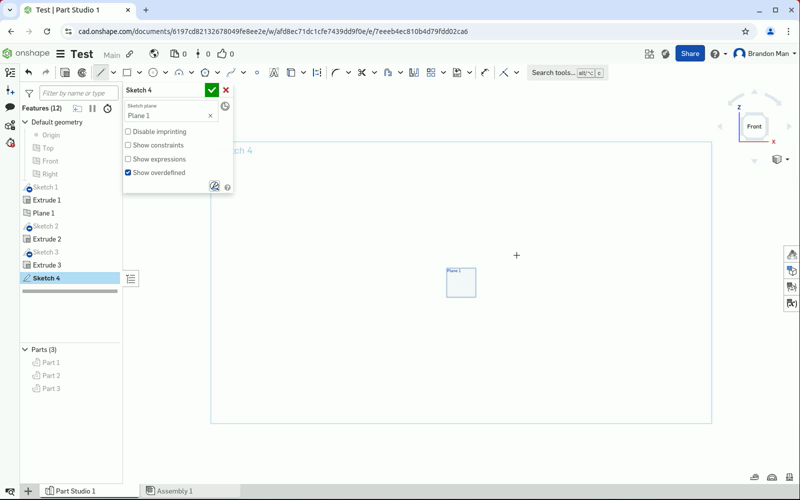
key_up(shift)
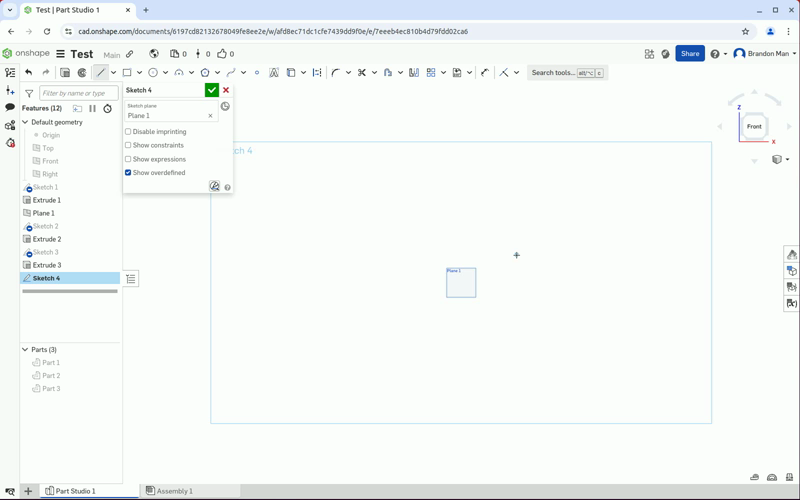
key_down(shift)
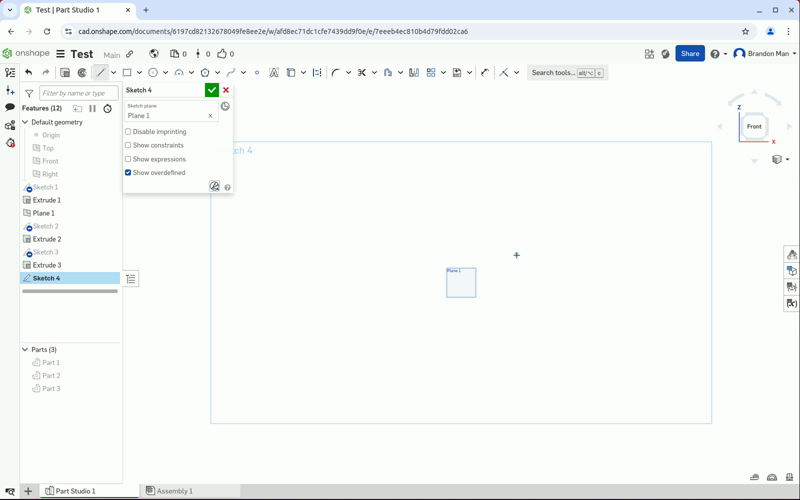
mouse_move(546, 254)
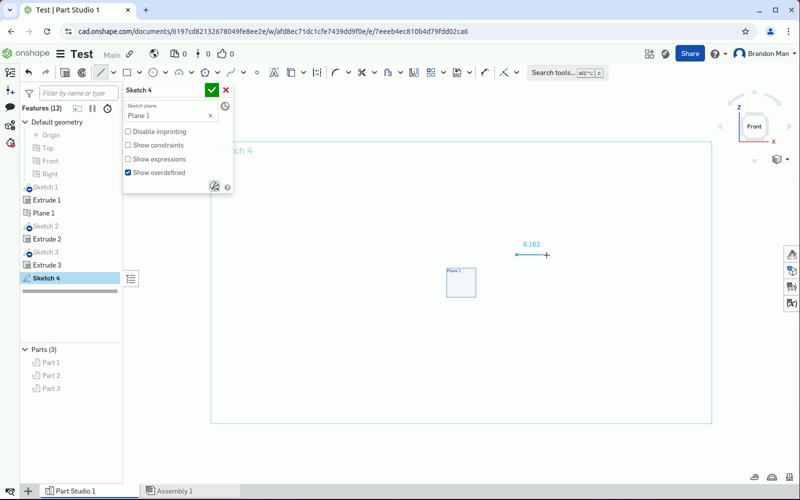
mouse_move(536, 254)
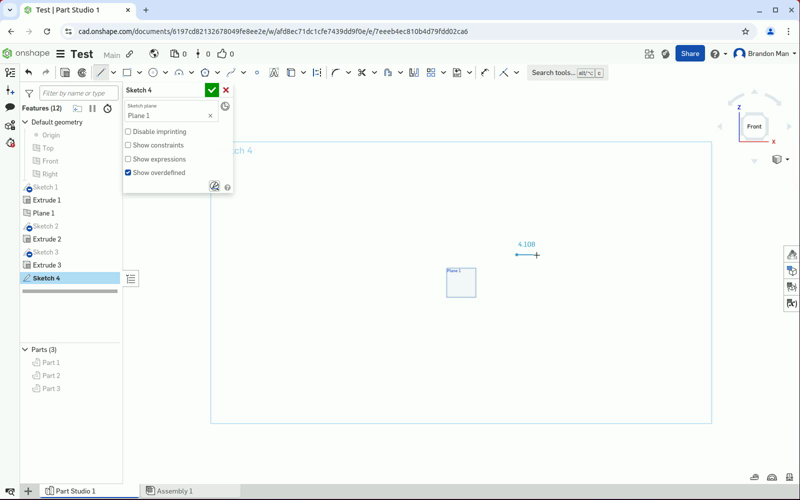
click(536, 254)
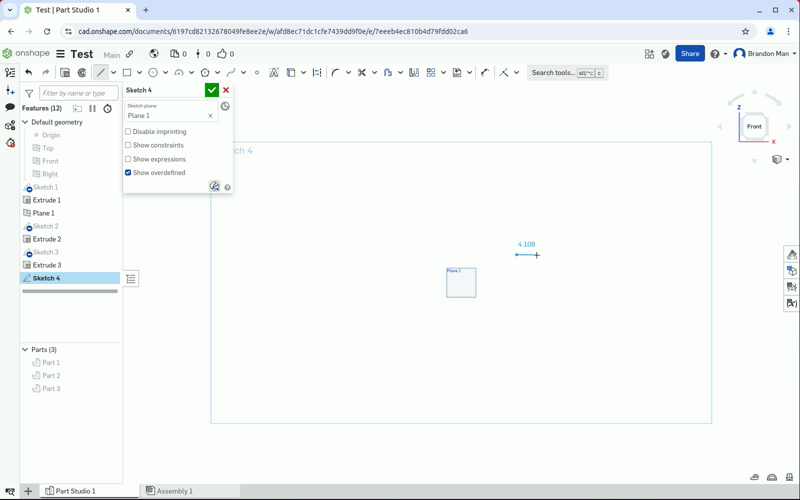
key_up(shift)
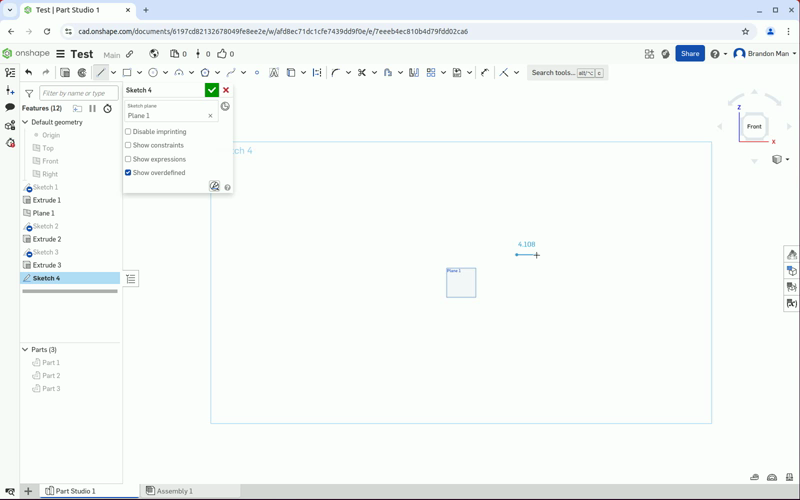
key_down(shift)
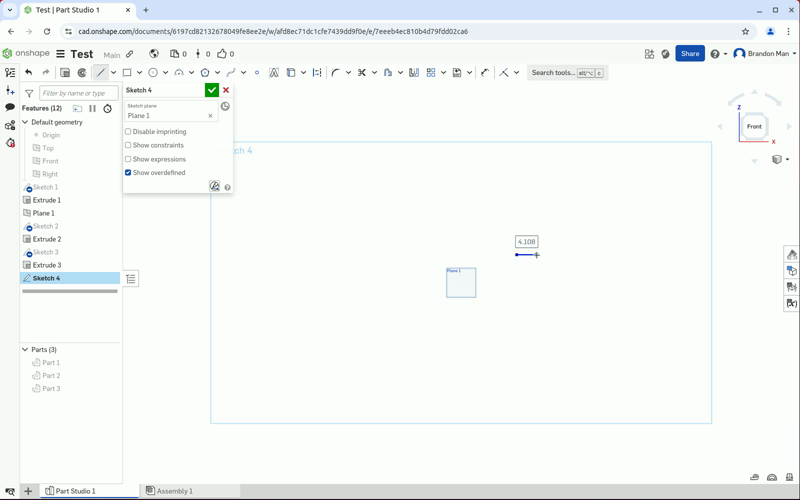
mouse_move(566, 254)
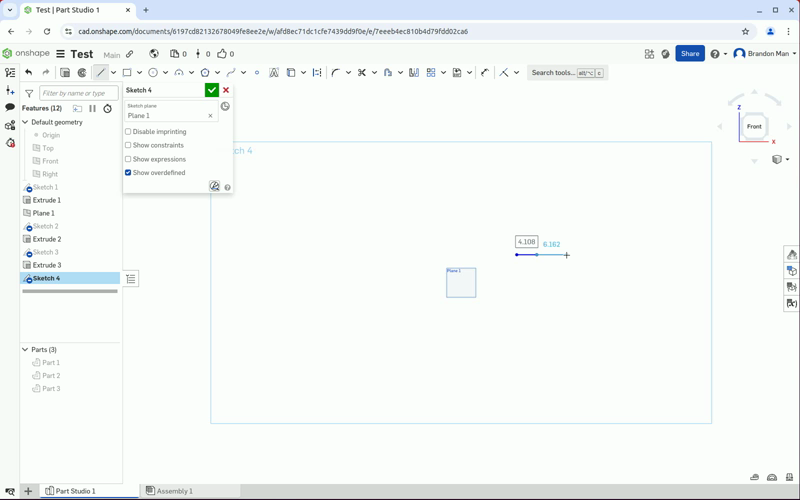
mouse_move(536, 234)
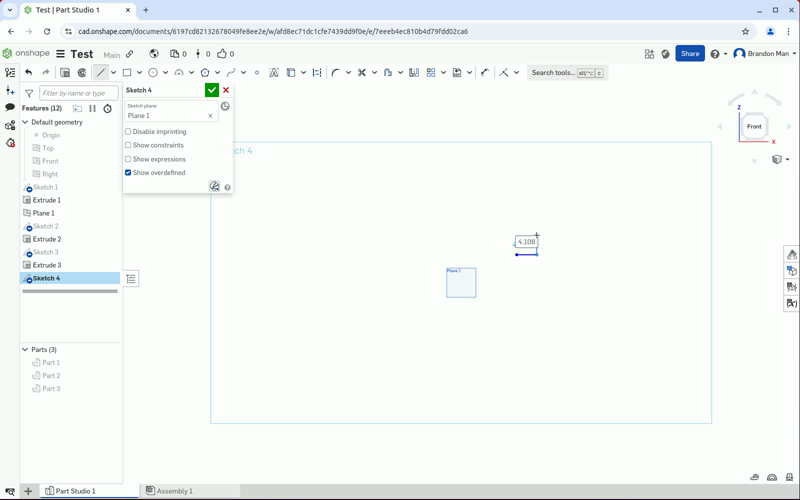
click(536, 234)
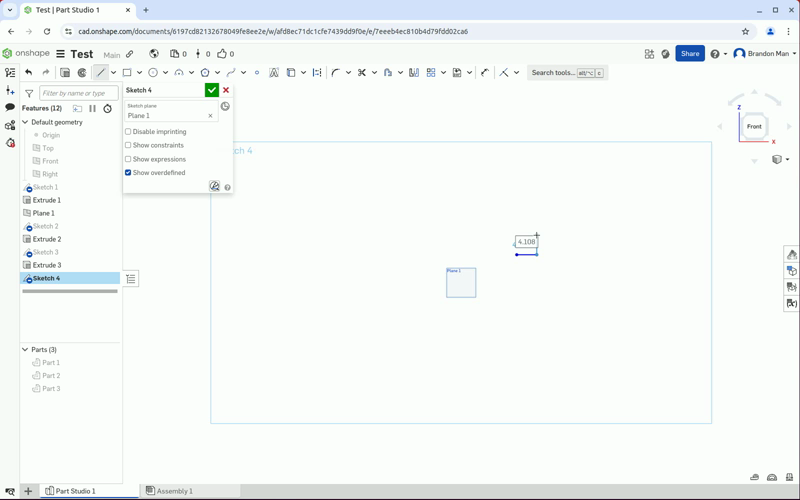
key_up(shift)
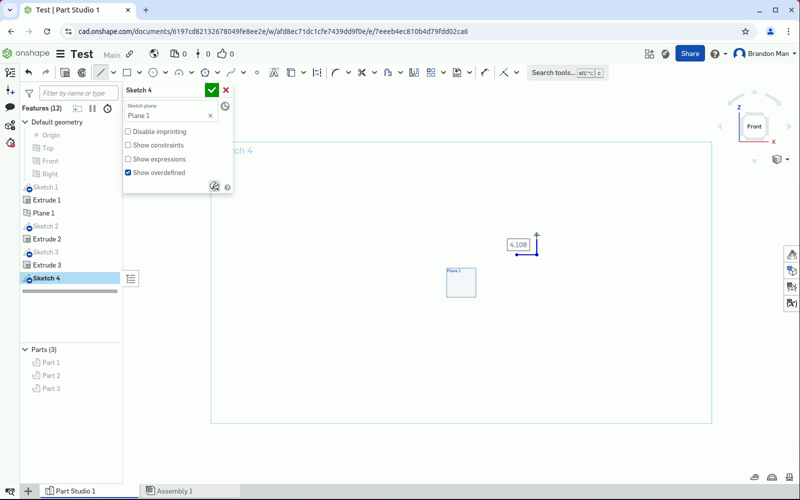
key_down(shift)
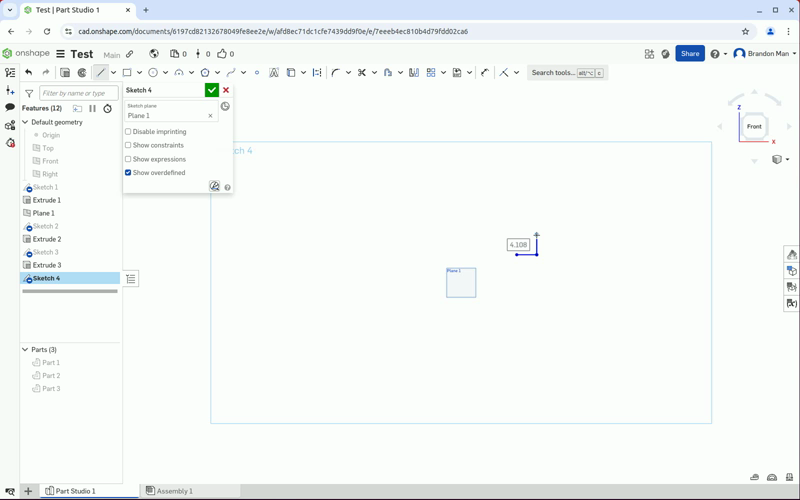
mouse_move(566, 234)
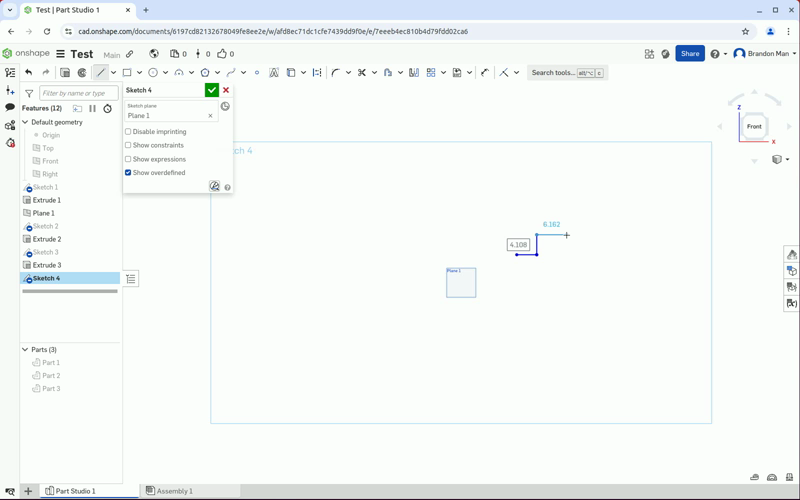
mouse_move(516, 234)
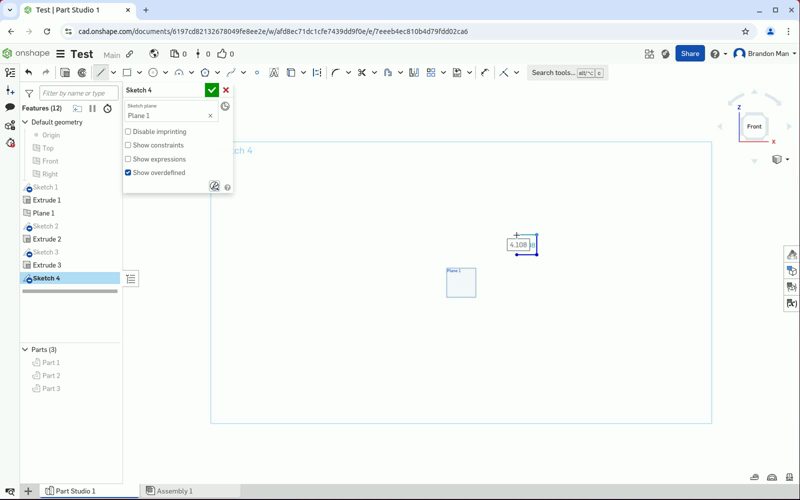
click(516, 234)
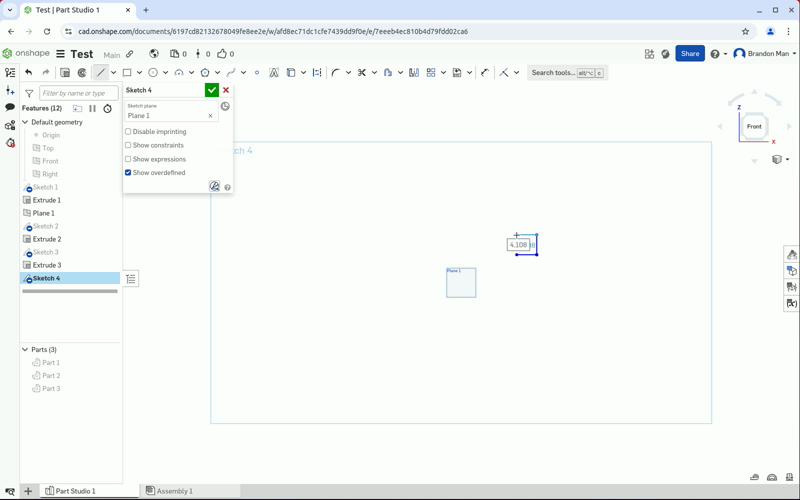
key_up(shift)
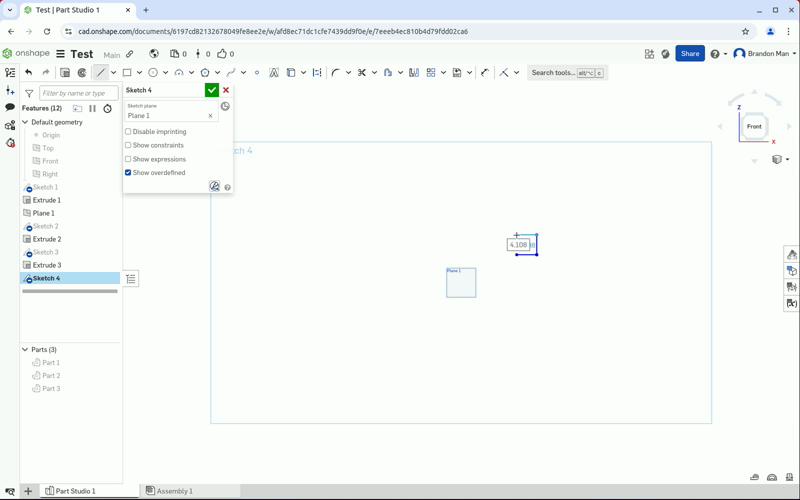
mouse_move(546, 234)
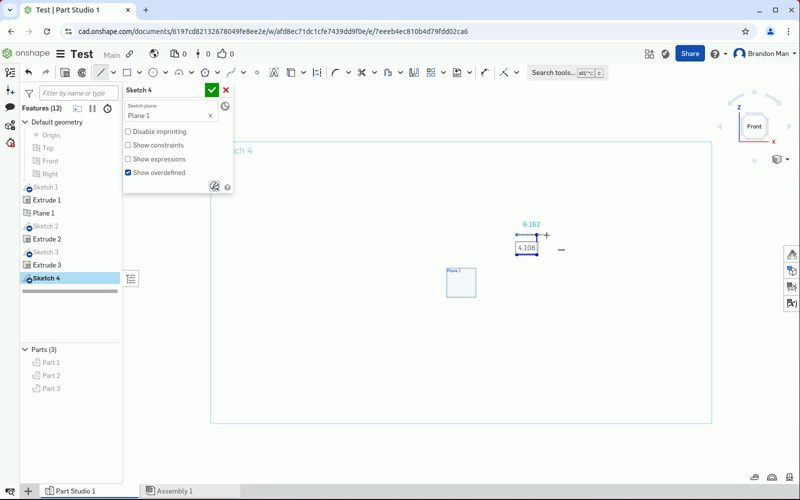
key_down(shift)
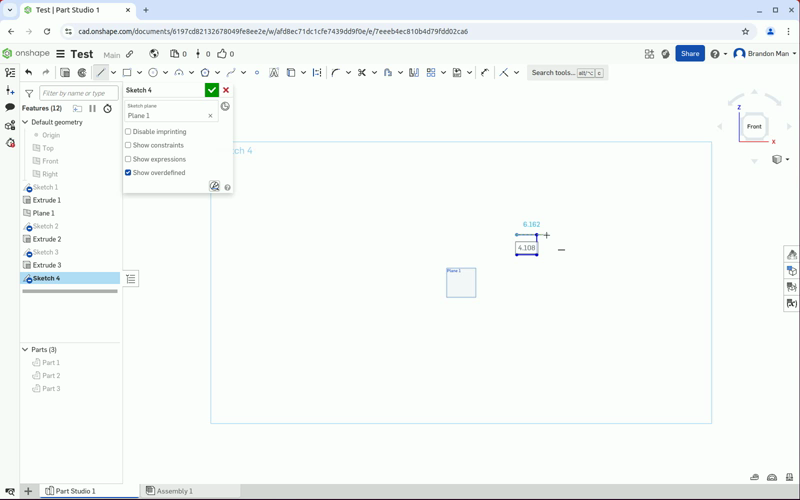
mouse_move(516, 254)
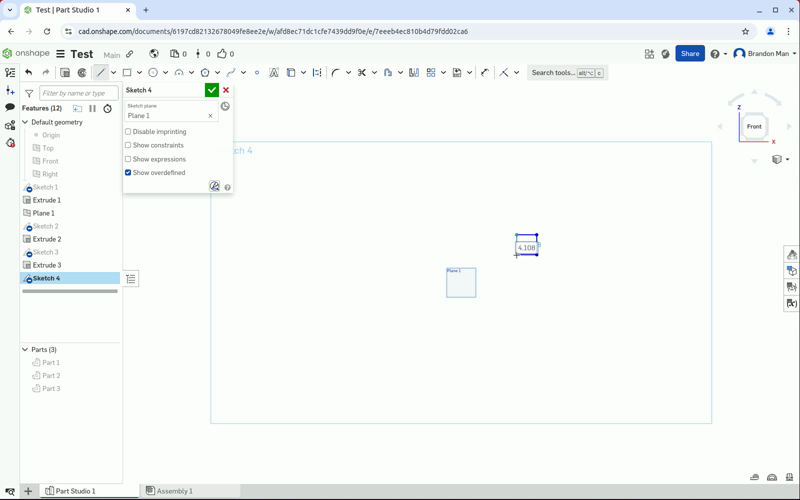
key_up(shift)
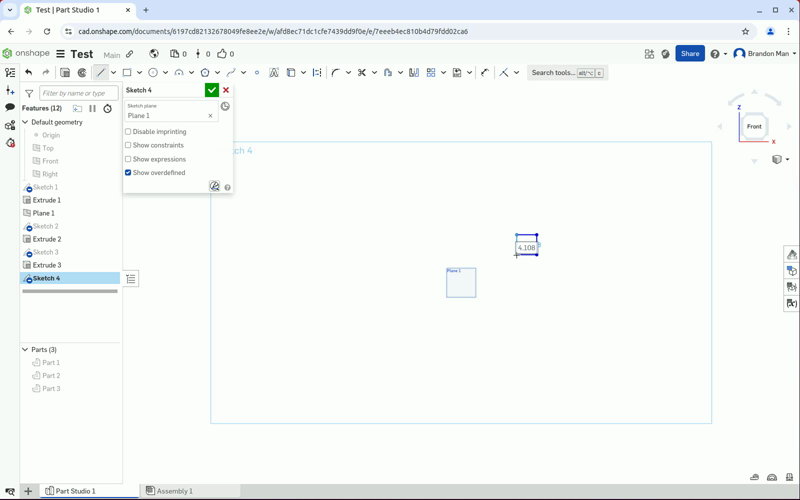
click(516, 254)
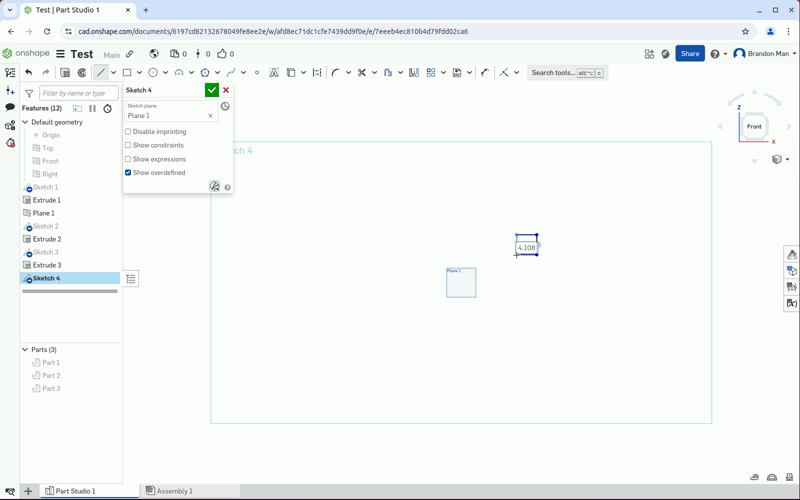
key(esc)
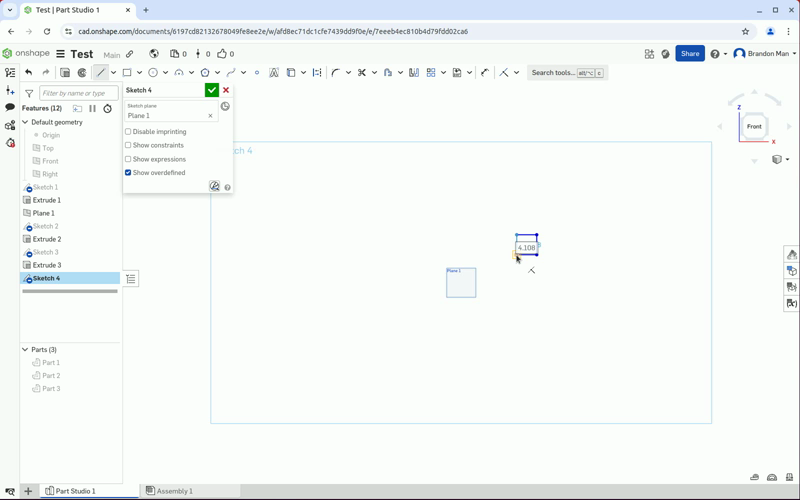
mouse_move(536, 241)
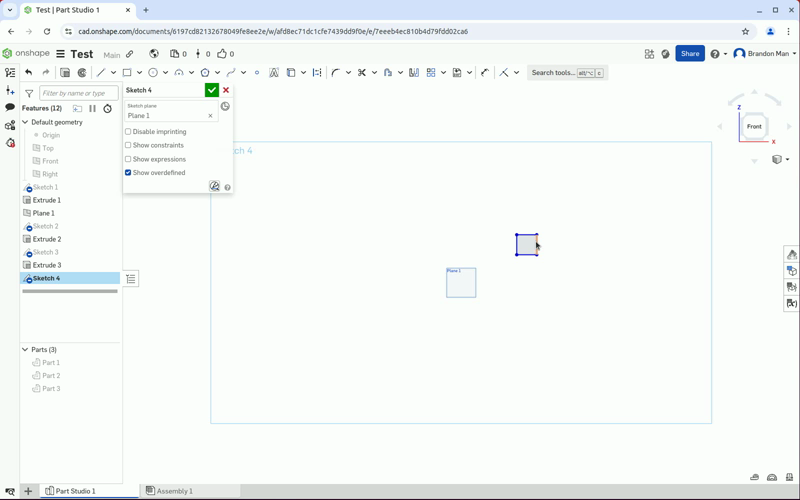
scroll(6)
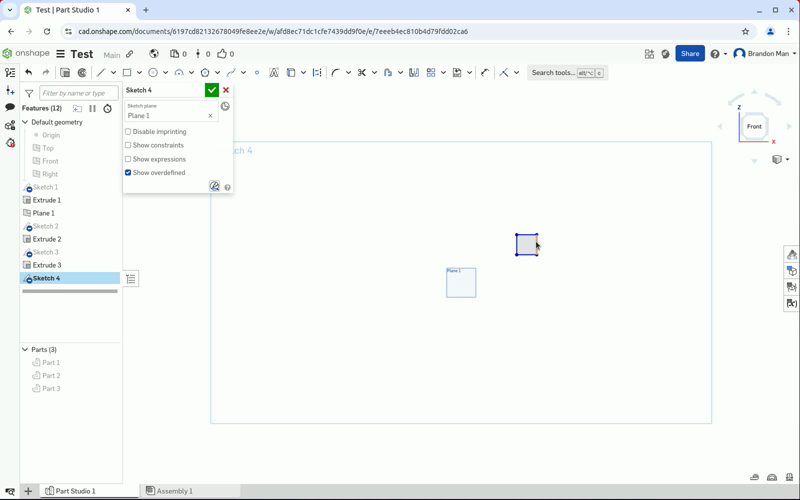
scroll(6)
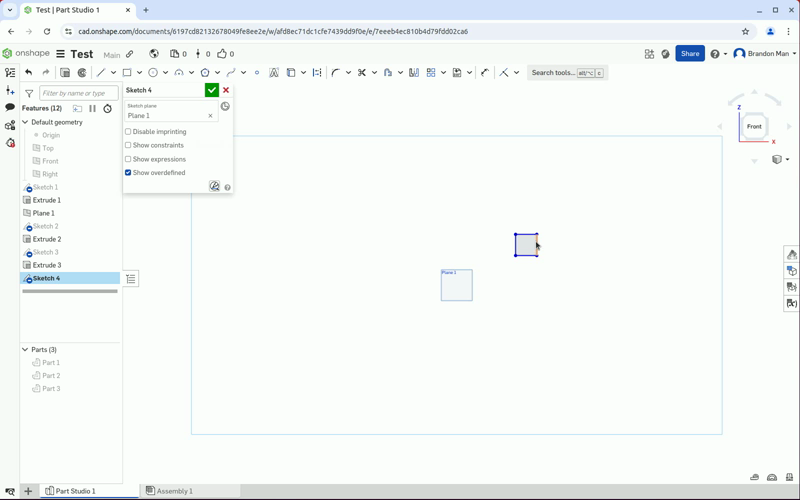
scroll(6)
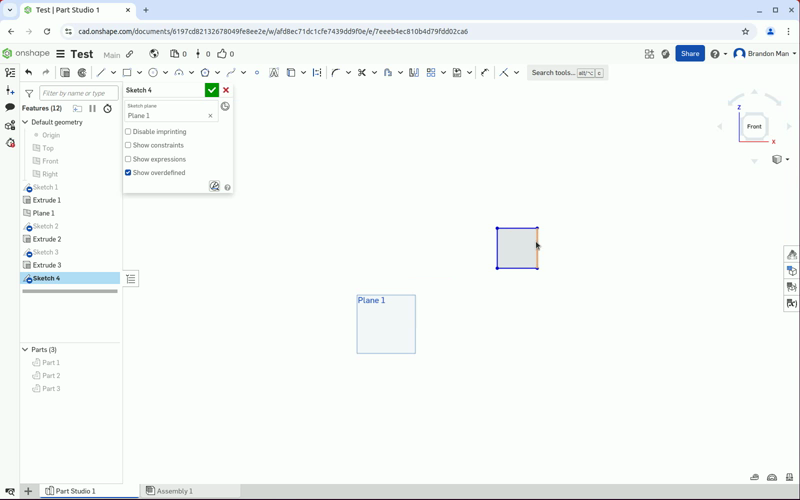
scroll(6)
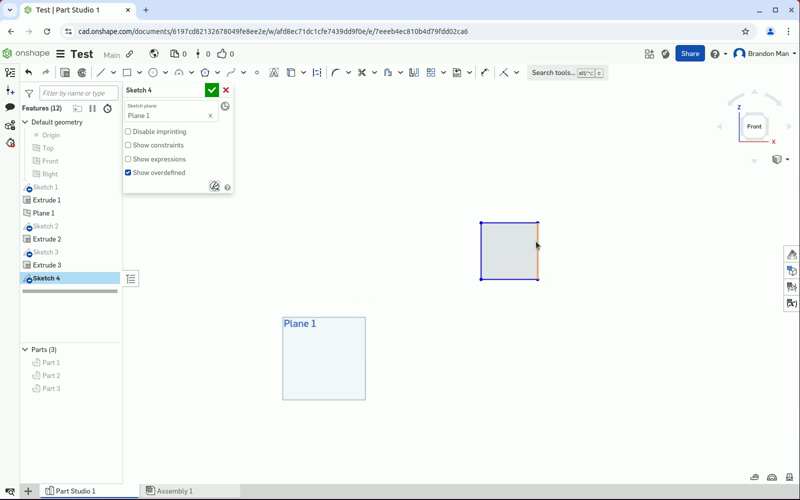
scroll(6)
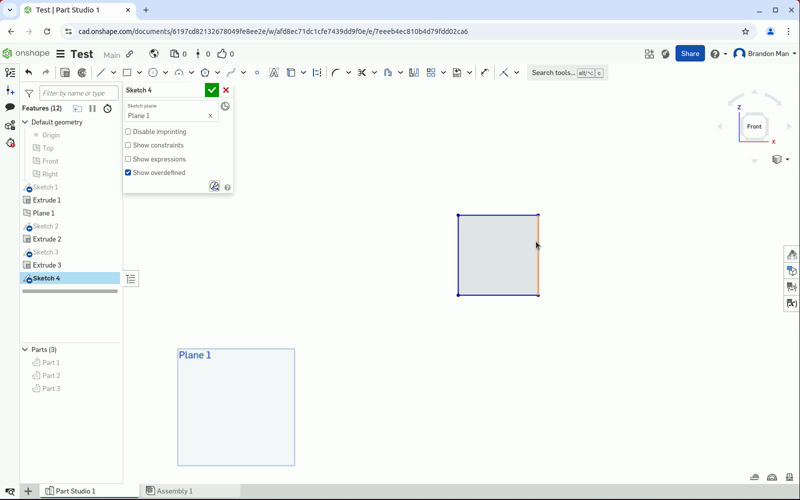
scroll(6)
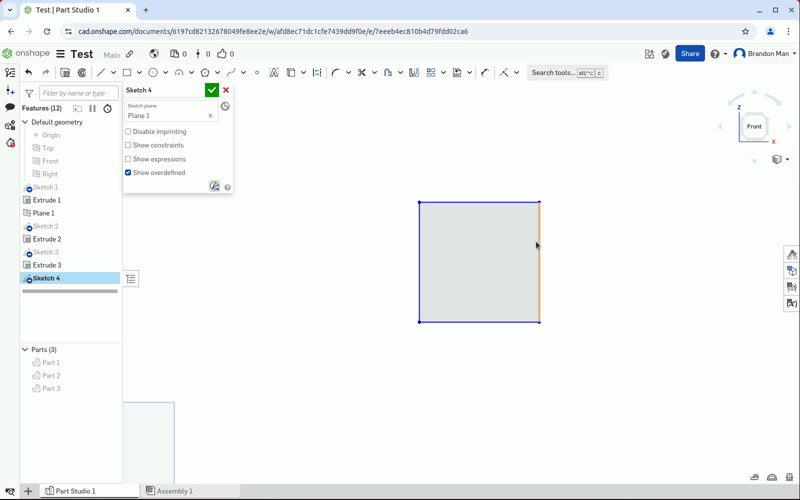
scroll(6)
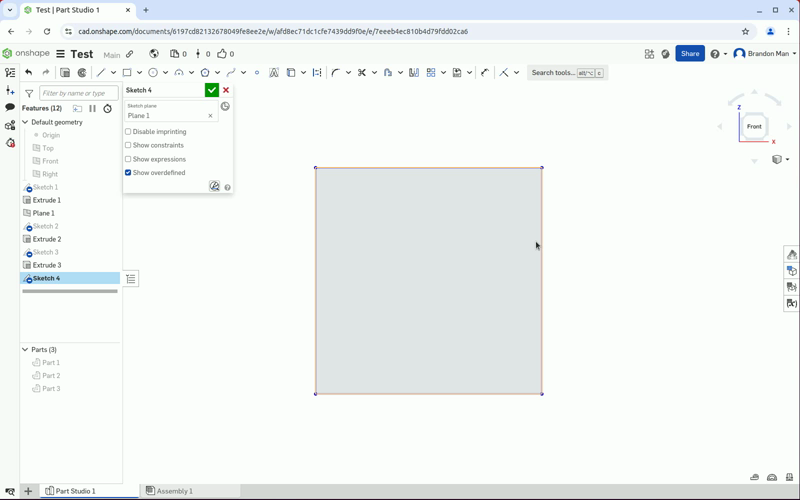
click(536, 241)
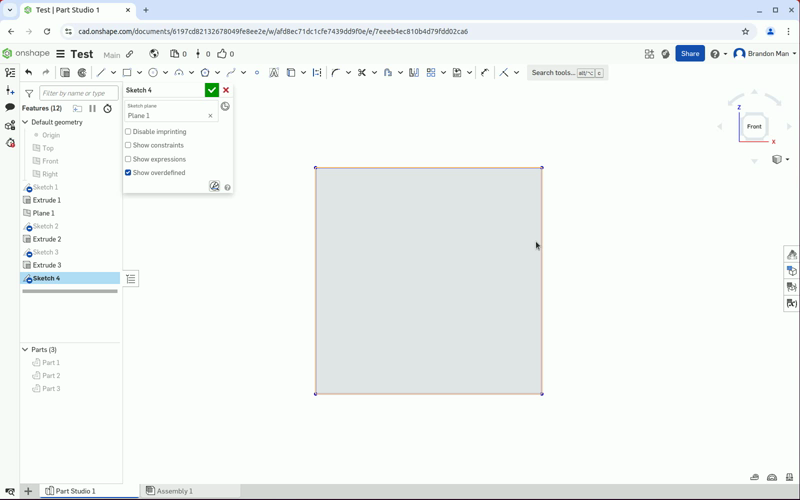
scroll(-6)
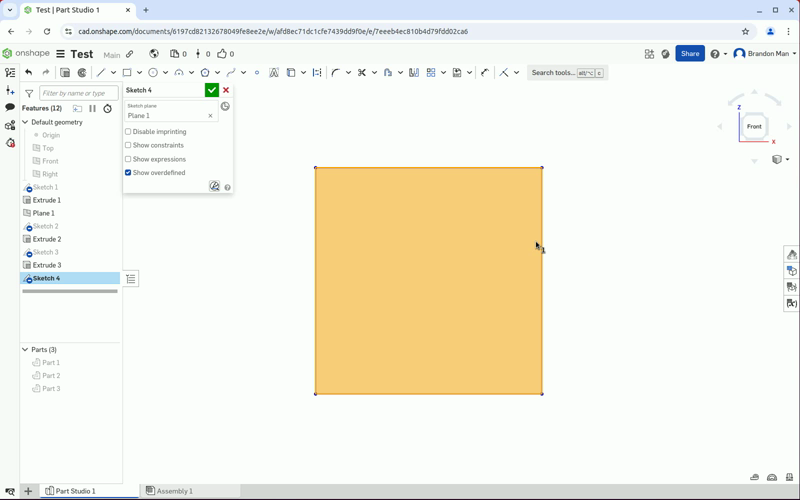
scroll(-6)
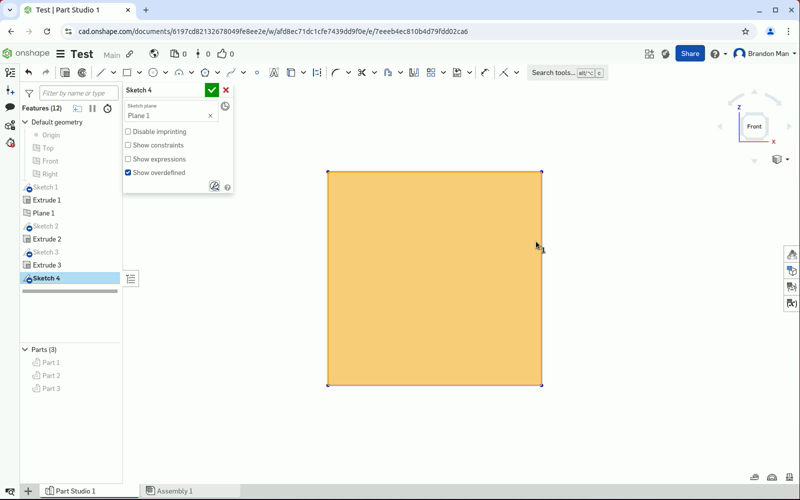
scroll(-6)
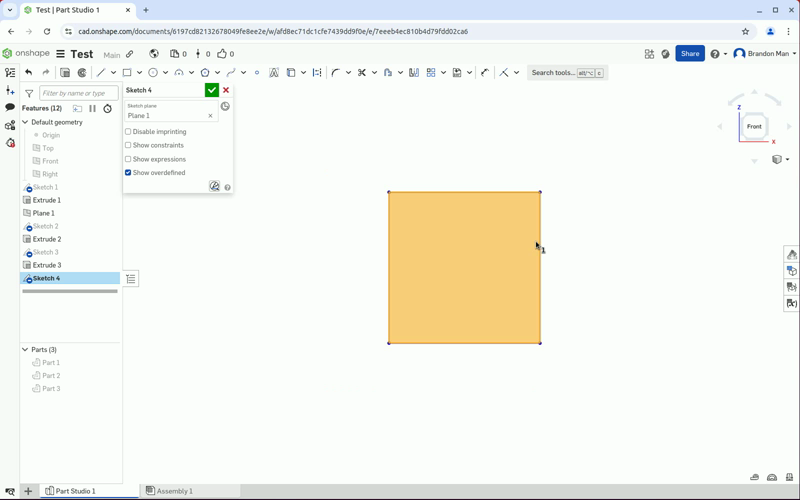
scroll(-6)
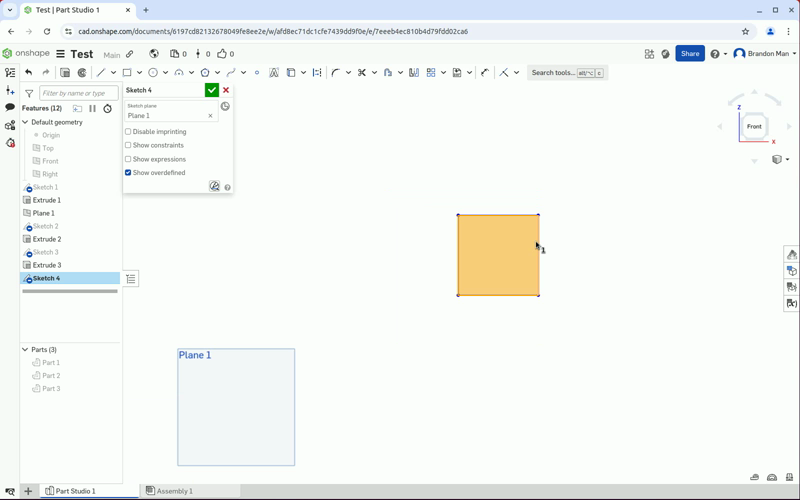
scroll(-6)
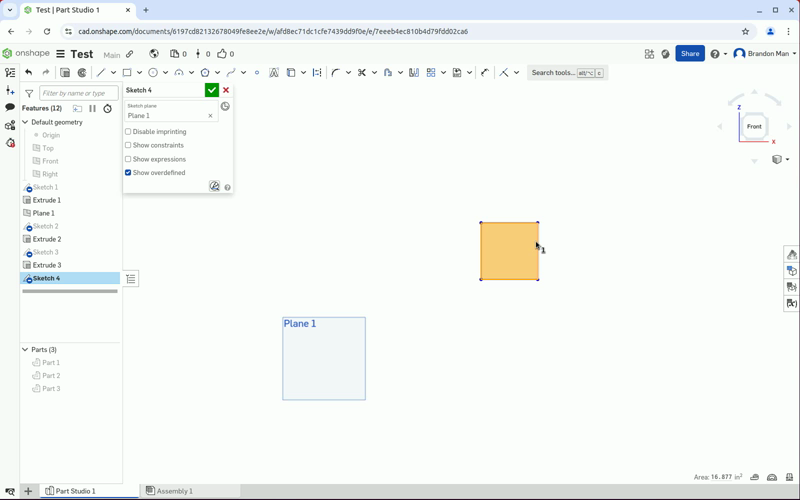
scroll(-6)
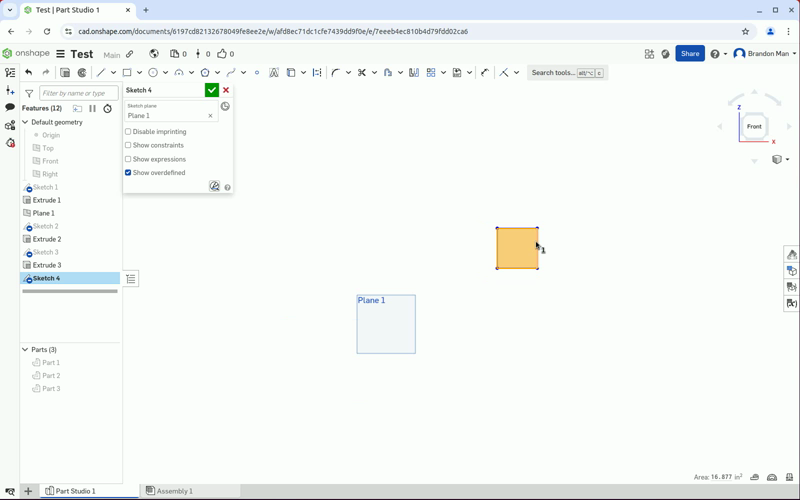
scroll(-6)
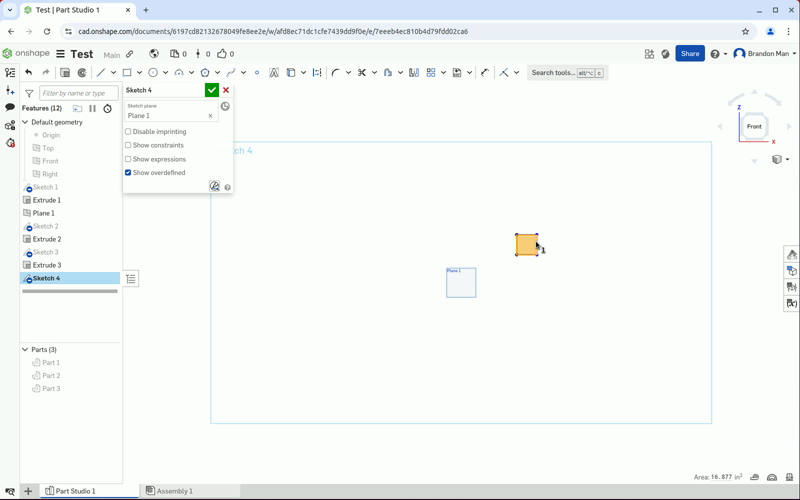
mouse_move(73, 352)
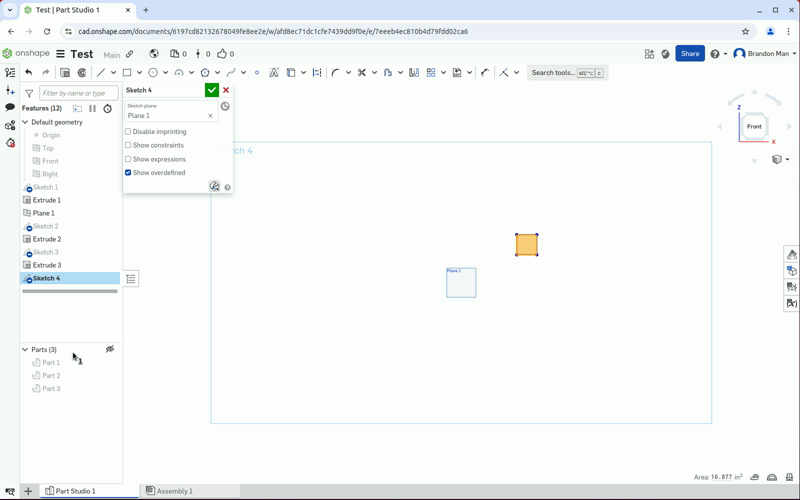
key(shift+y)
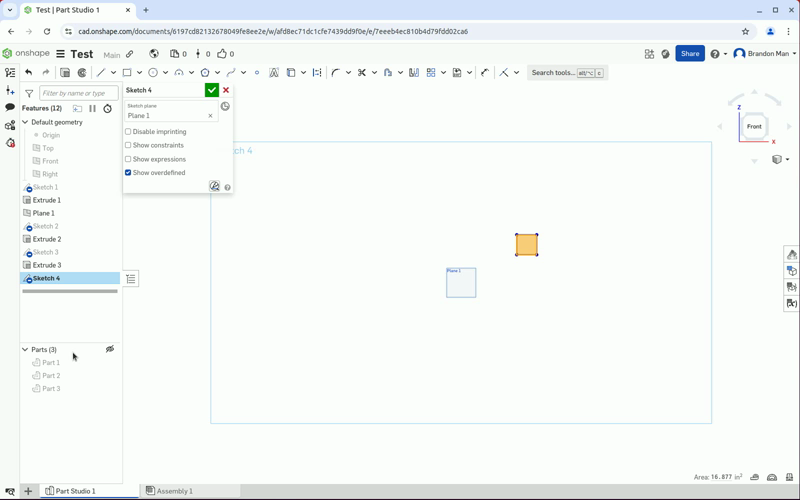
key(shift+e)
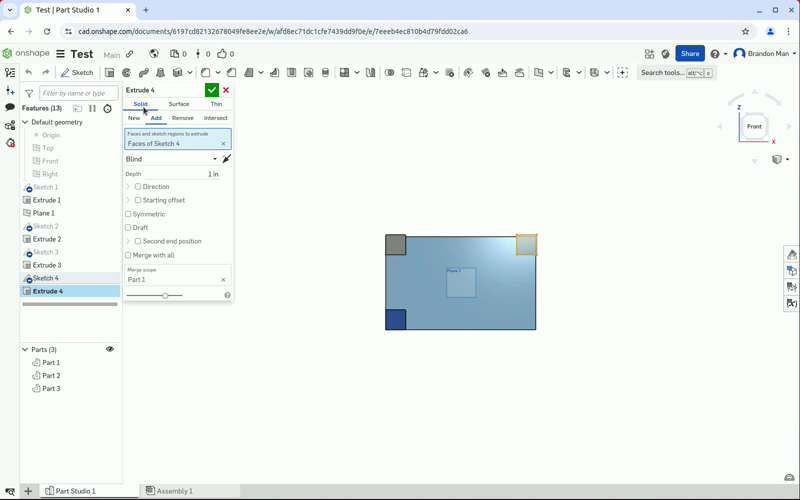
mouse_move(143, 106)
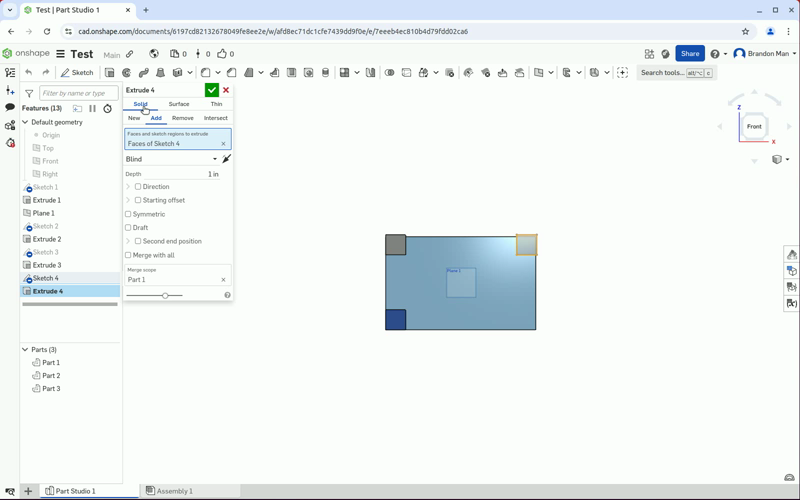
click(143, 106)
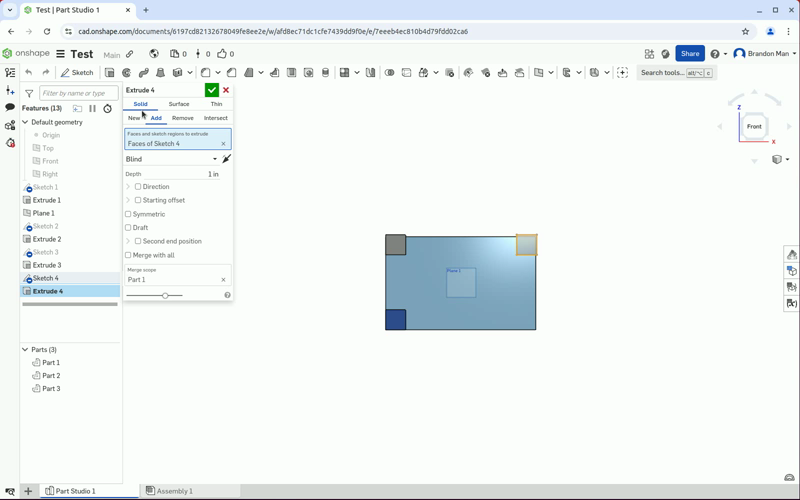
mouse_move(137, 120)
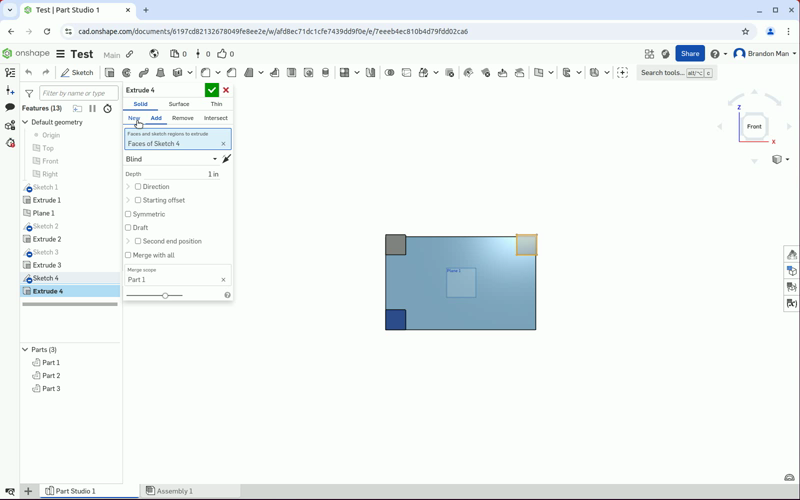
click(137, 120)
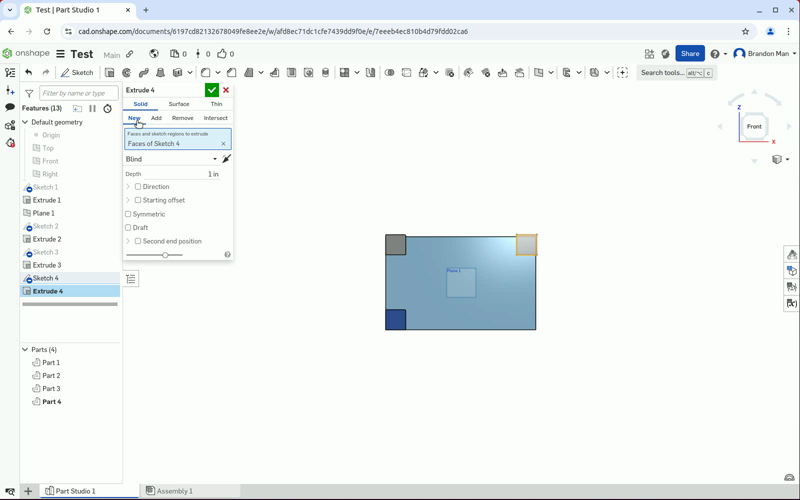
key(tab, 4)
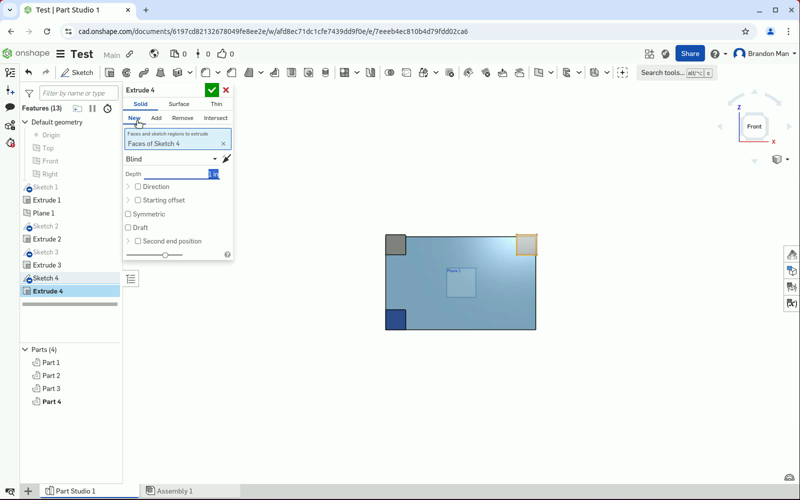
text(15.405)
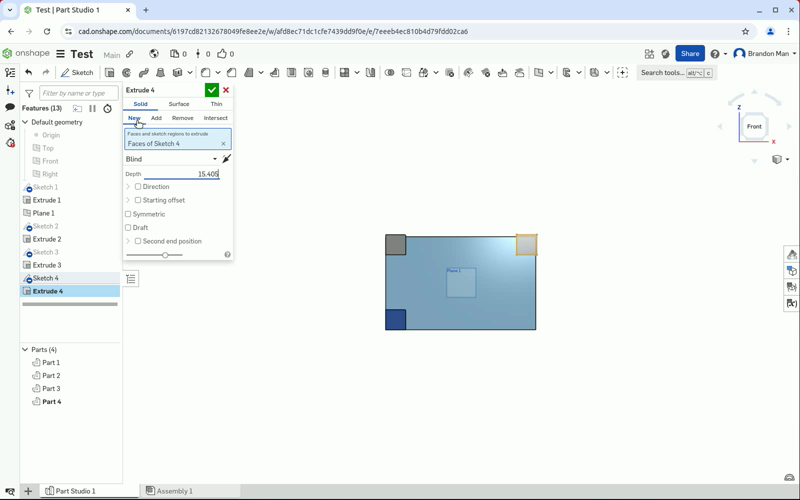
key(enter)
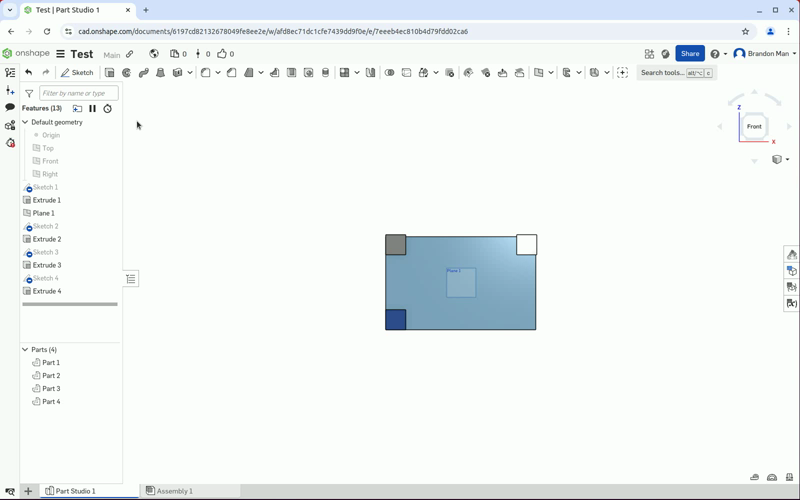
key(shift+h)
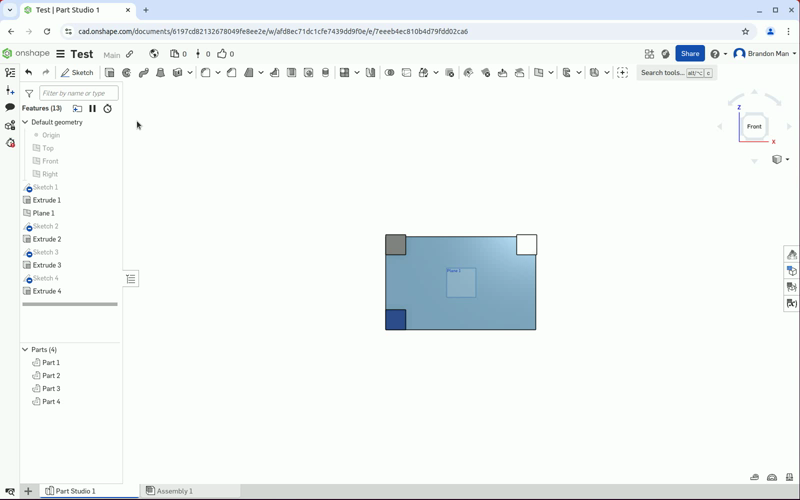
key(shift+h)
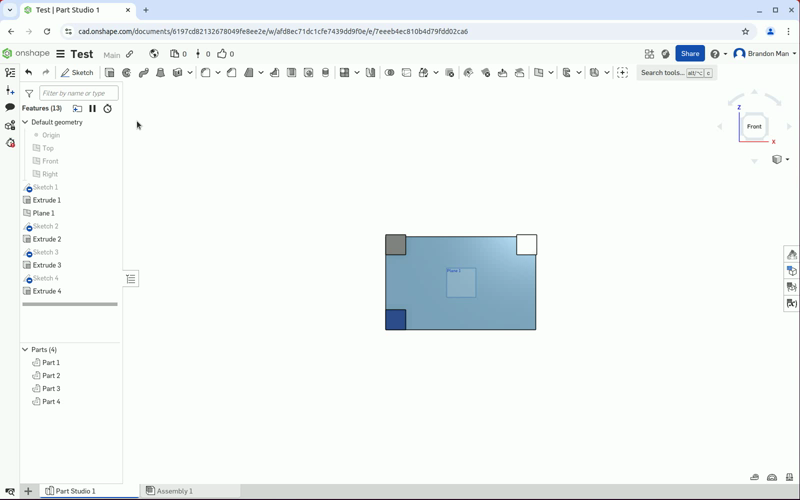
mouse_move(73, 189)
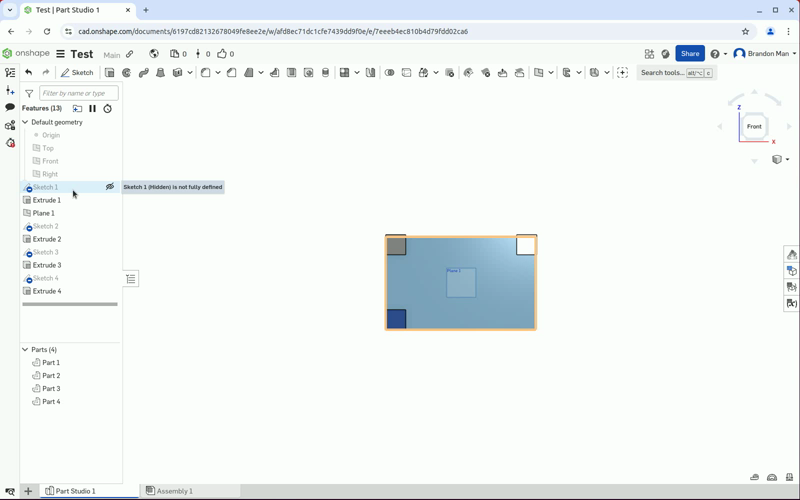
click(73, 189)
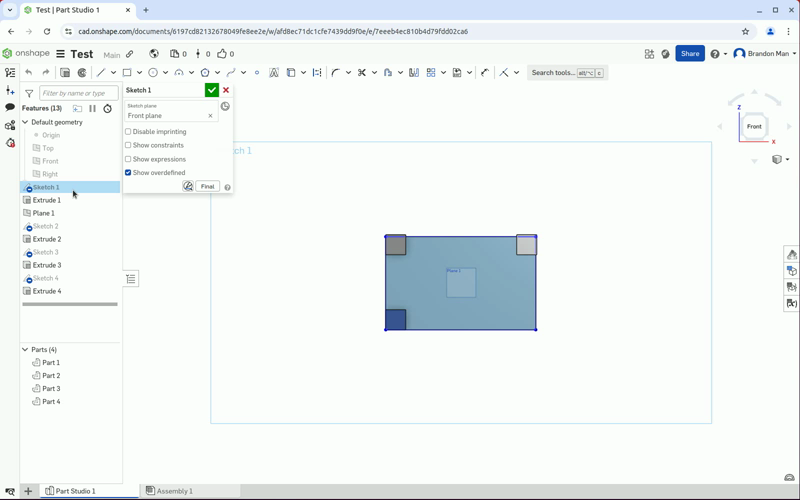
mouse_move(229, 92)
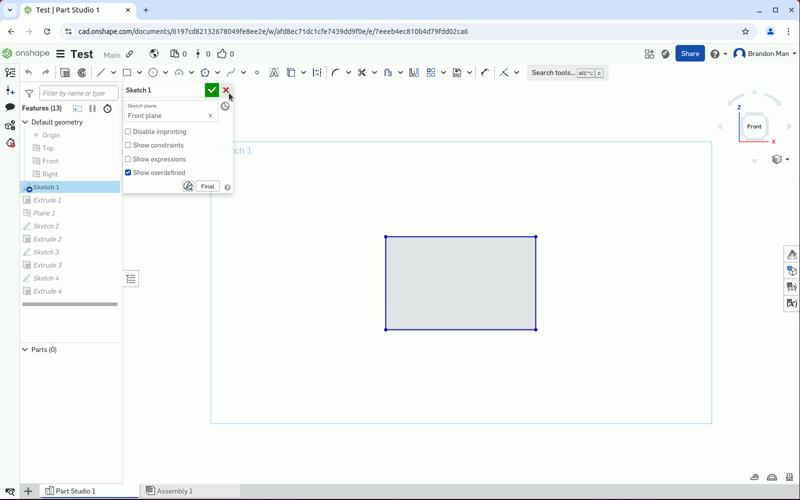
click(229, 92)
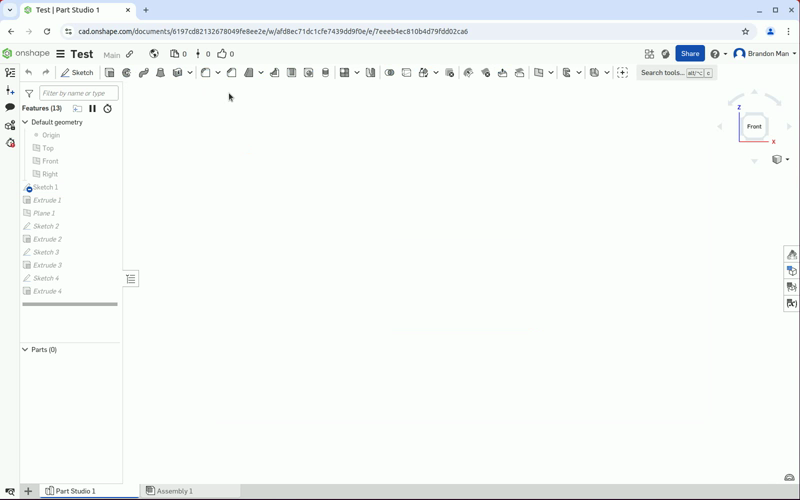
key(shift+s)
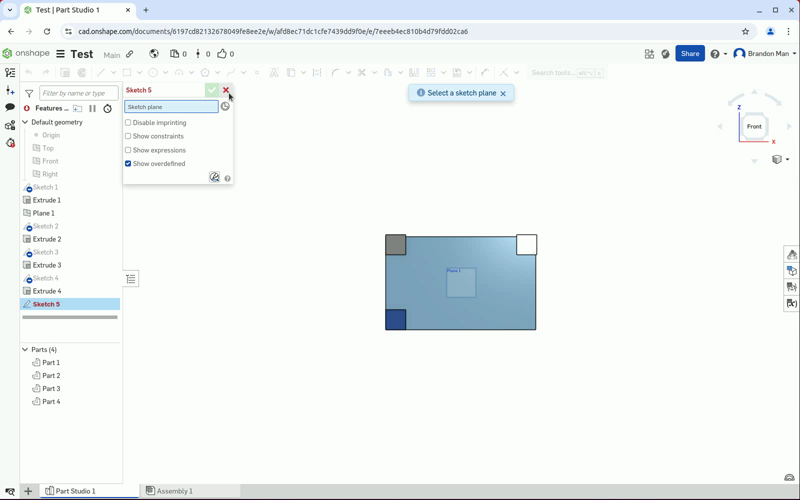
mouse_move(73, 215)
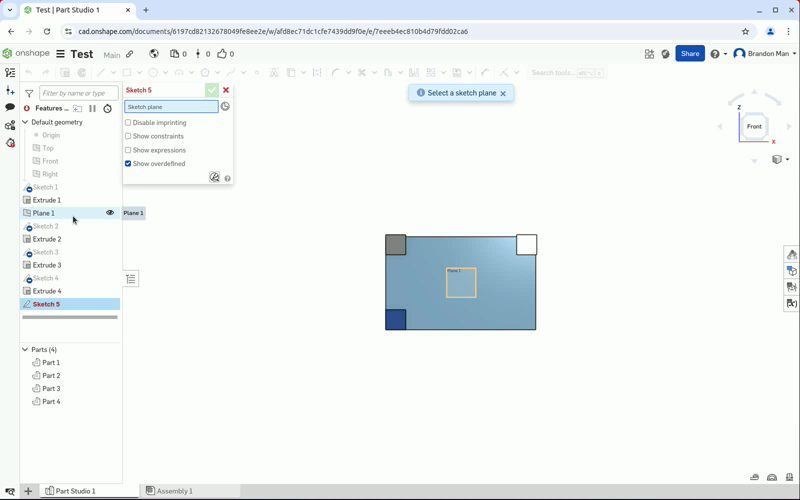
click(73, 215)
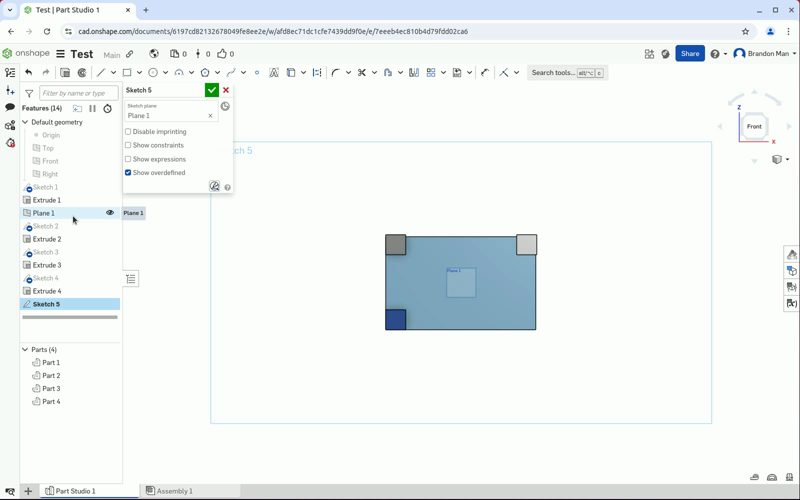
mouse_move(73, 352)
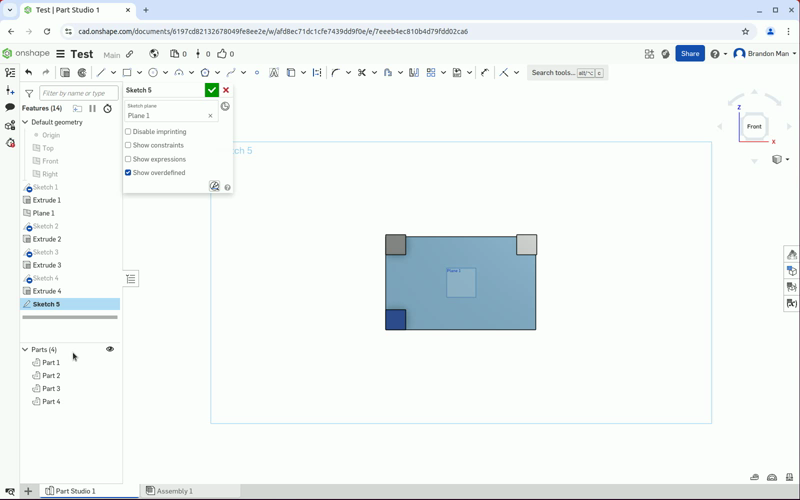
key(y)
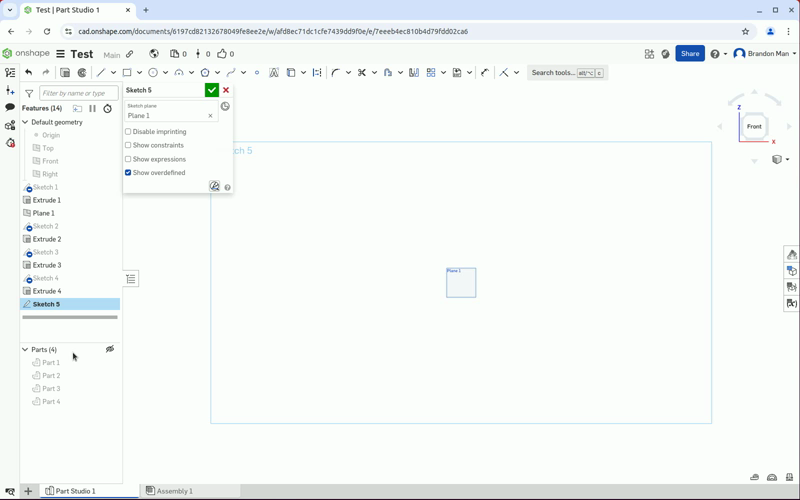
key(l)
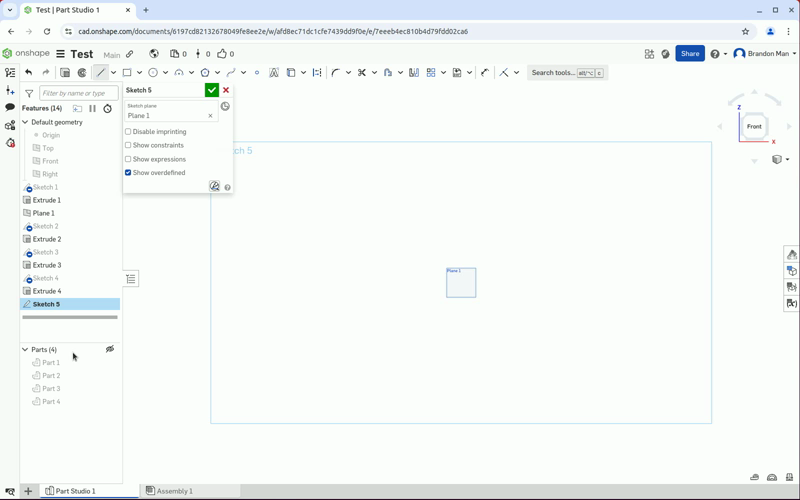
key_down(shift)
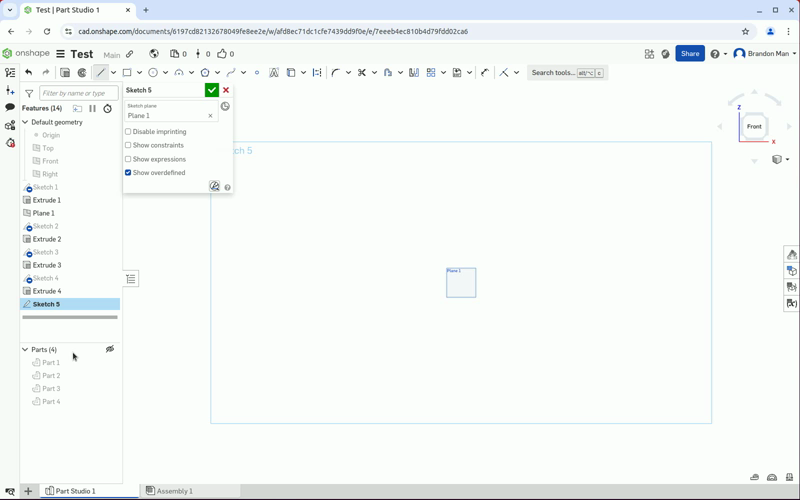
mouse_move(516, 329)
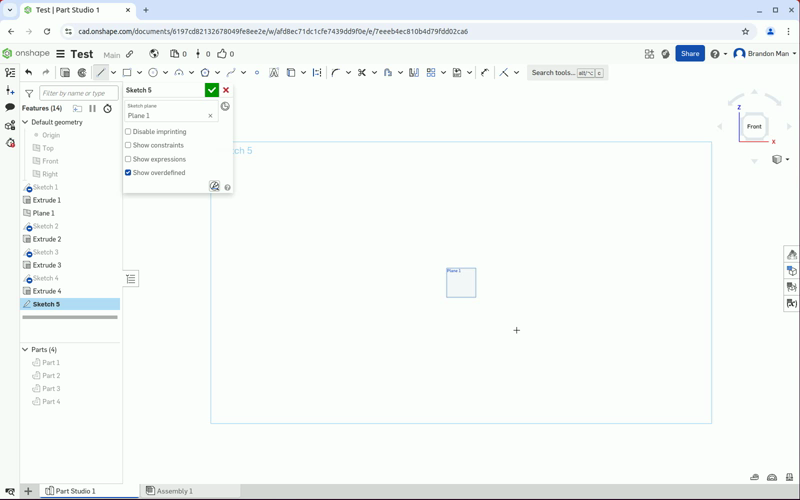
click(516, 329)
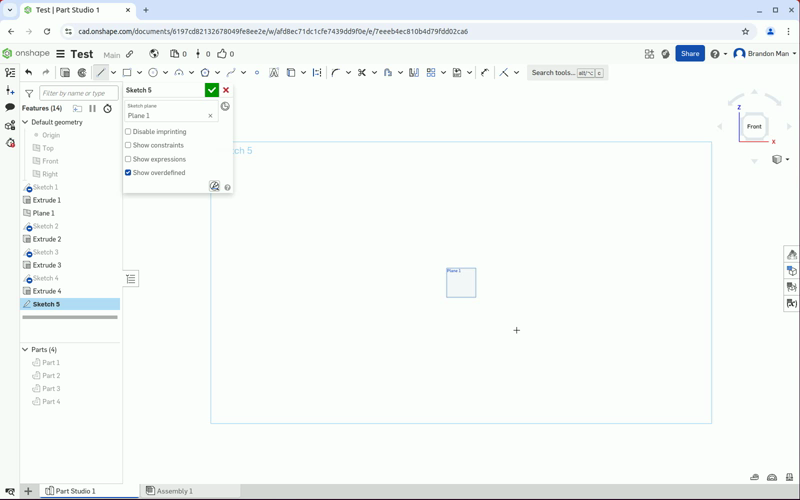
key_up(shift)
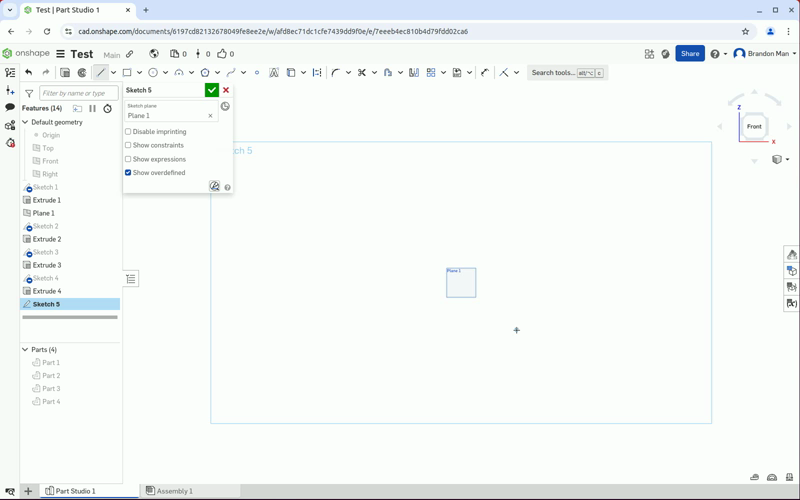
key_down(shift)
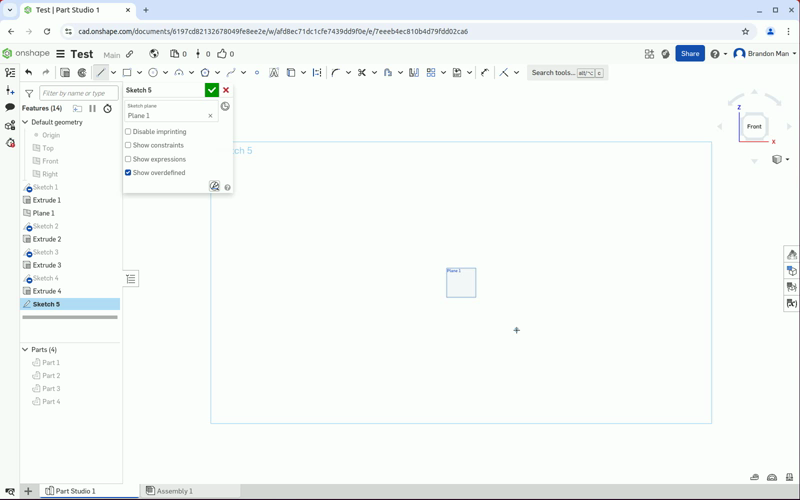
mouse_move(546, 329)
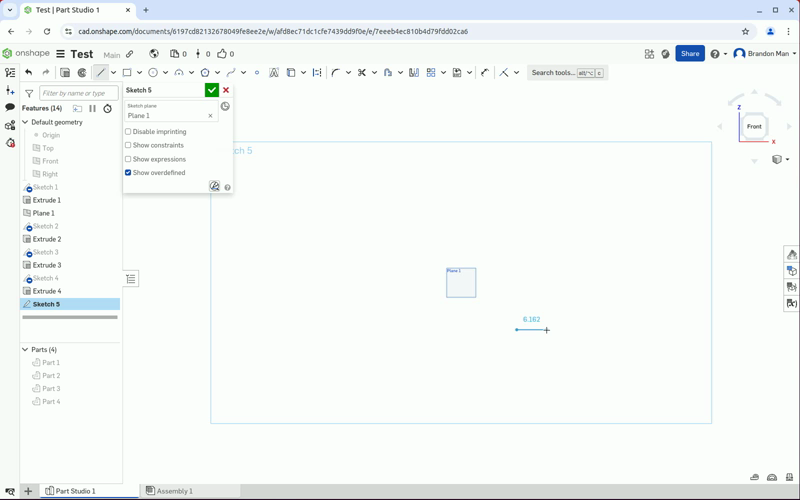
mouse_move(536, 329)
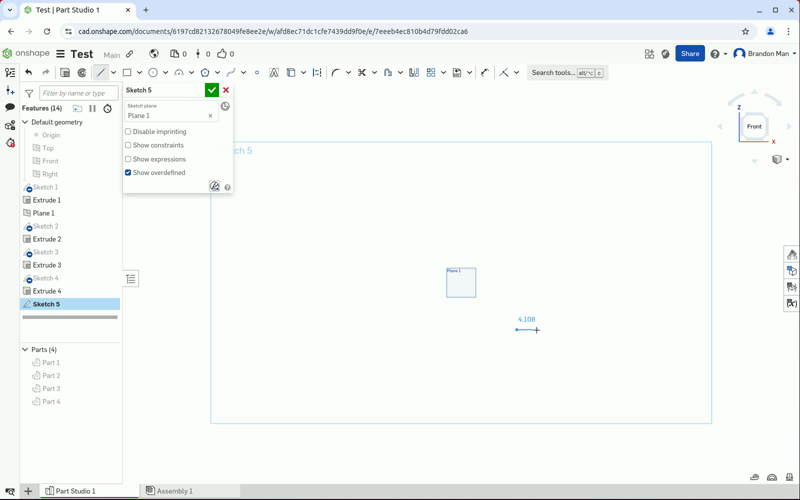
click(536, 329)
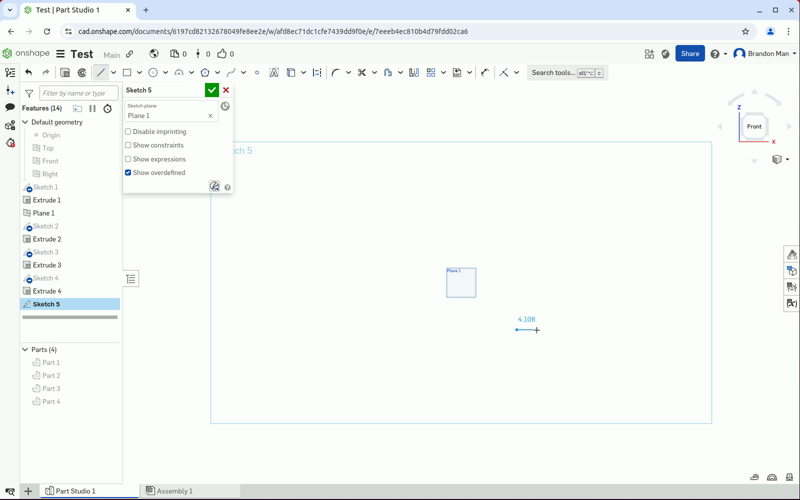
key_up(shift)
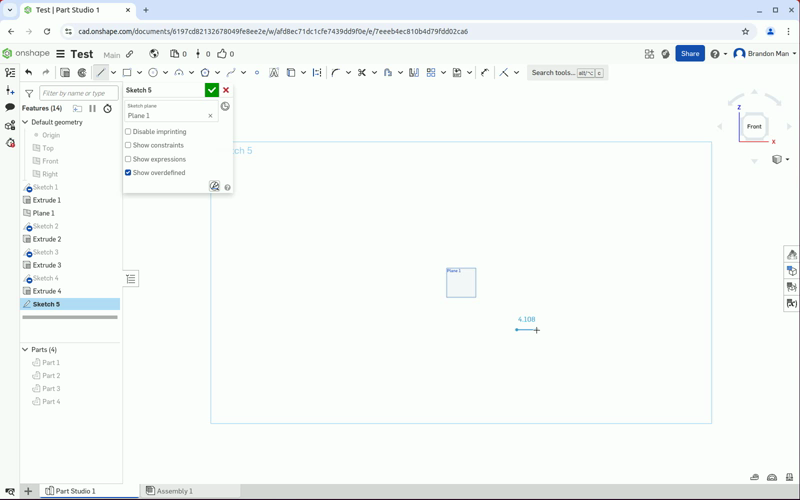
key_down(shift)
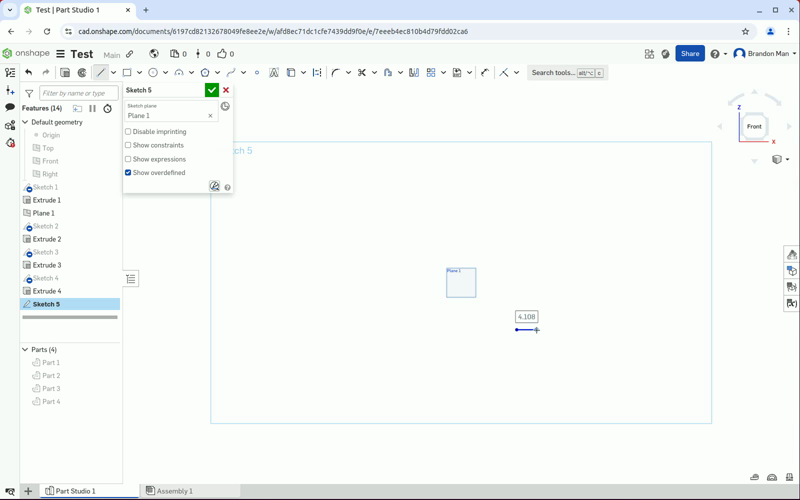
mouse_move(566, 329)
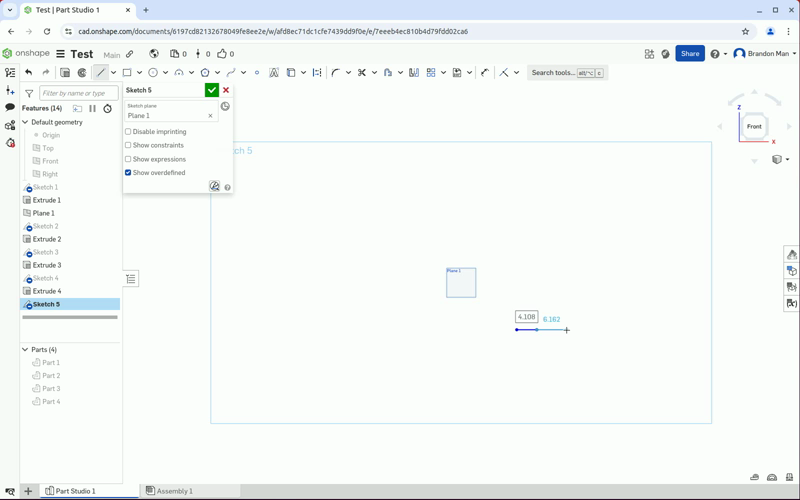
mouse_move(536, 309)
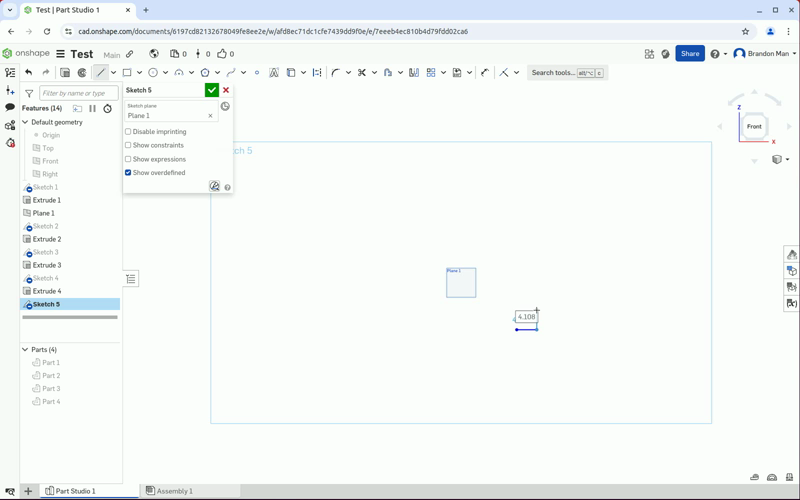
click(536, 309)
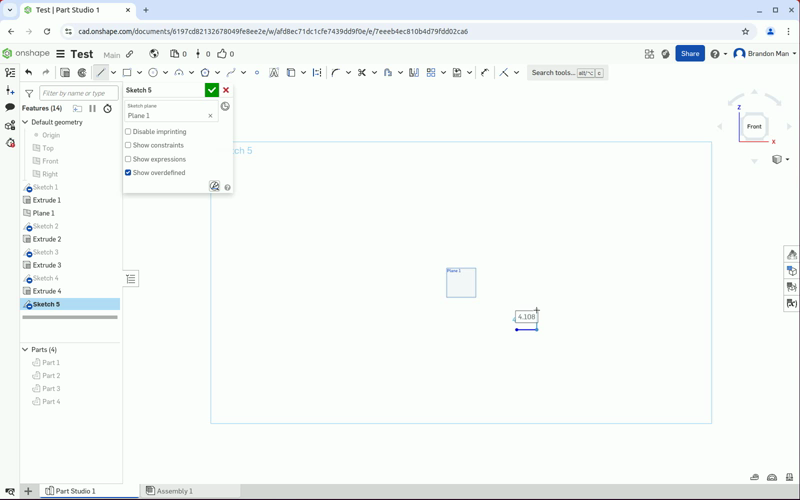
key_up(shift)
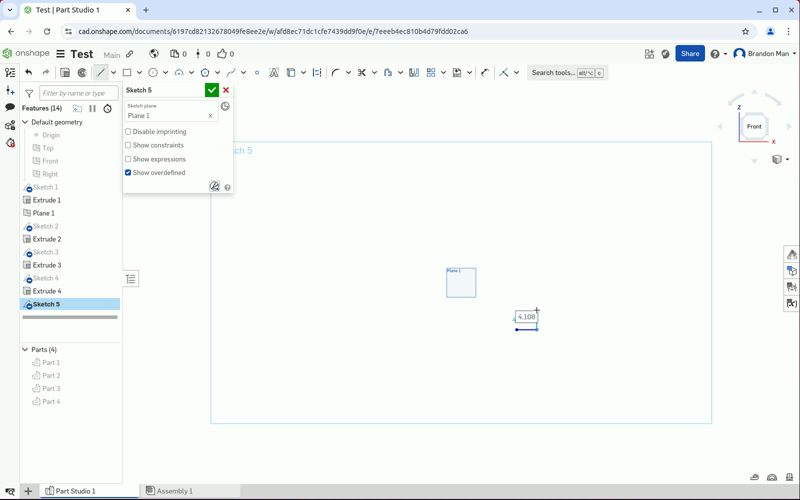
key_down(shift)
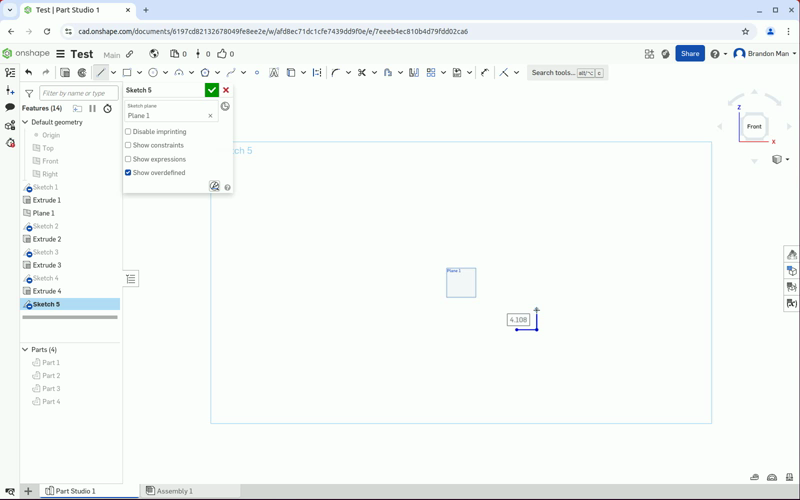
mouse_move(566, 309)
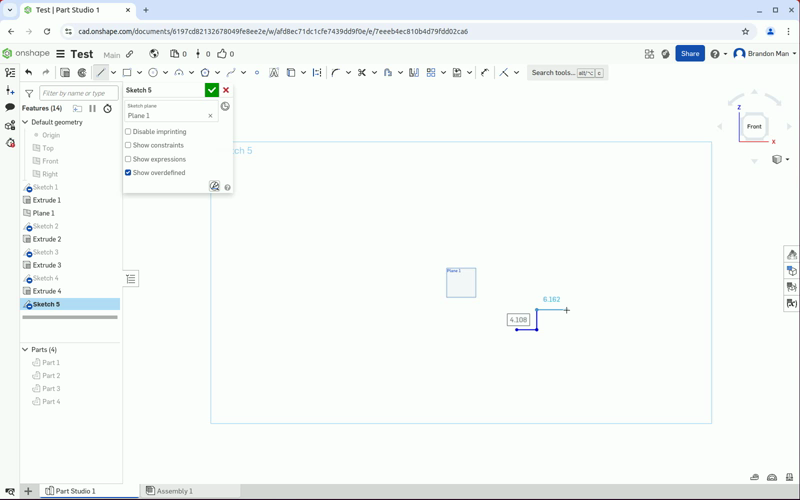
mouse_move(516, 309)
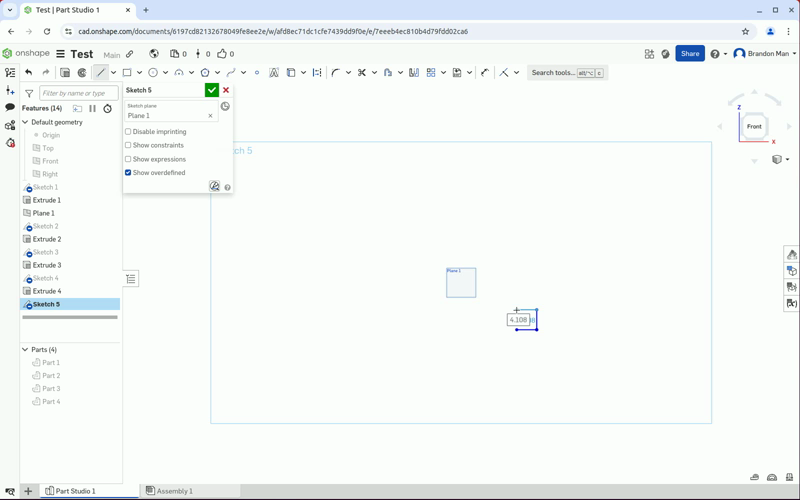
click(516, 309)
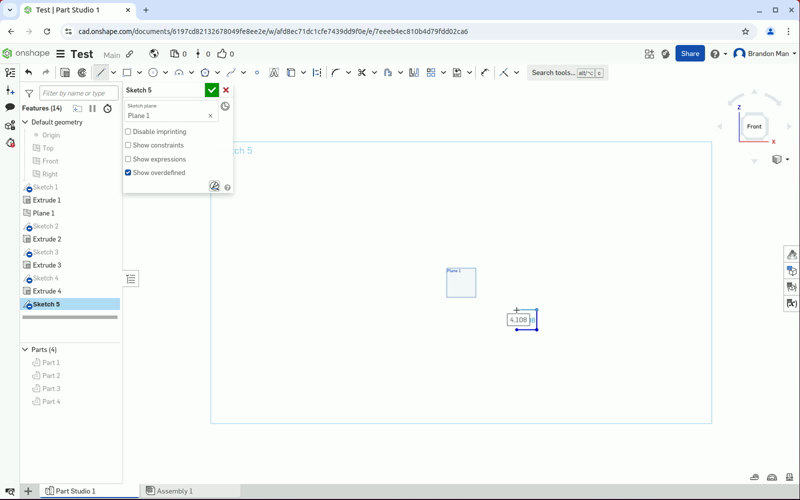
key_up(shift)
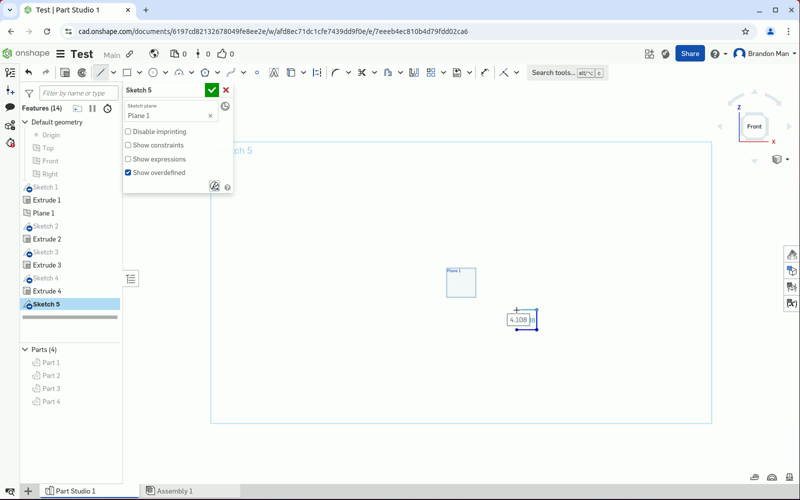
mouse_move(546, 309)
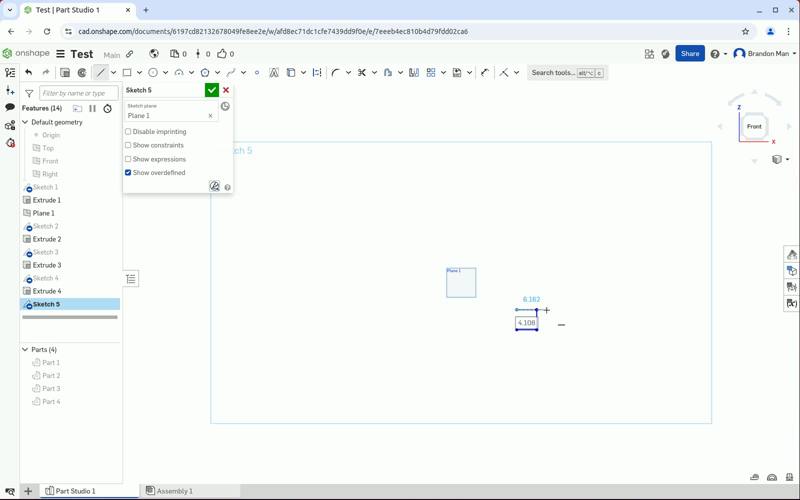
key_down(shift)
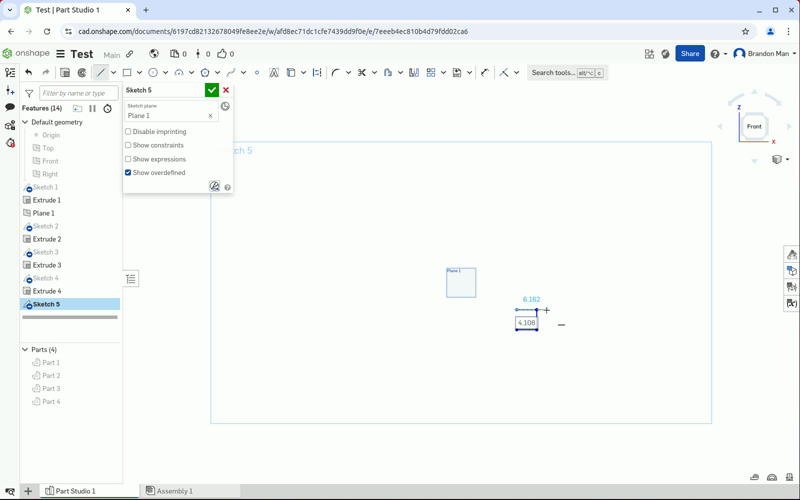
mouse_move(516, 329)
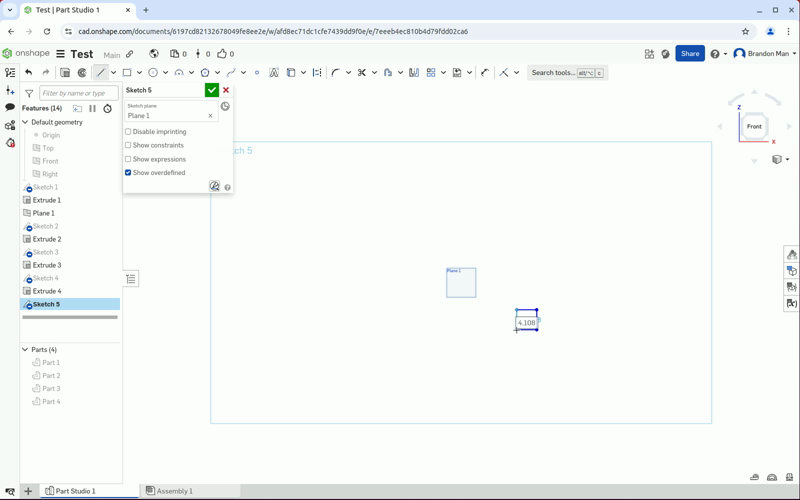
key_up(shift)
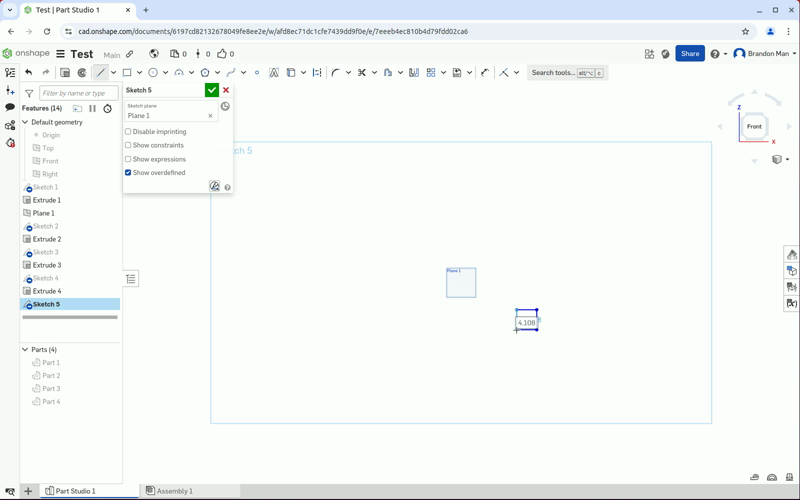
click(516, 329)
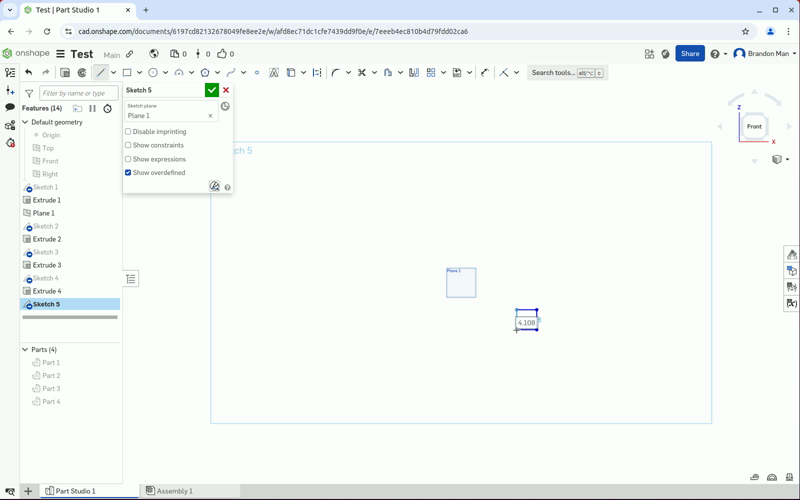
key(esc)
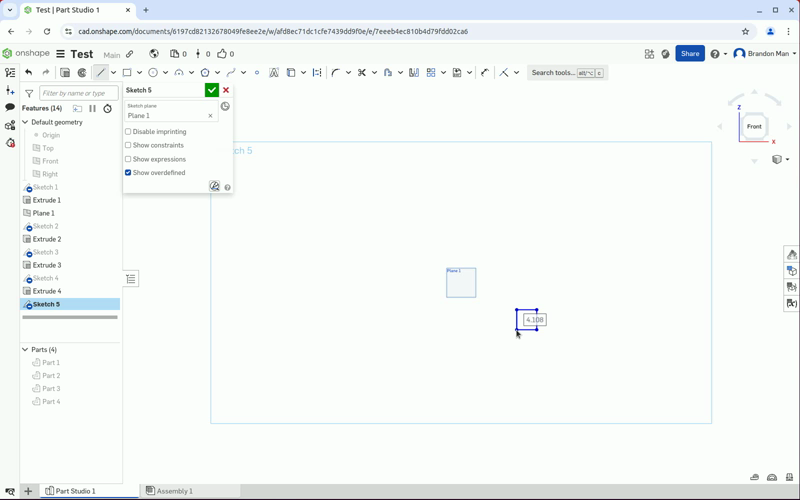
mouse_move(527, 312)
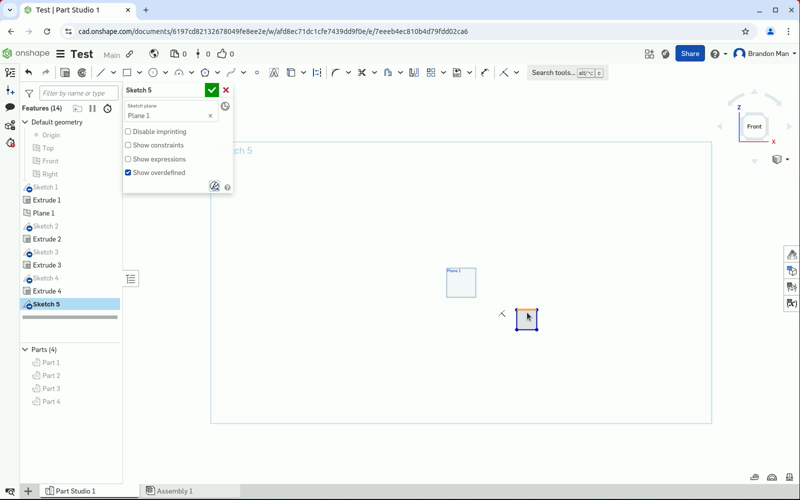
scroll(6)
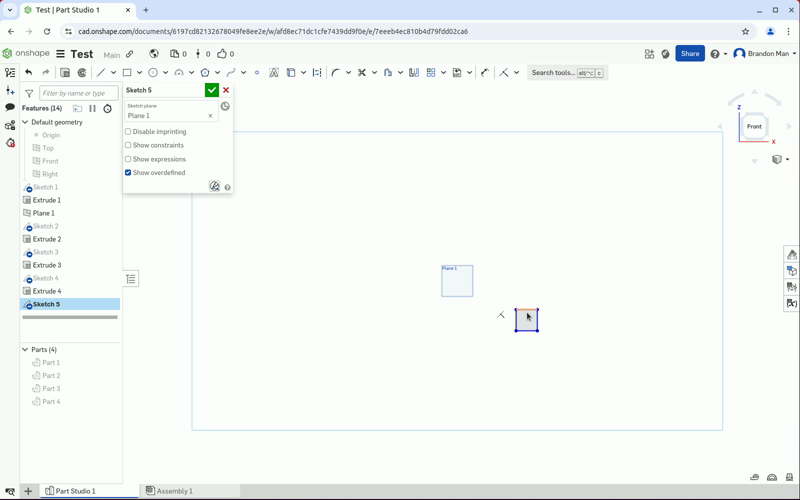
scroll(6)
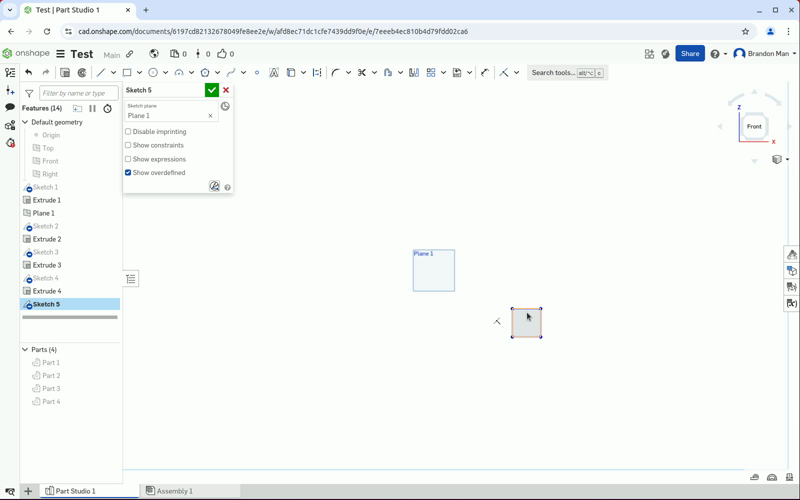
scroll(6)
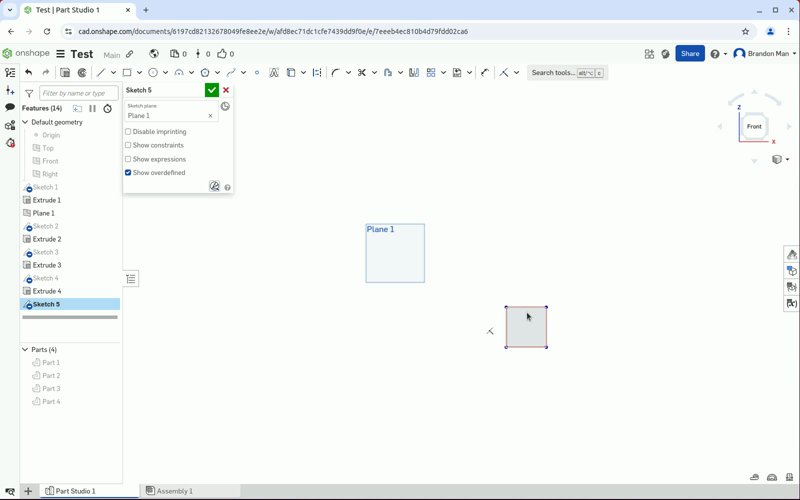
scroll(6)
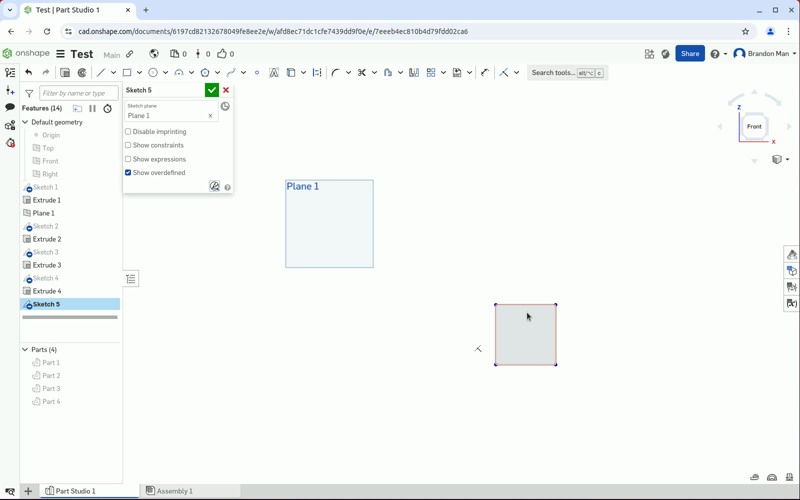
scroll(6)
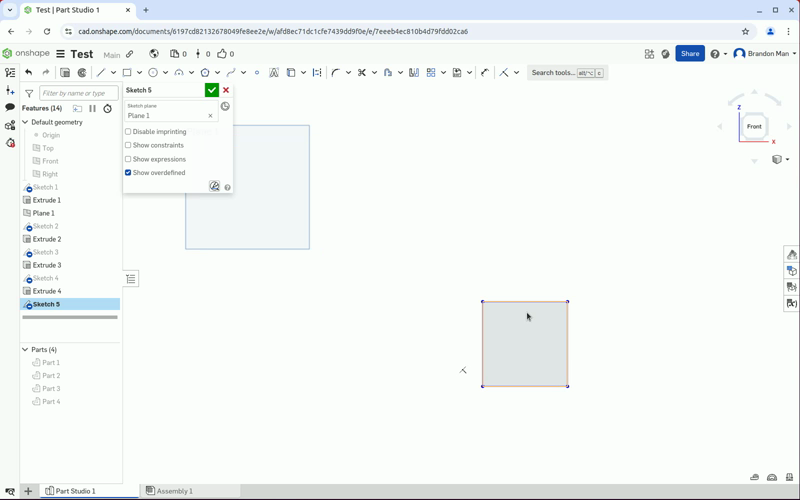
scroll(6)
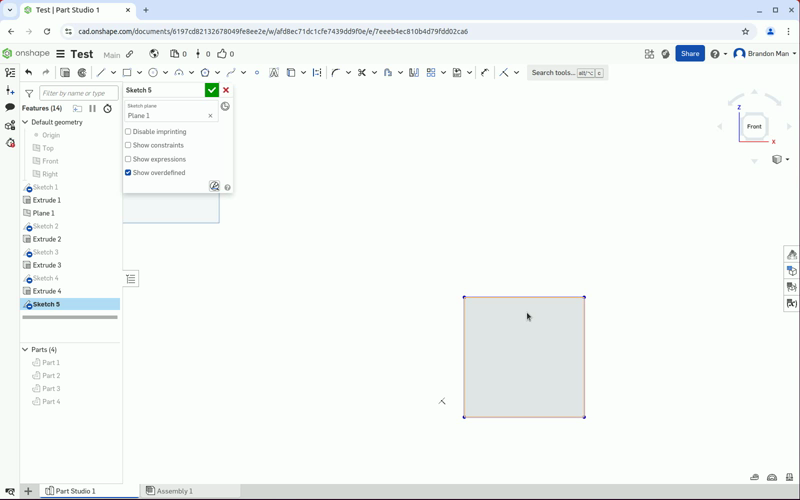
scroll(6)
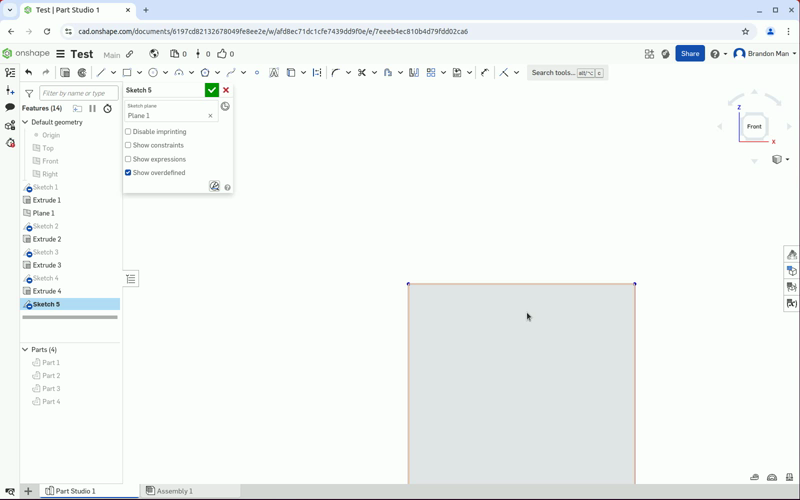
click(527, 312)
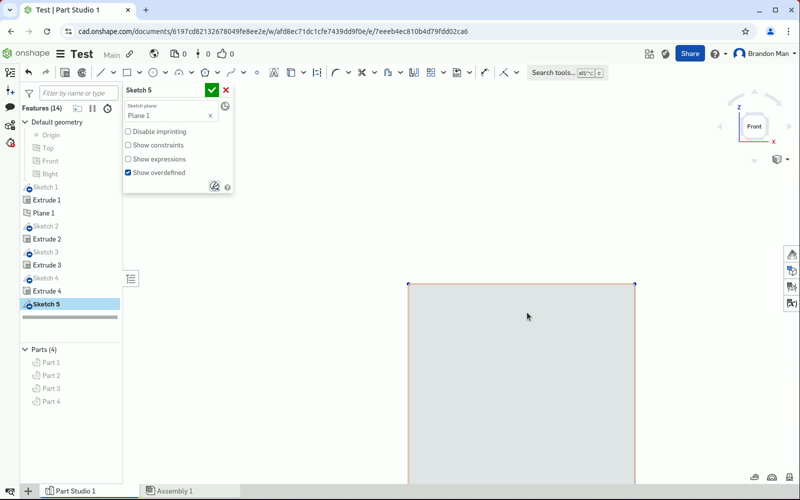
scroll(-6)
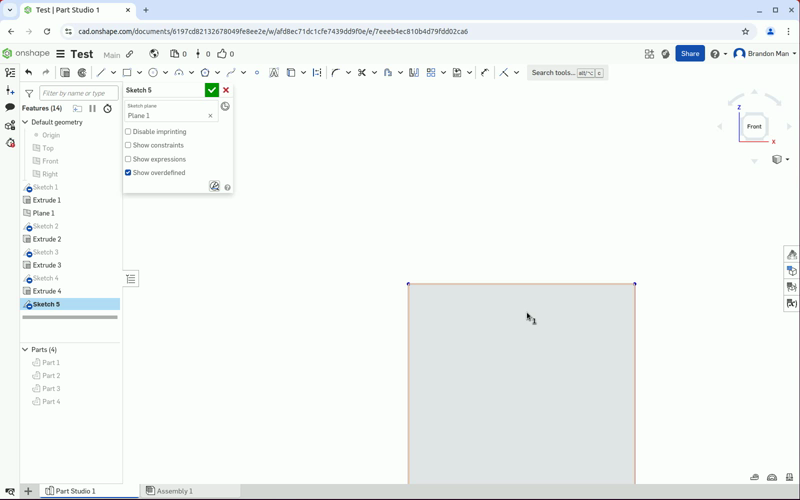
scroll(-6)
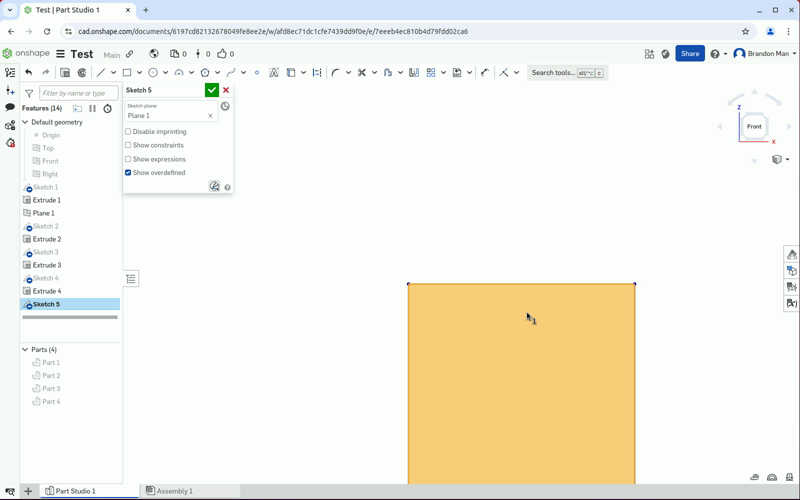
scroll(-6)
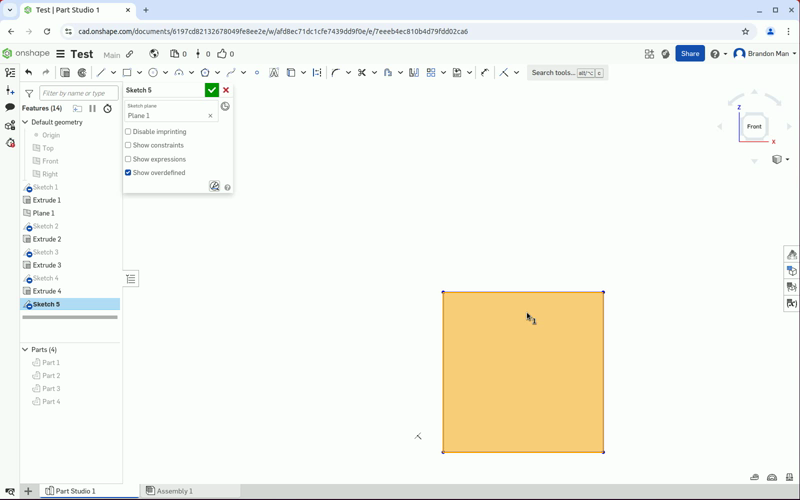
scroll(-6)
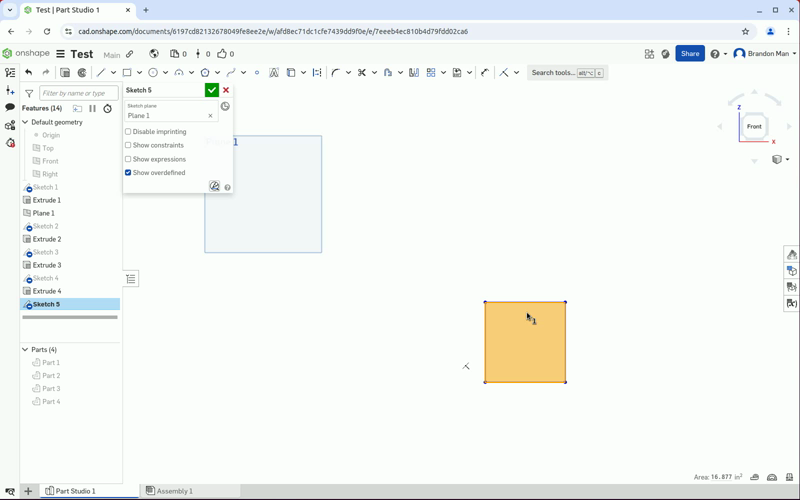
scroll(-6)
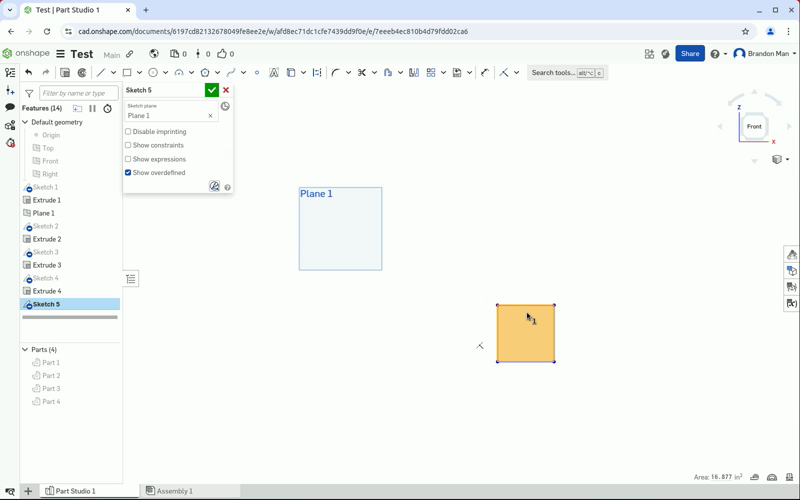
scroll(-6)
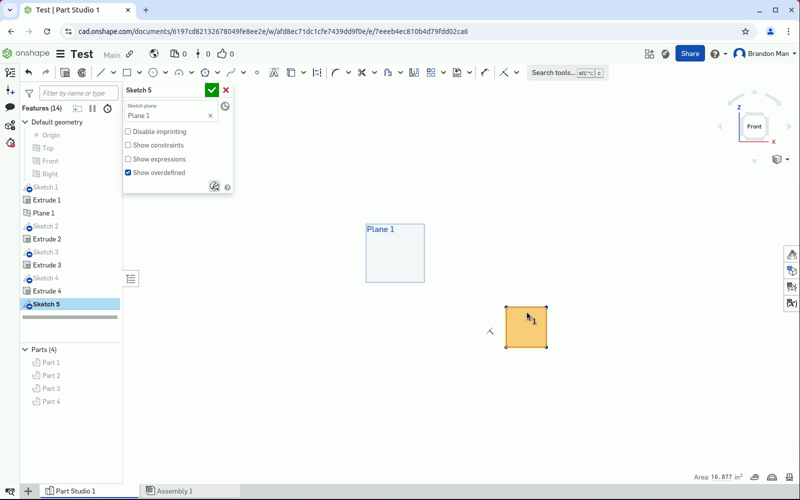
scroll(-6)
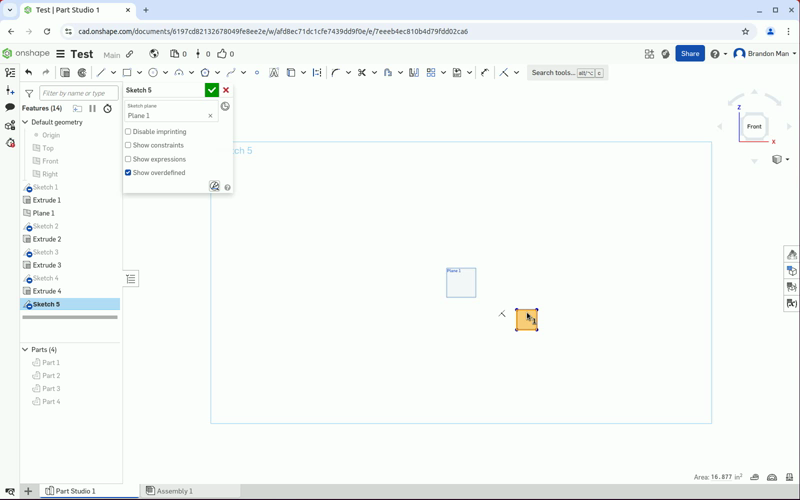
mouse_move(73, 352)
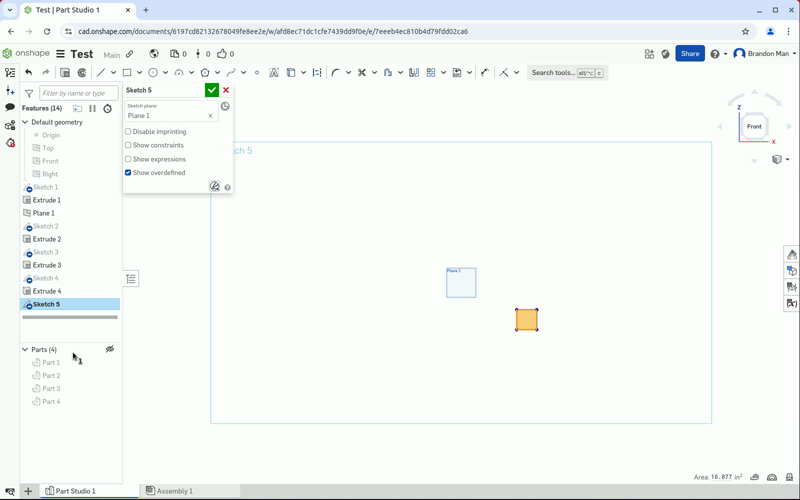
key(shift+y)
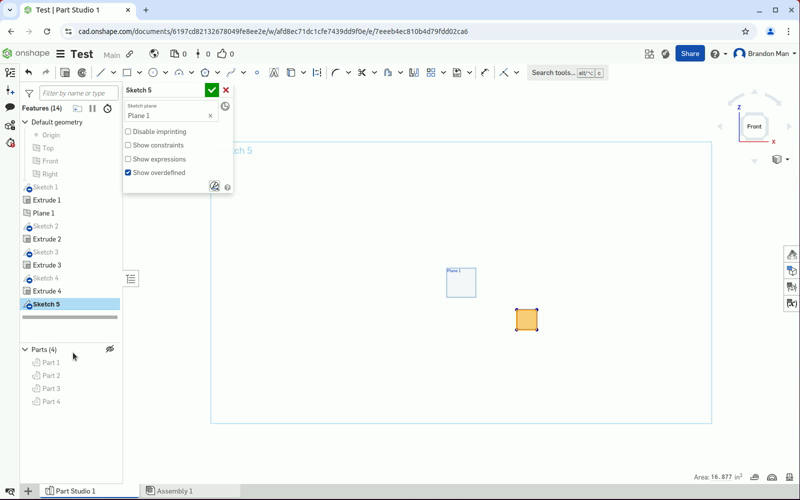
key(shift+e)
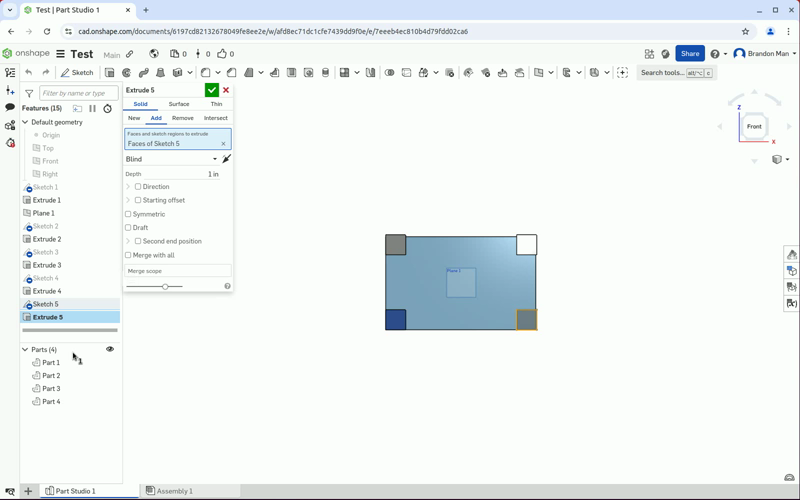
mouse_move(143, 106)
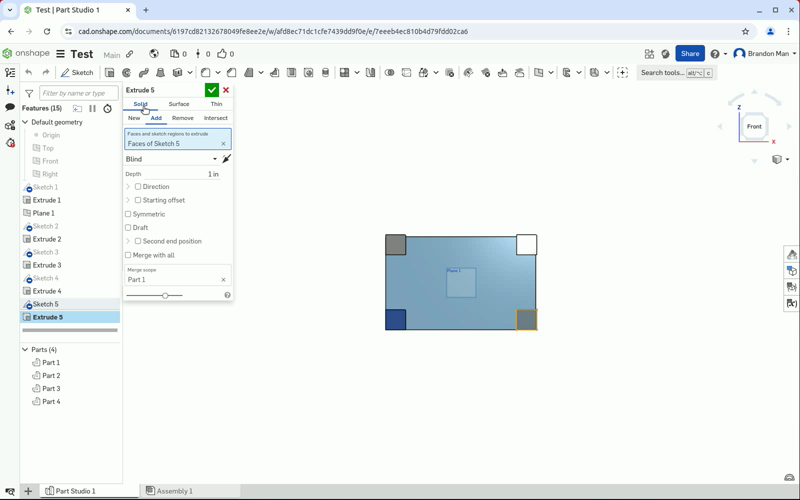
click(143, 106)
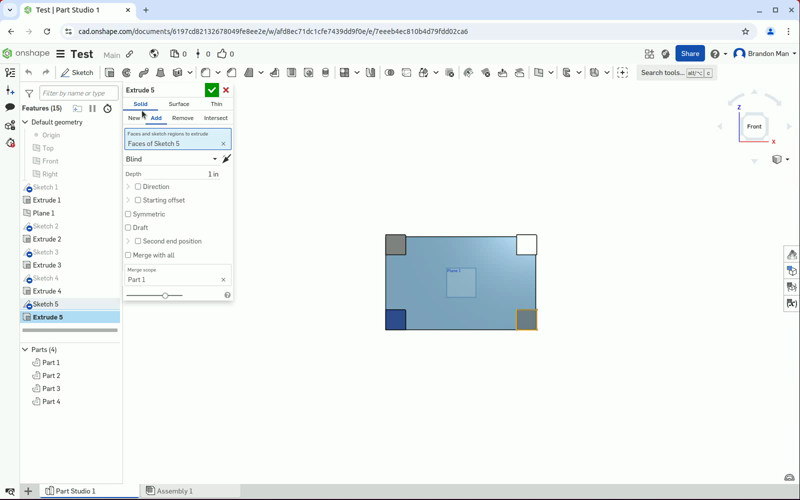
mouse_move(137, 120)
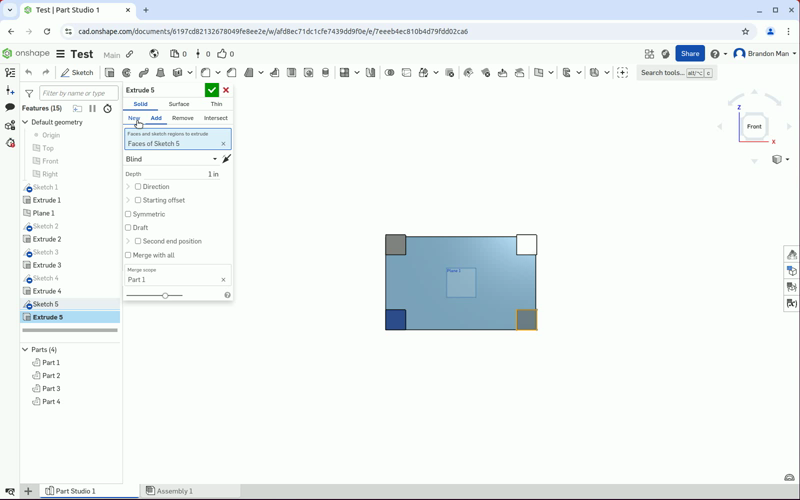
click(137, 120)
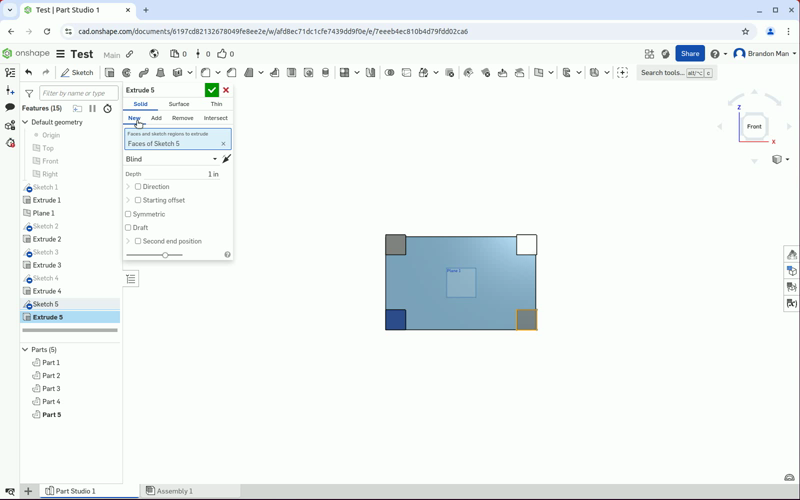
key(tab, 4)
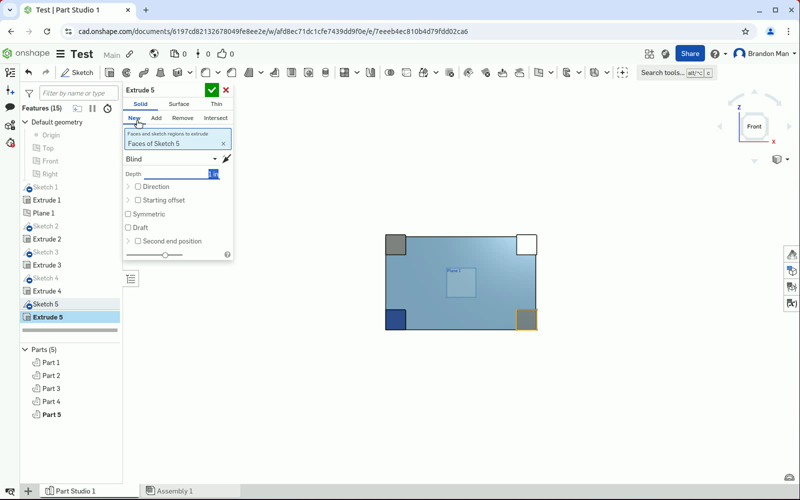
text(15.405)
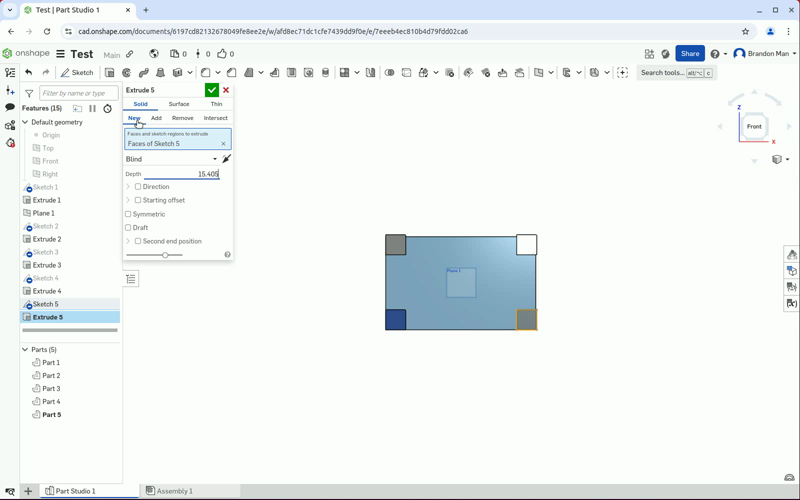
key(enter)
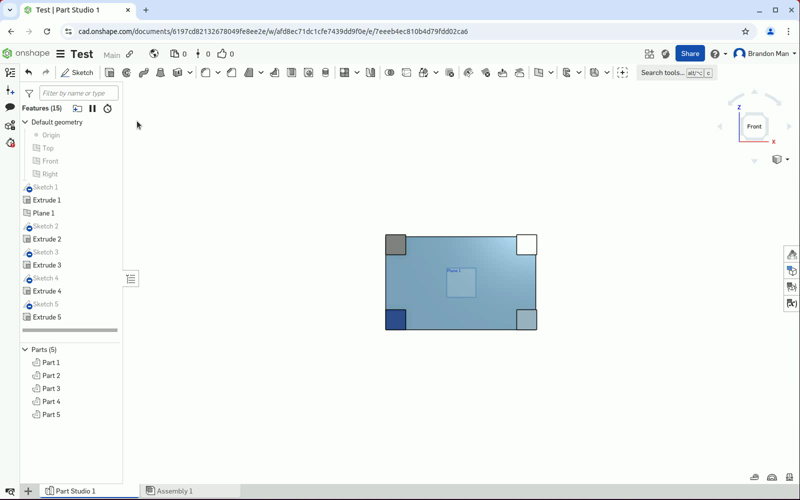
key(shift+h)
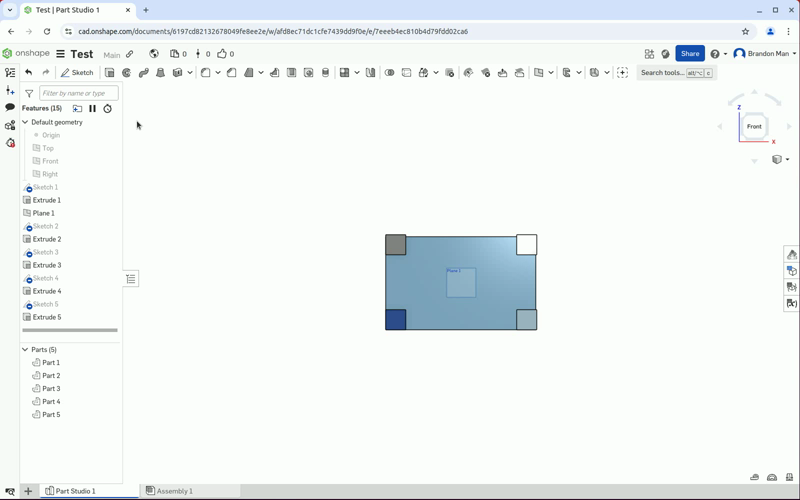
key(shift+h)
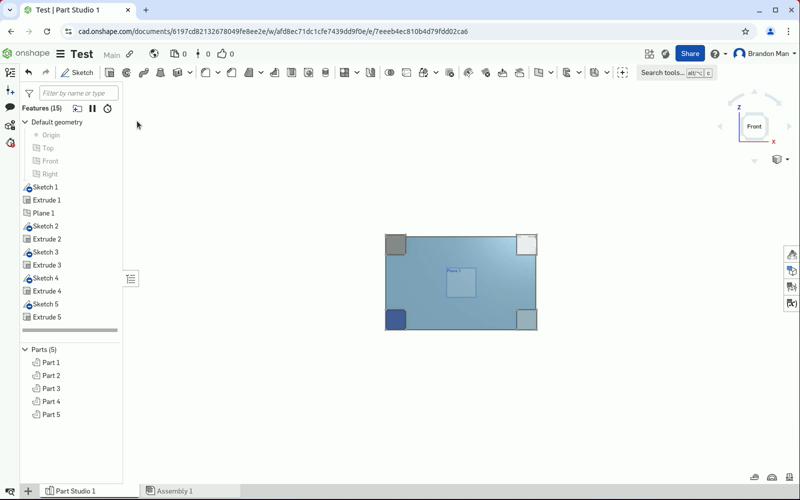
key(shift+7)
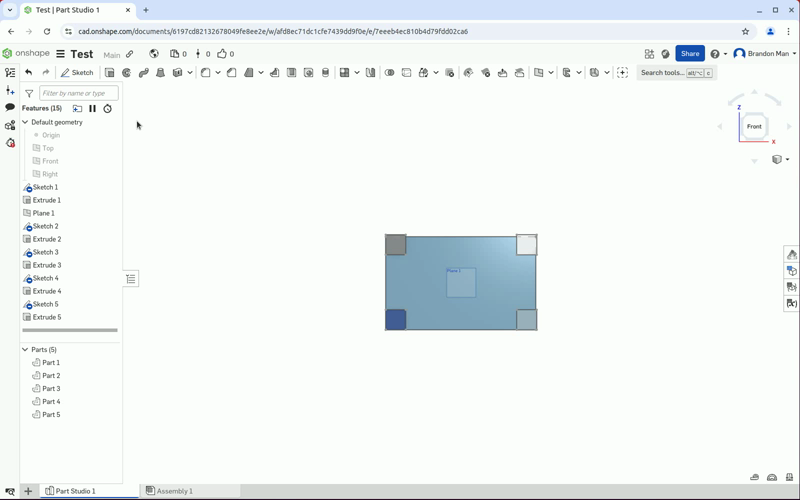
key(left, 2)
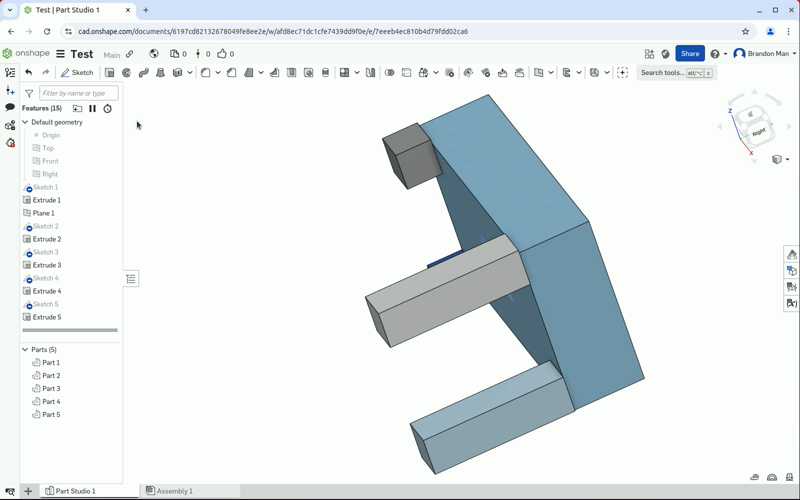
key(down, 2)
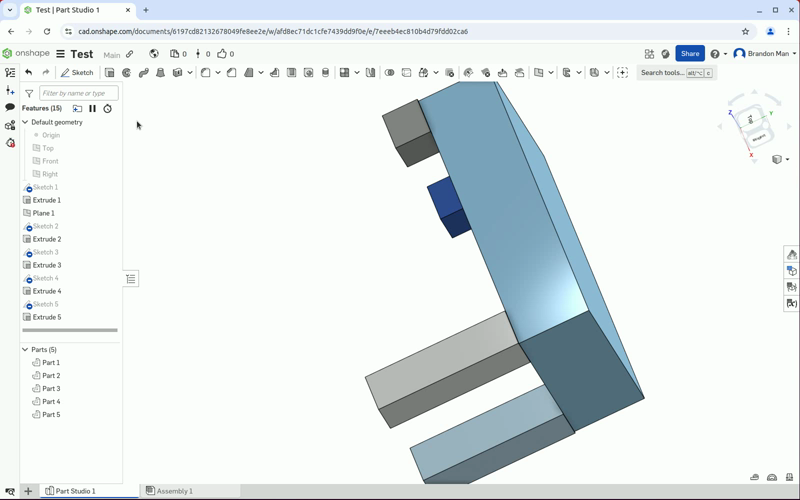
key(up, 2)
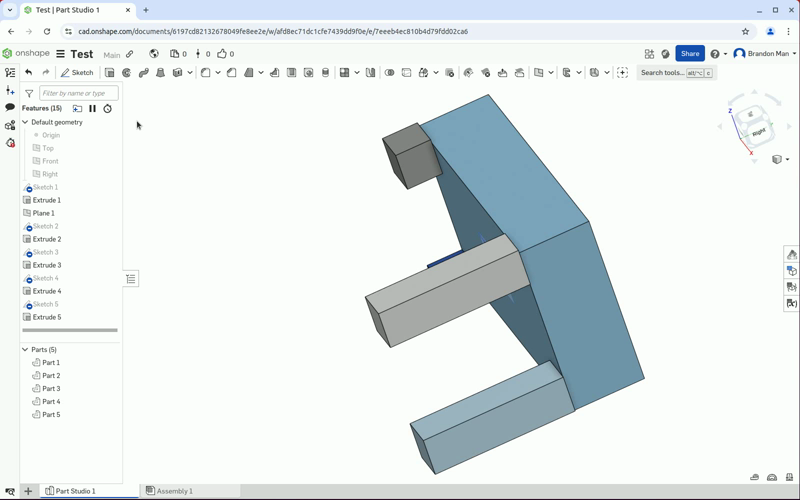
key(right, 2)
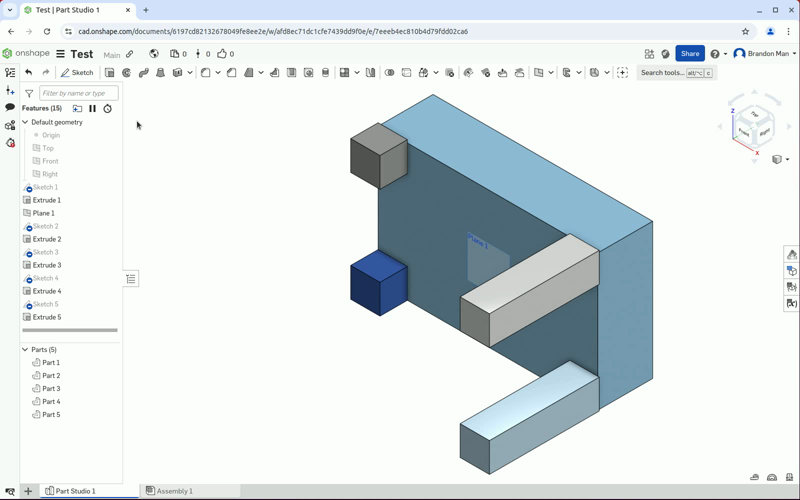
mouse_move(73, 189)
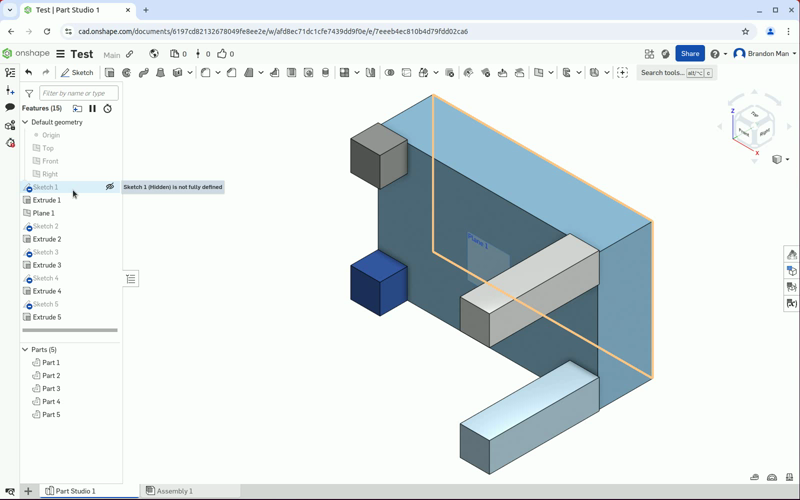
click(73, 189)